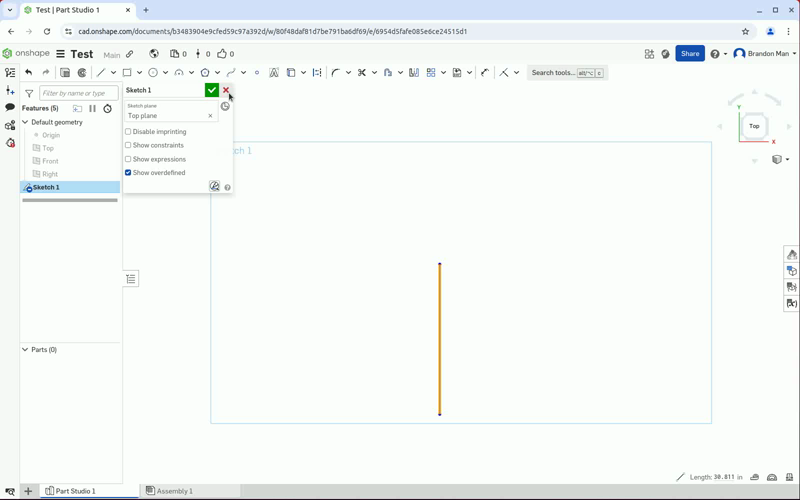
key(shift+h)
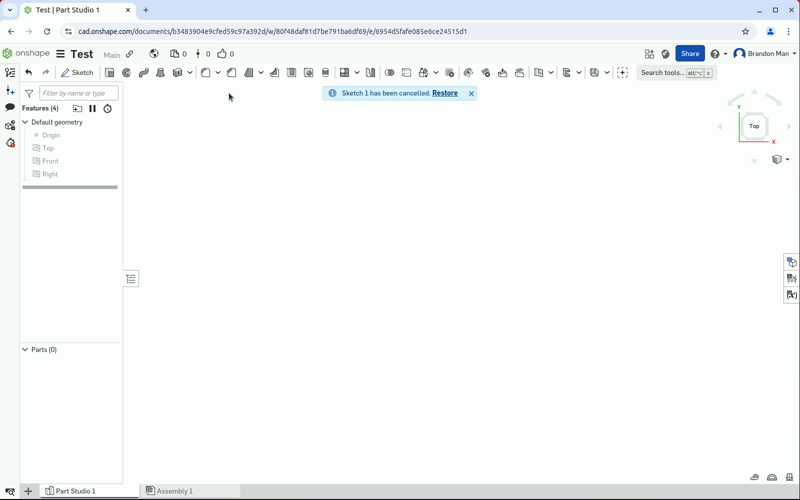
mouse_move(73, 352)
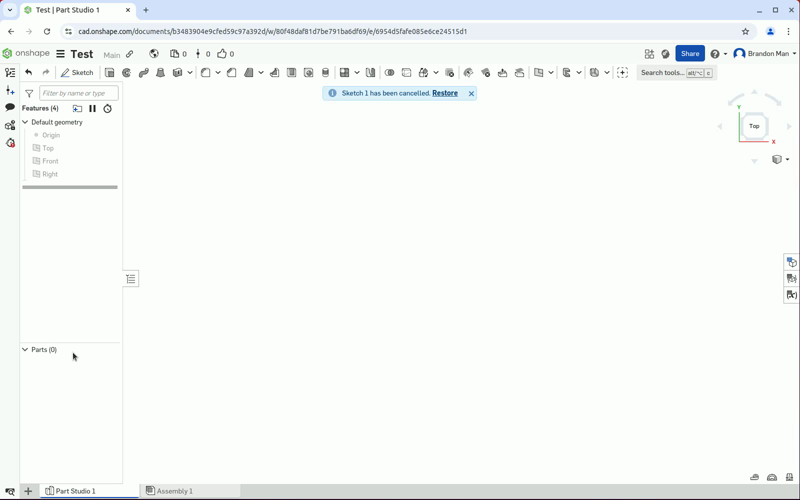
key(y)
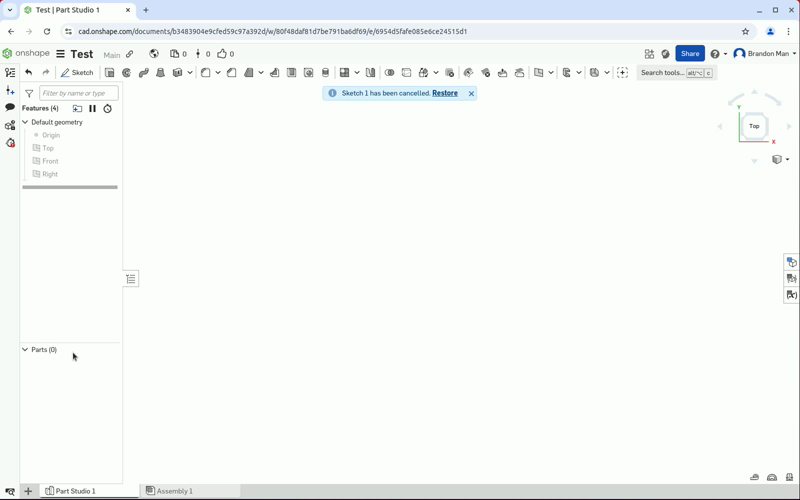
key(shift+p)
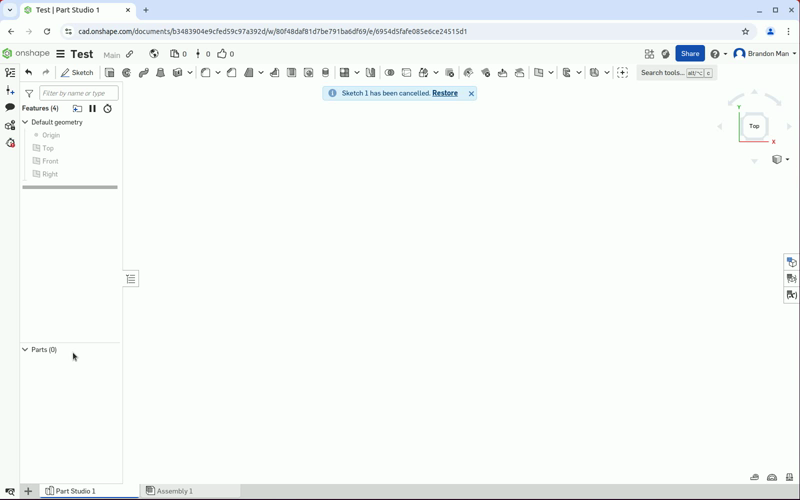
key(space)
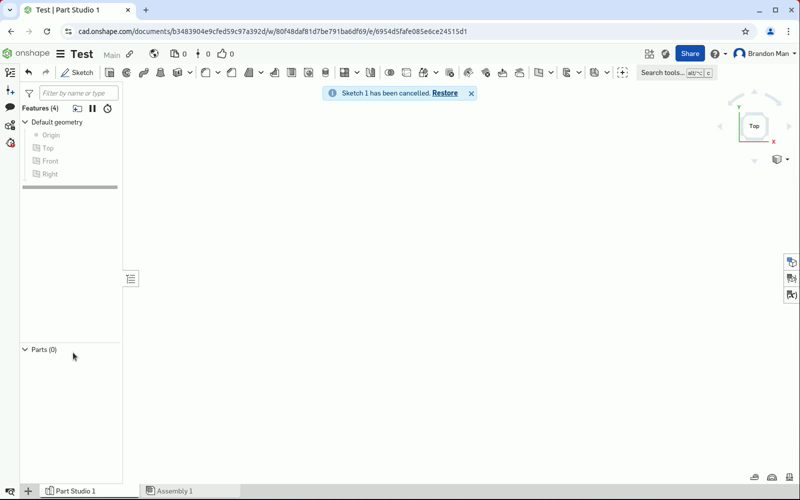
key_down(shift)
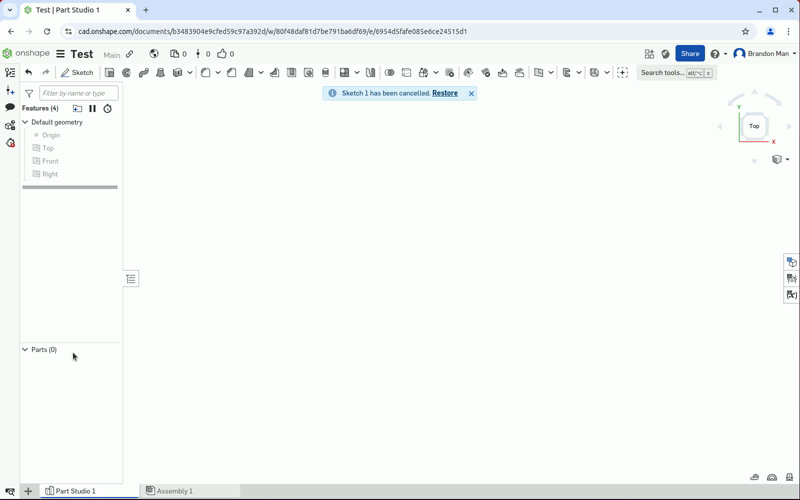
key(up)
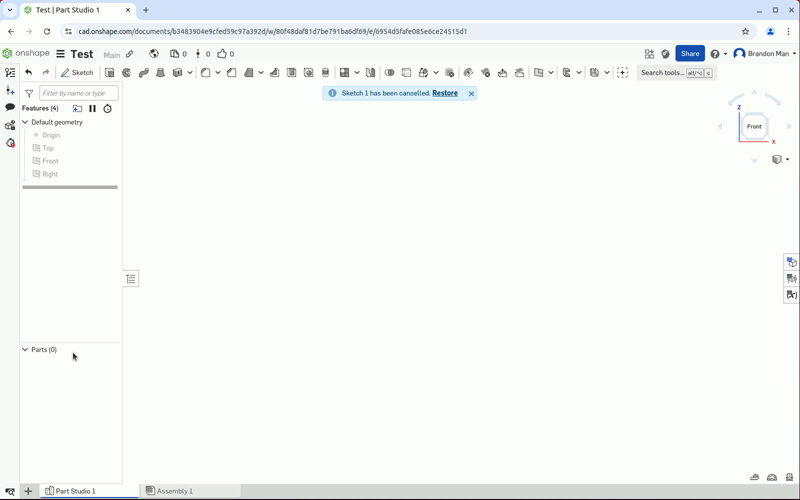
key_up(shift)
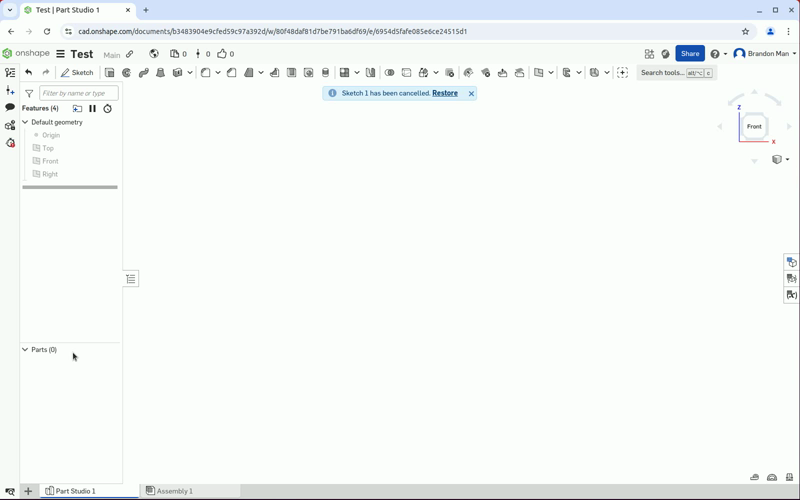
mouse_move(73, 352)
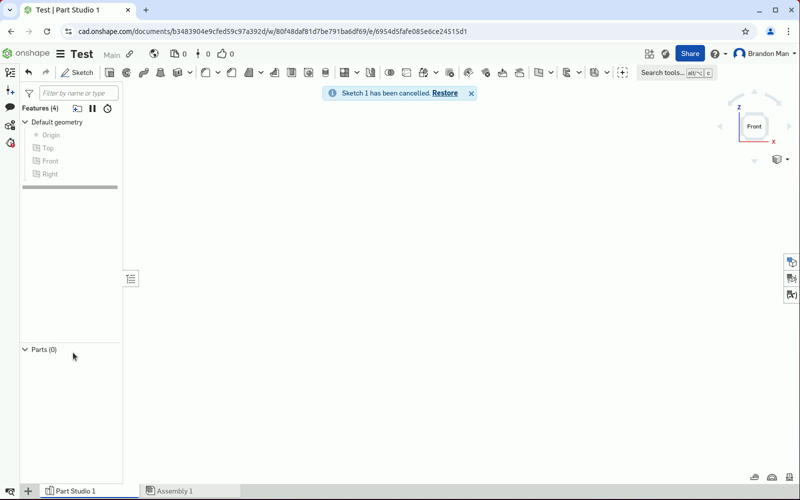
key(shift+y)
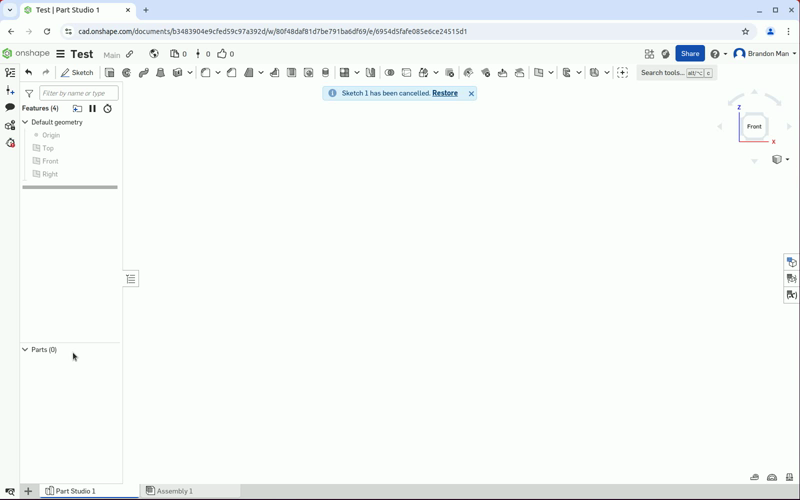
key(shift+s)
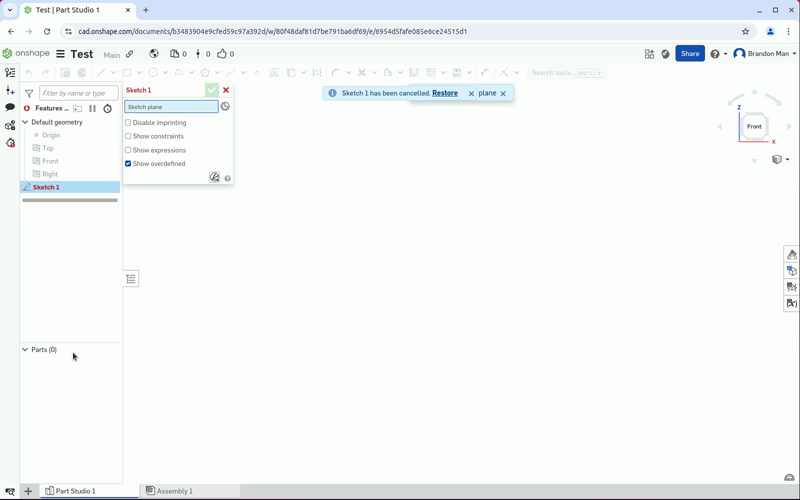
mouse_move(73, 163)
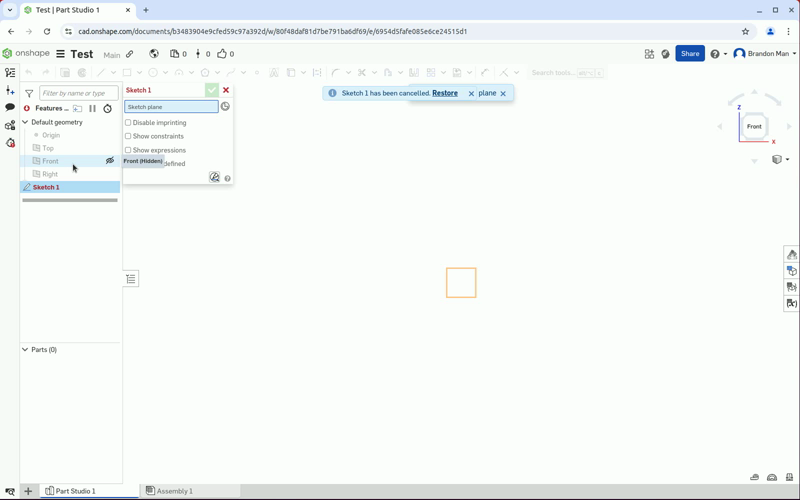
click(73, 163)
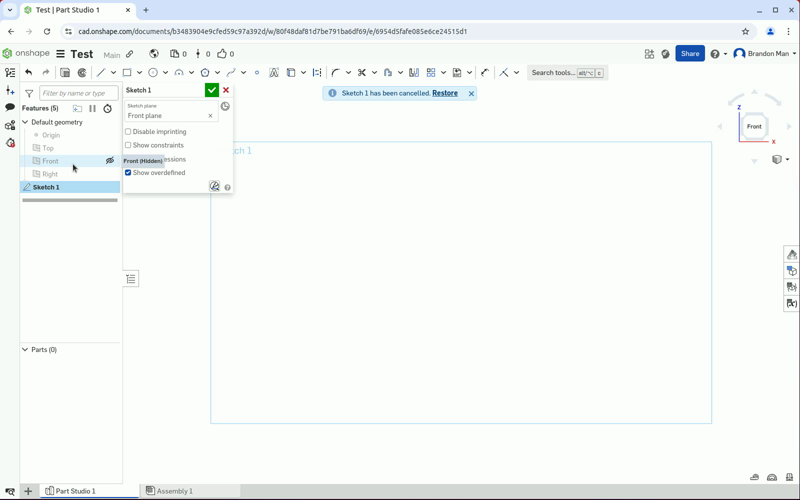
mouse_move(73, 352)
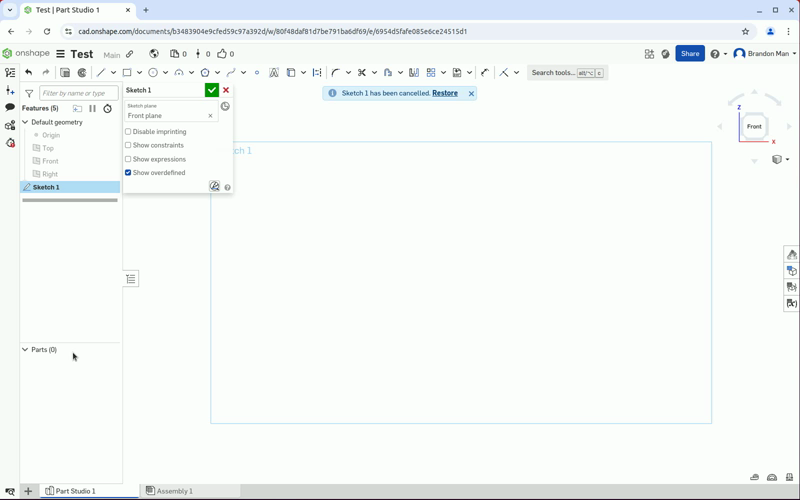
key(y)
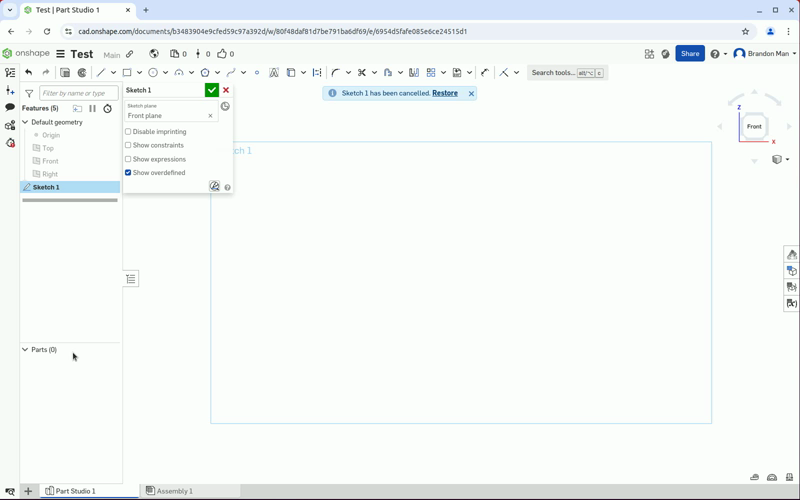
key(l)
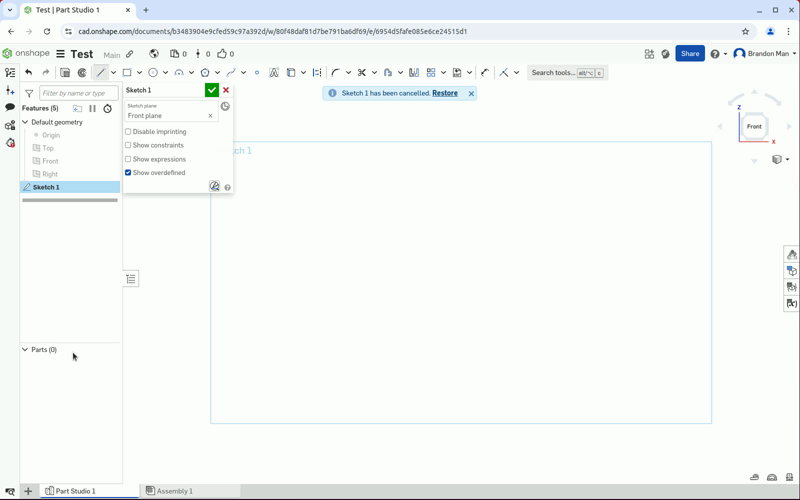
key_down(shift)
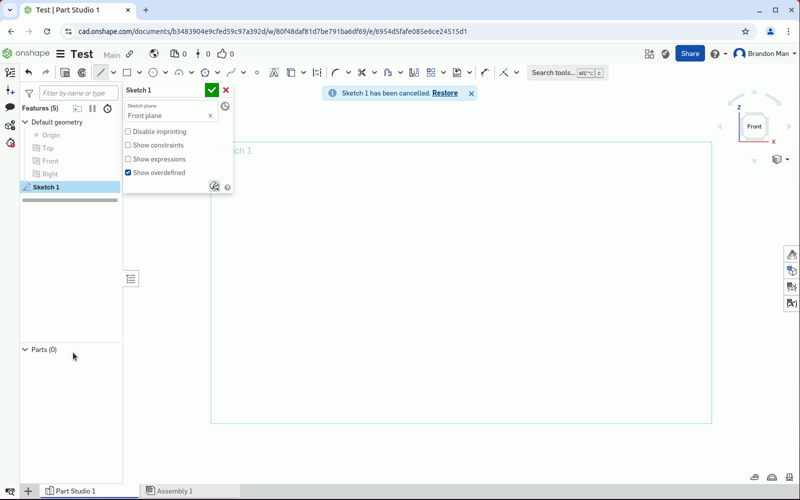
mouse_move(348, 395)
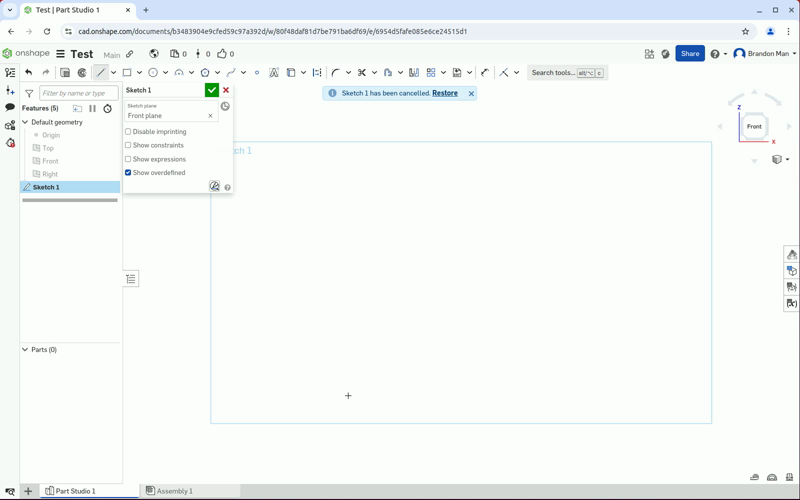
click(348, 395)
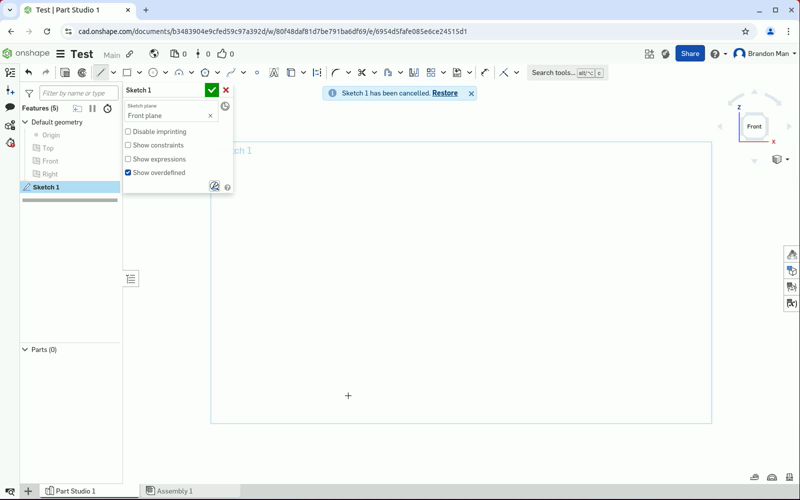
key_up(shift)
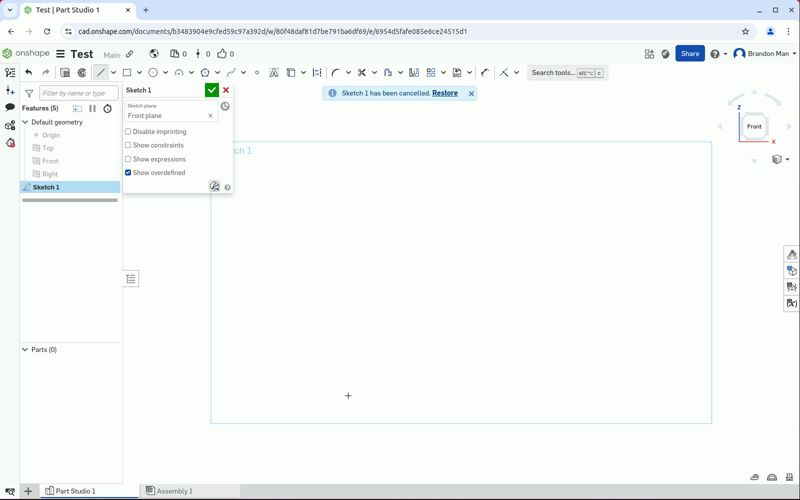
key_down(shift)
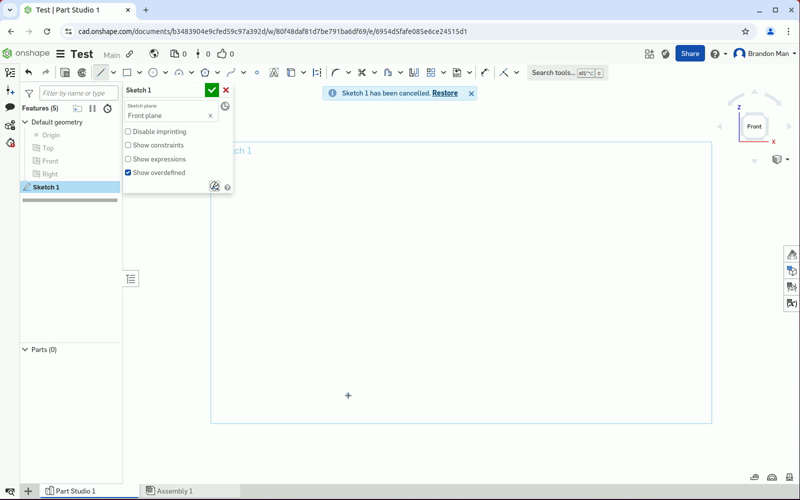
mouse_move(572, 395)
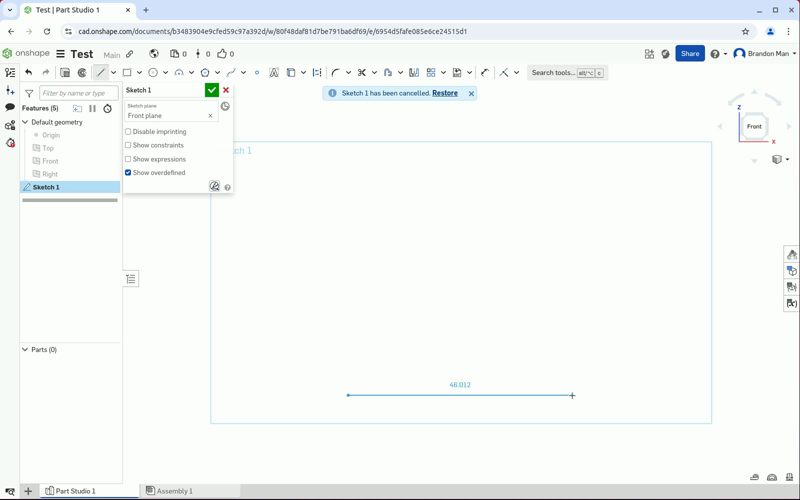
click(572, 395)
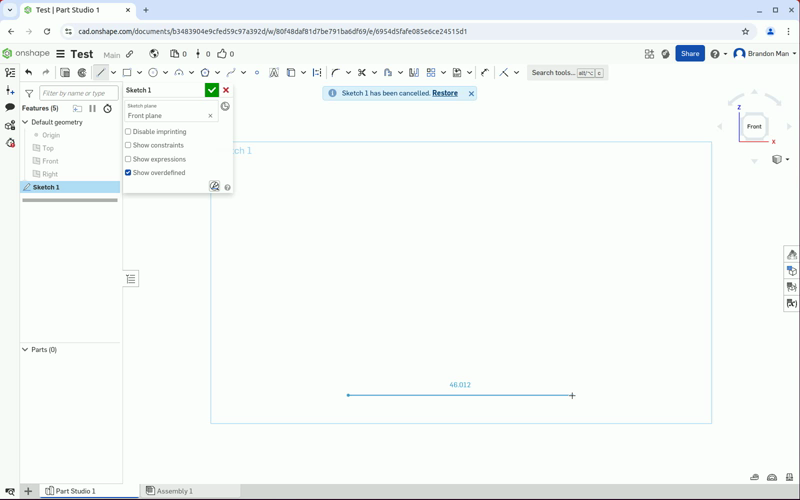
key_up(shift)
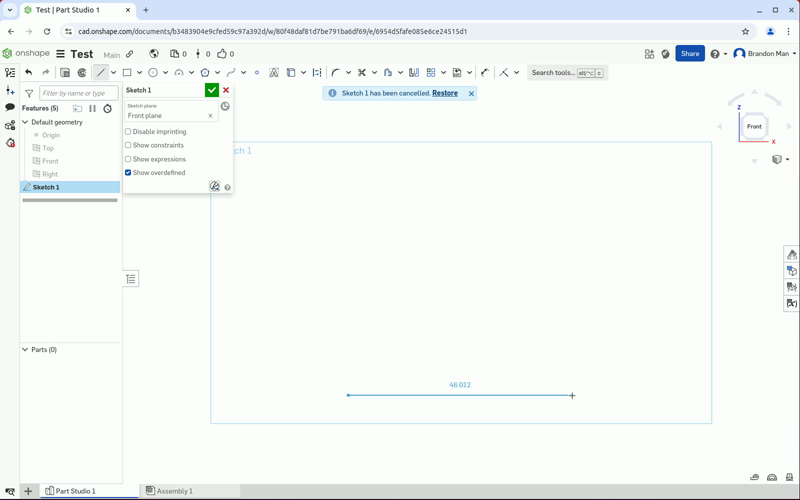
key_down(shift)
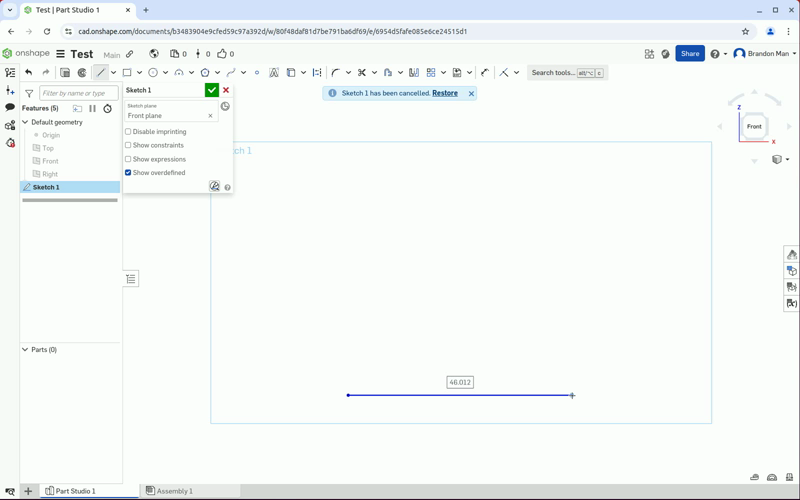
mouse_move(572, 171)
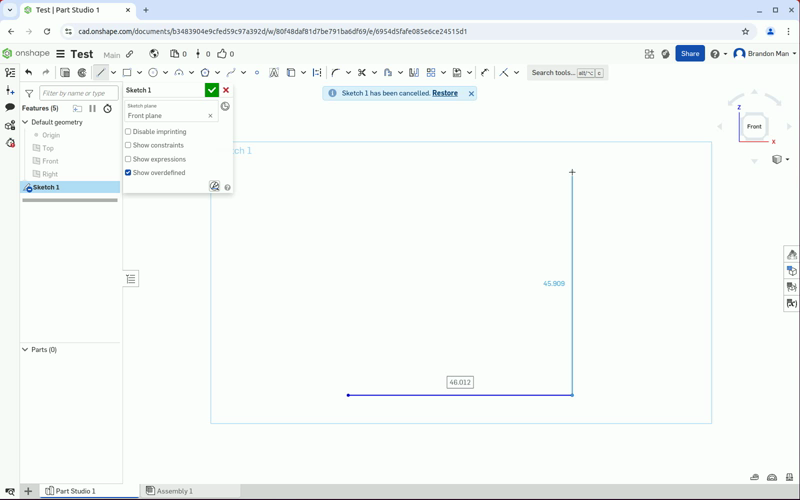
click(572, 171)
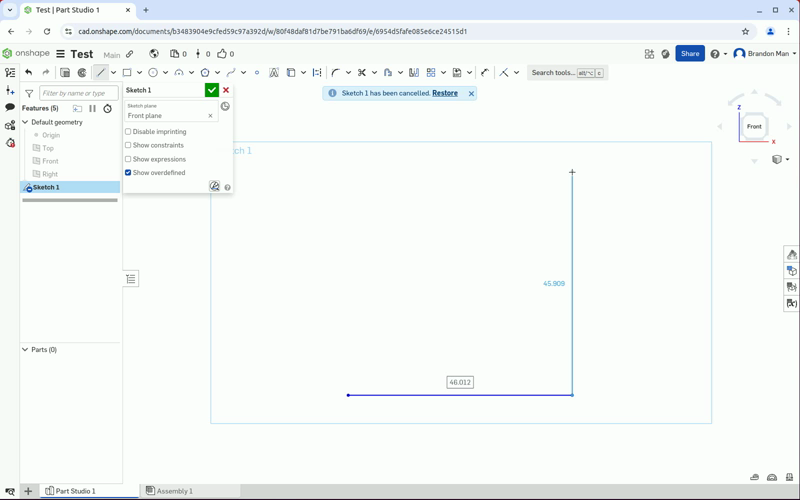
key_up(shift)
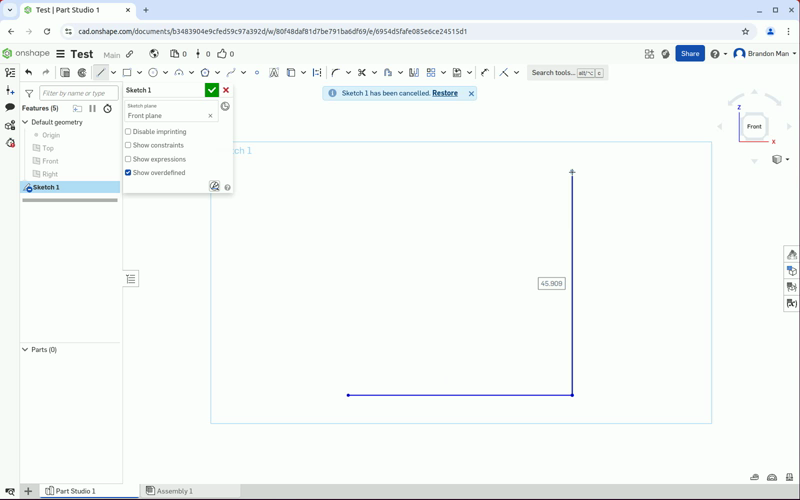
key_down(shift)
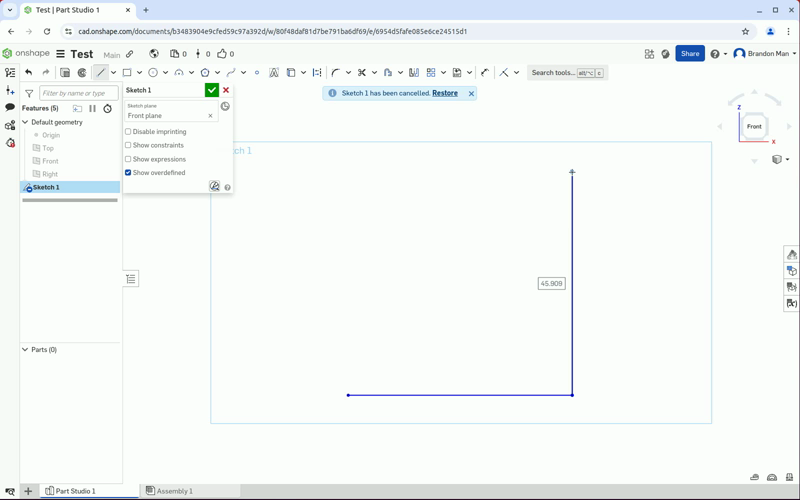
mouse_move(348, 171)
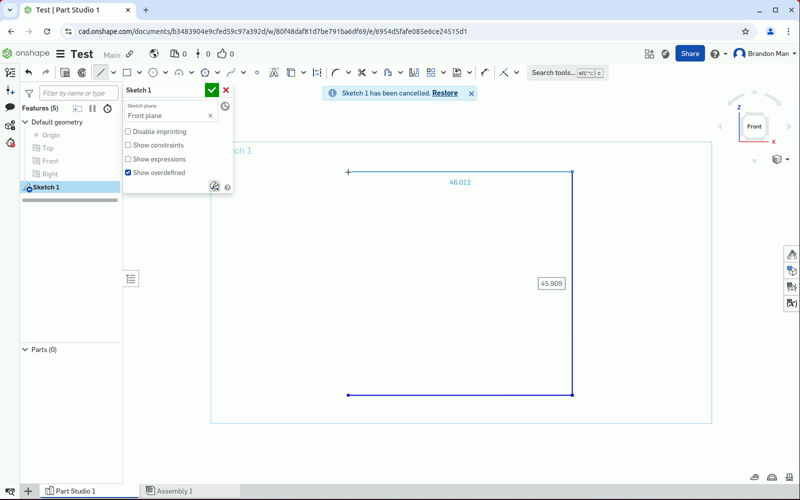
click(348, 171)
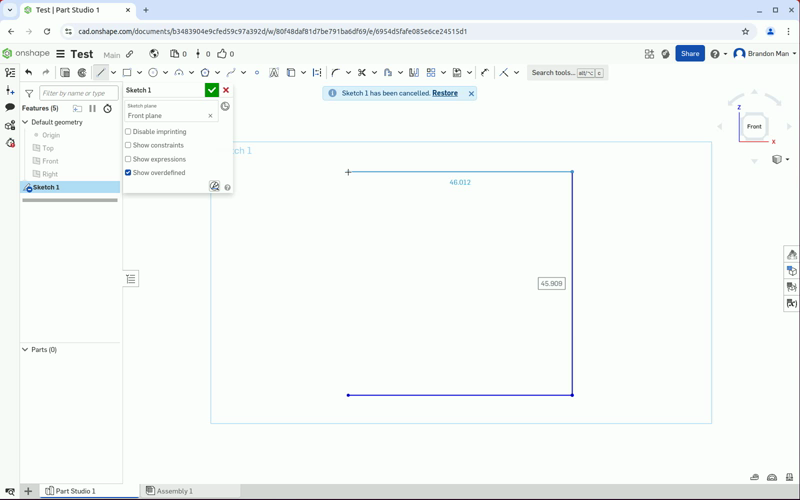
key_up(shift)
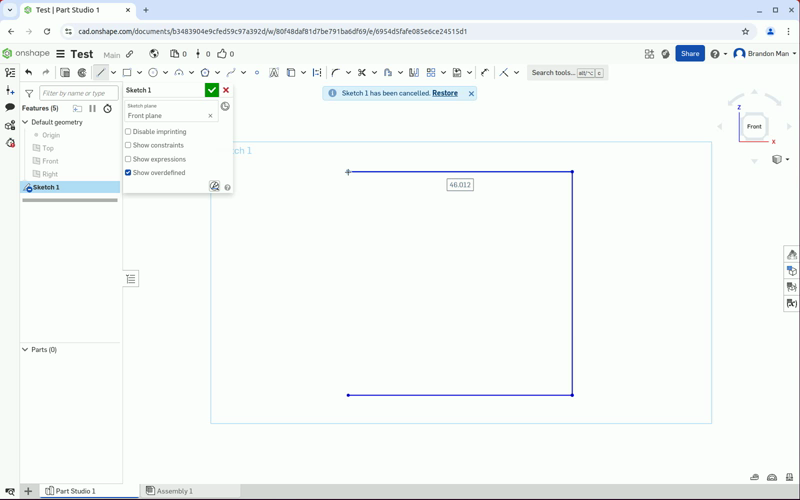
key_down(shift)
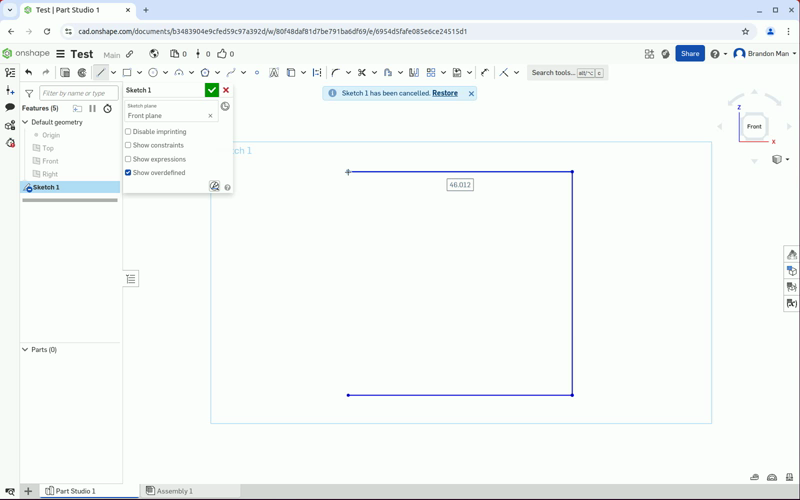
mouse_move(348, 395)
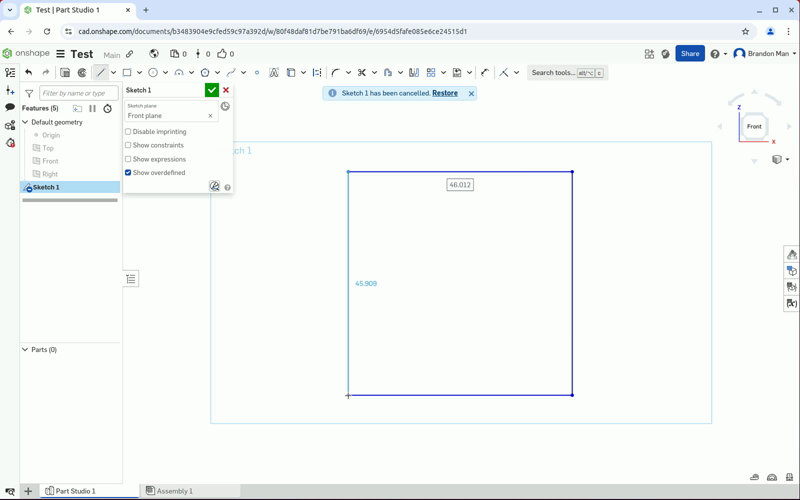
key_up(shift)
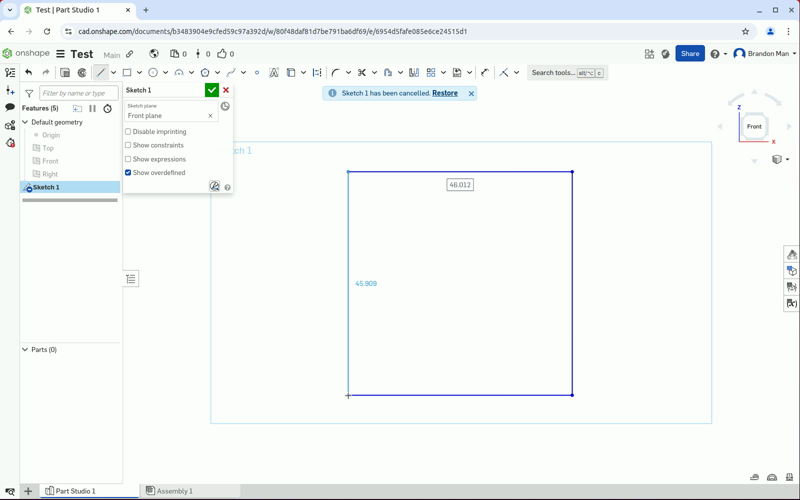
click(348, 395)
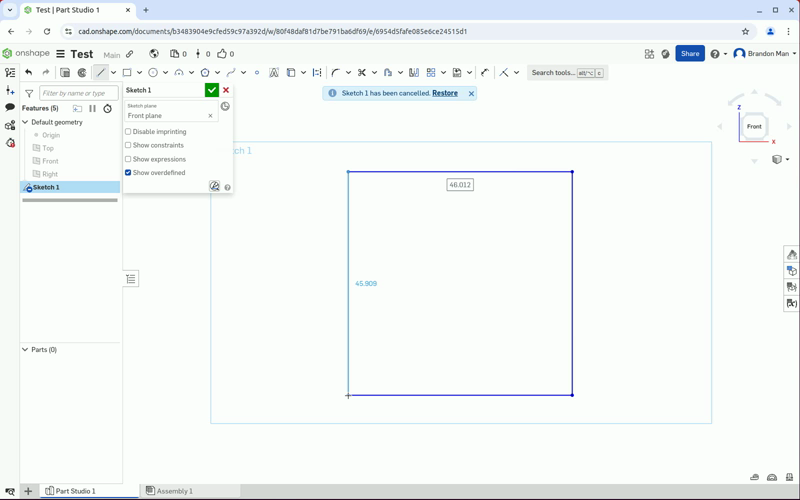
key(esc)
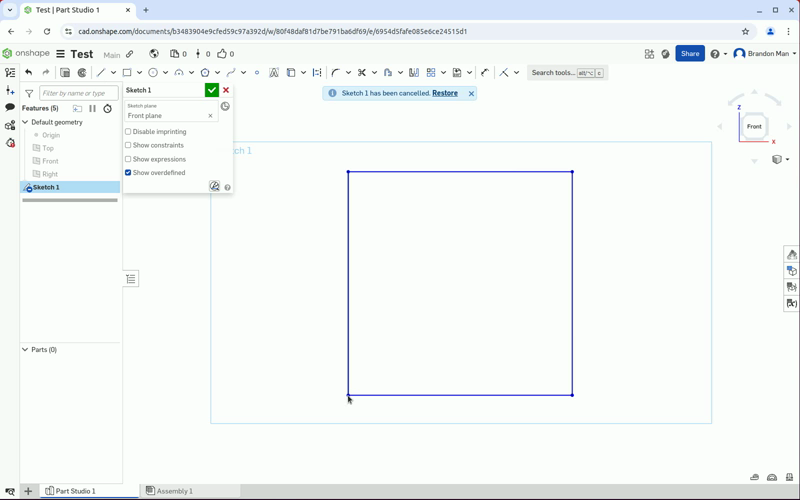
mouse_move(512, 221)
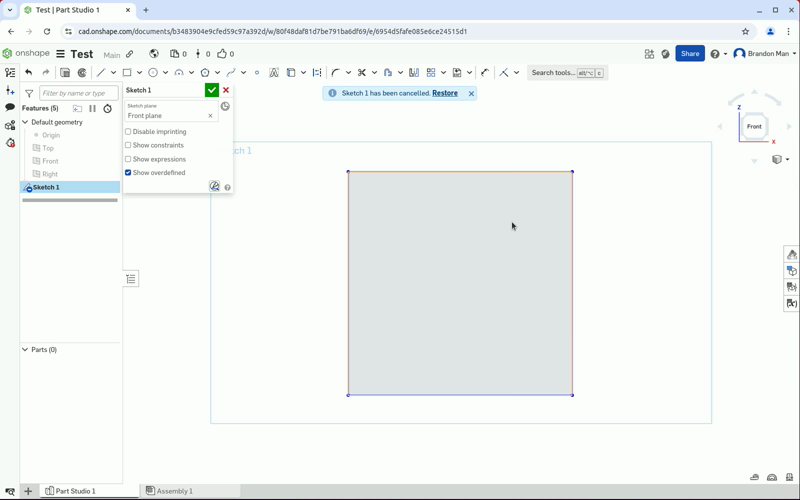
click(512, 221)
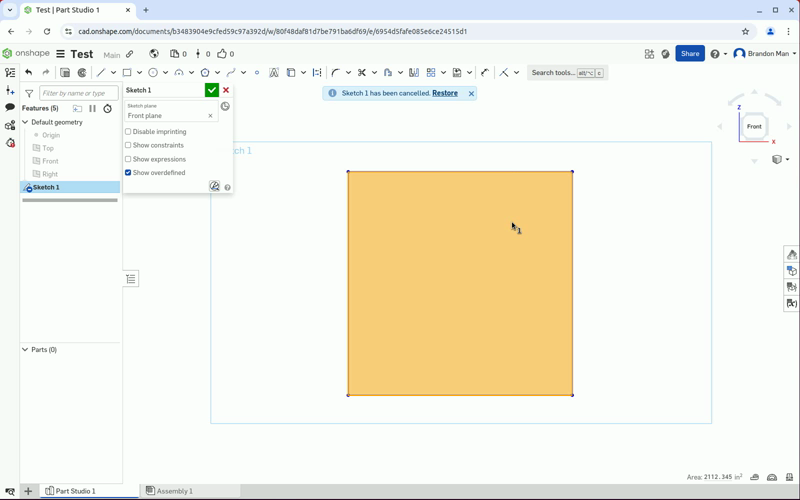
mouse_move(73, 352)
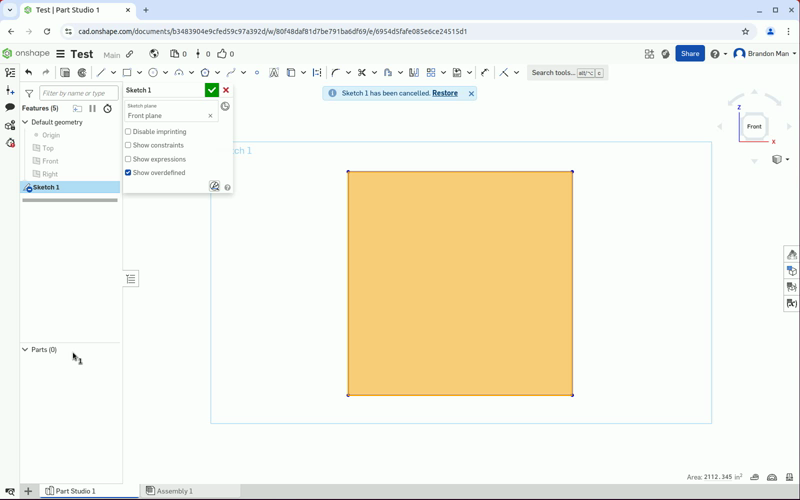
key(shift+y)
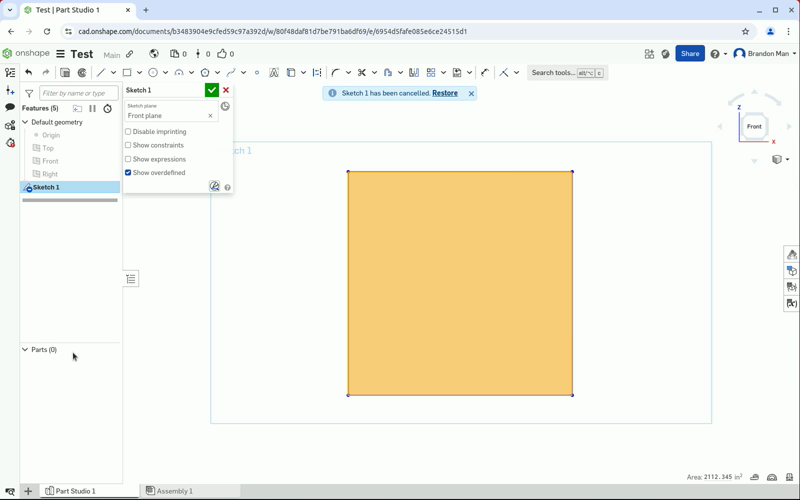
key(shift+e)
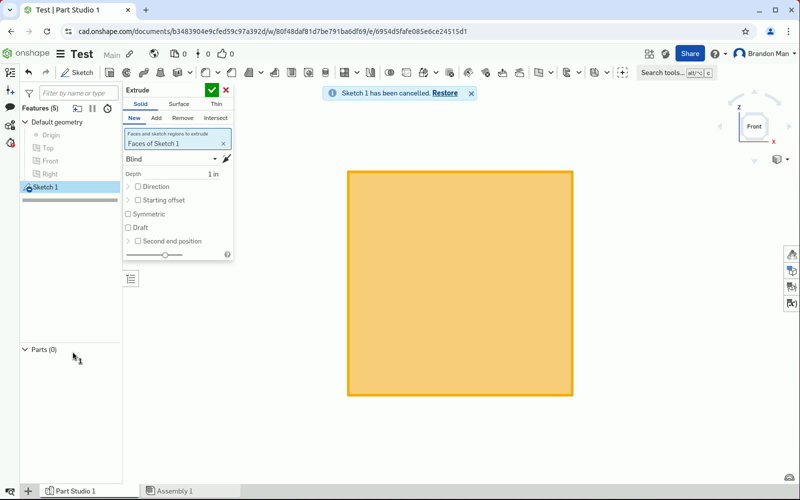
mouse_move(143, 106)
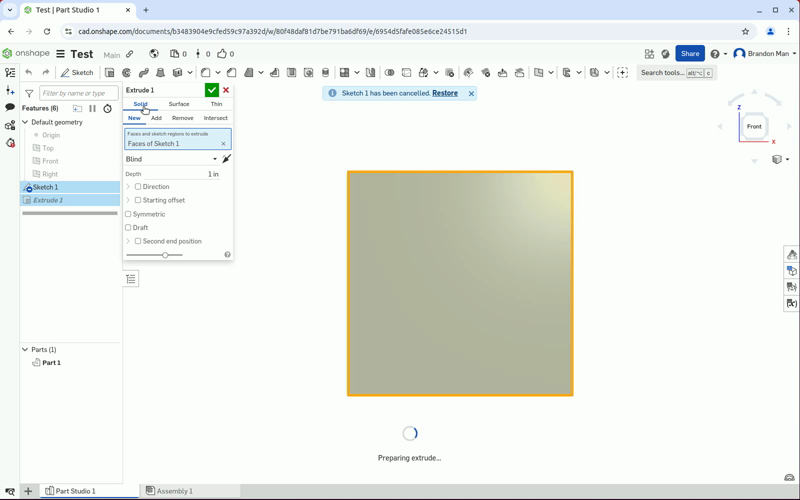
click(143, 106)
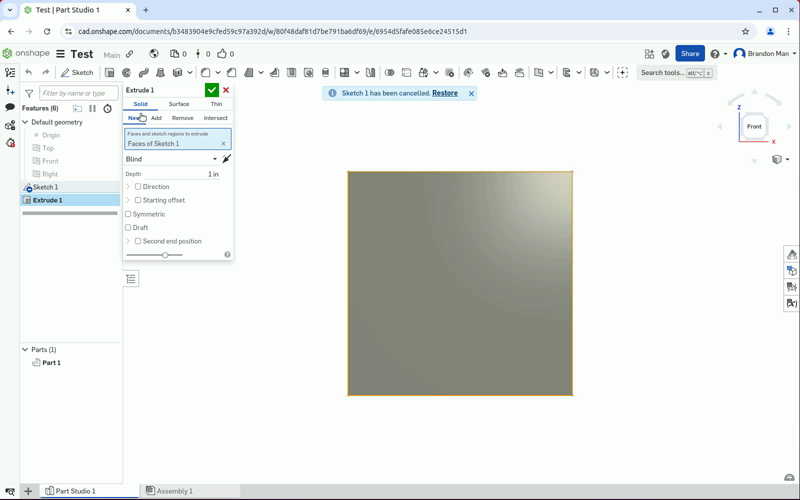
mouse_move(137, 120)
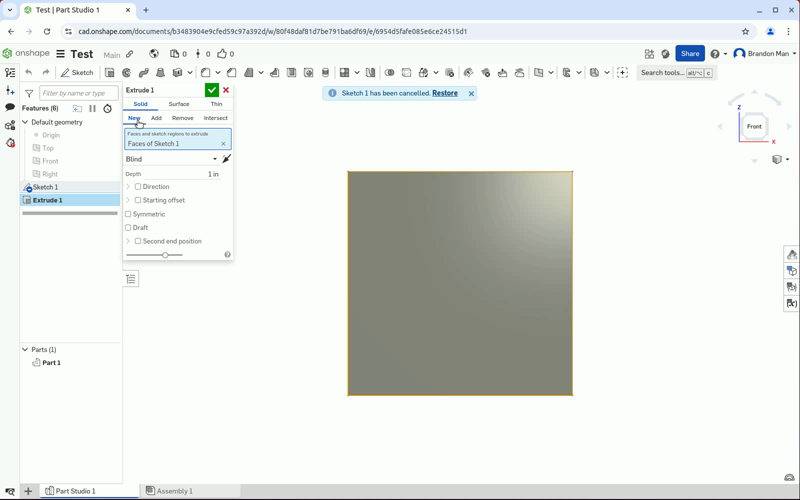
click(137, 120)
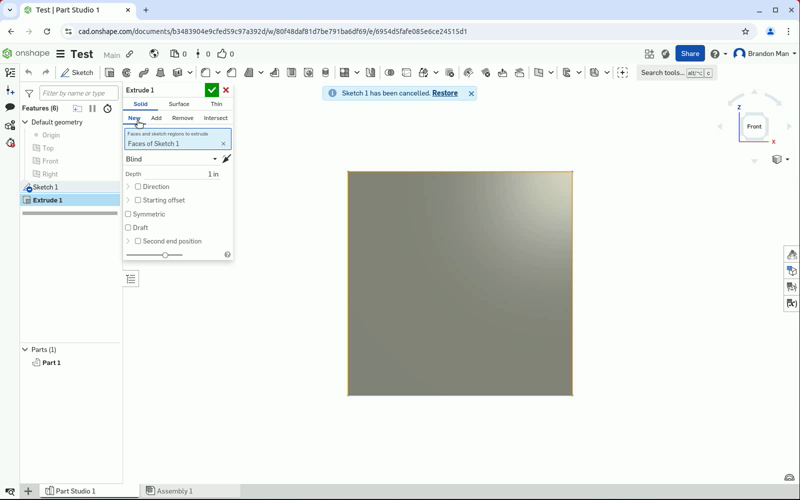
key(tab, 4)
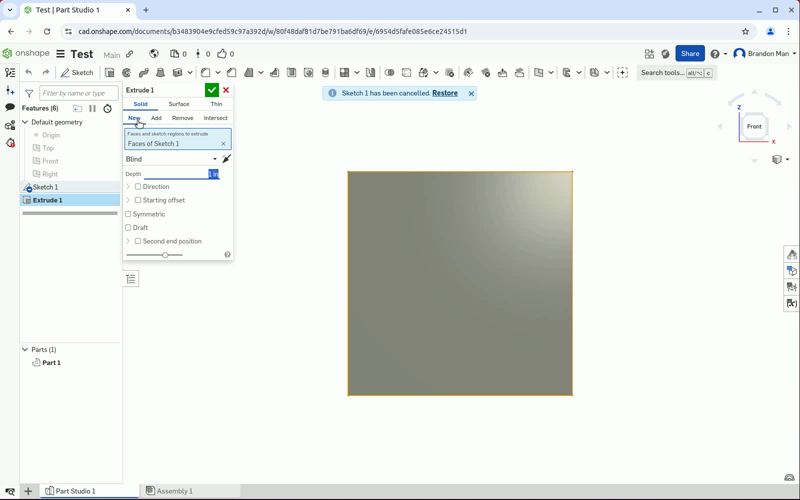
text(46.216)
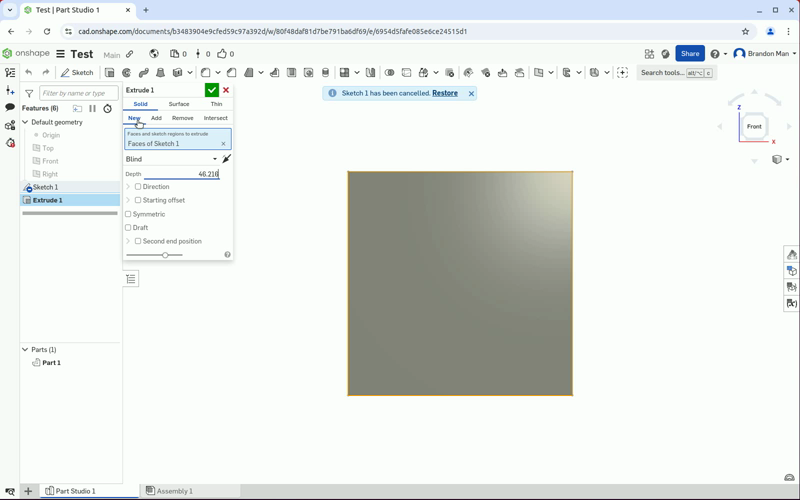
key(tab, 3)
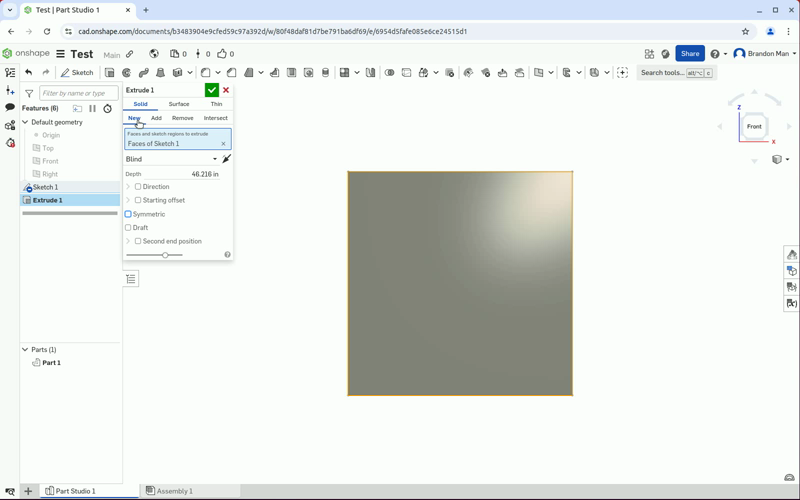
key(space)
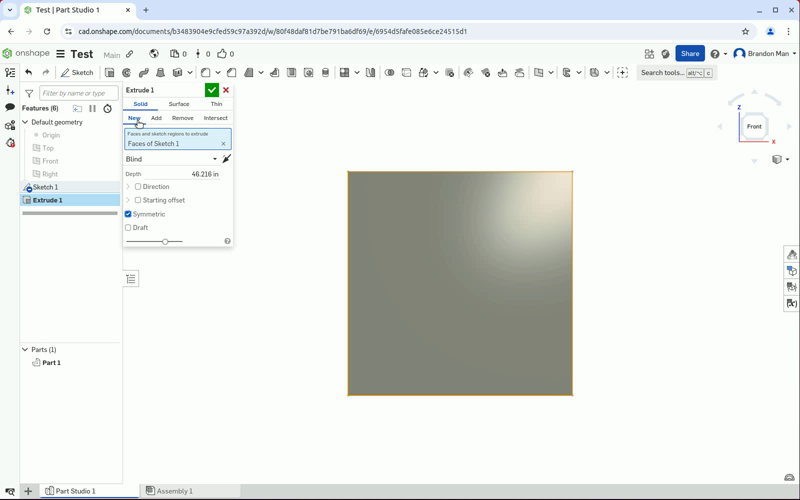
key(enter)
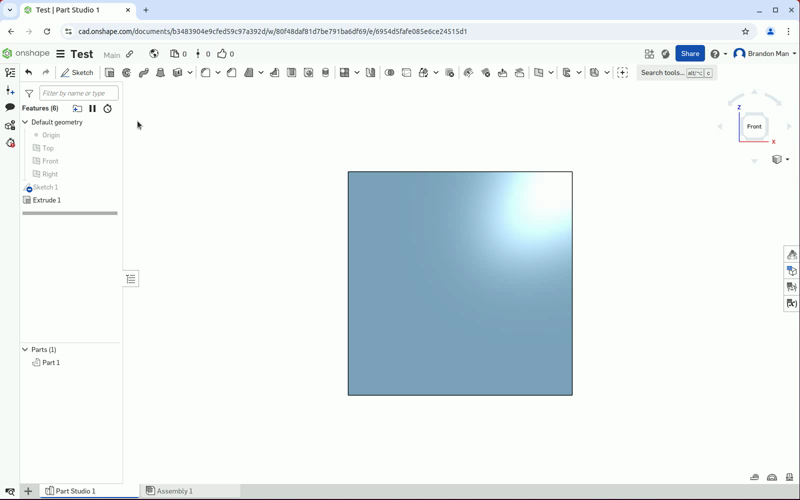
key(shift+h)
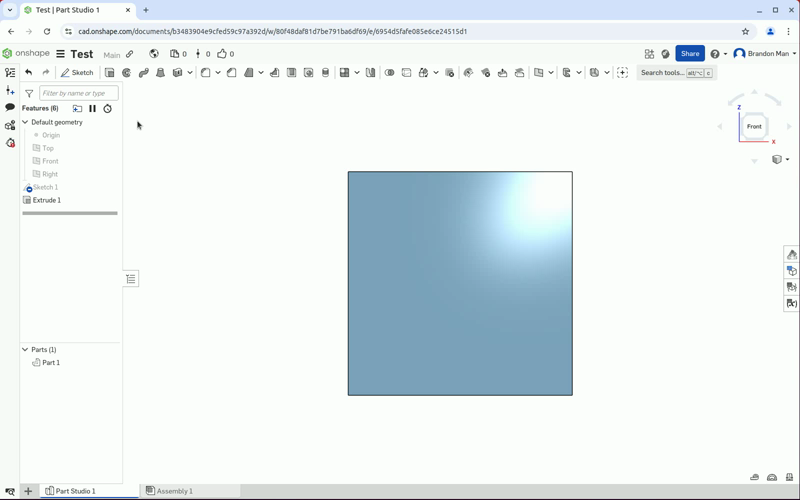
key(shift+h)
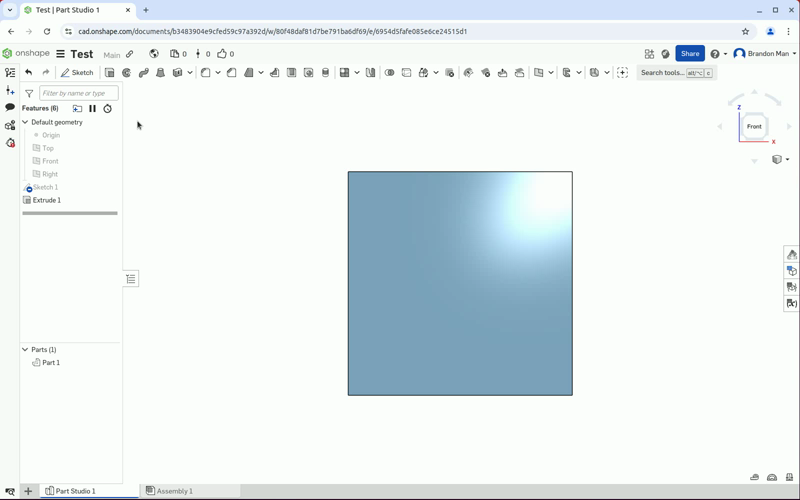
mouse_move(73, 189)
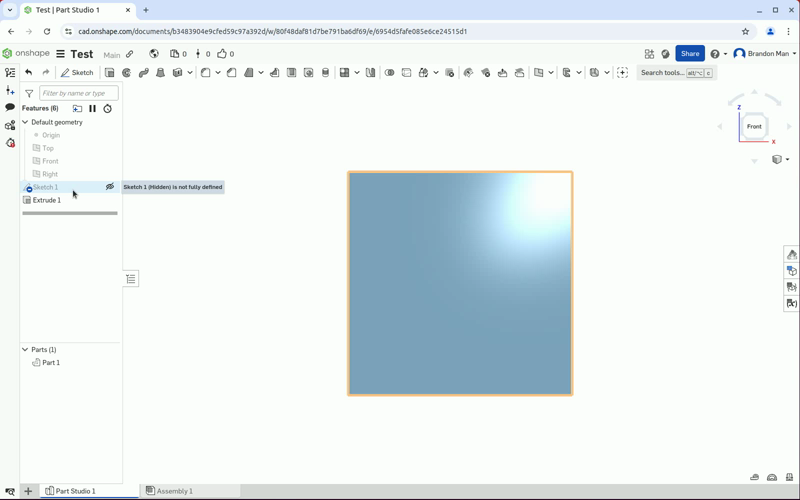
click(73, 189)
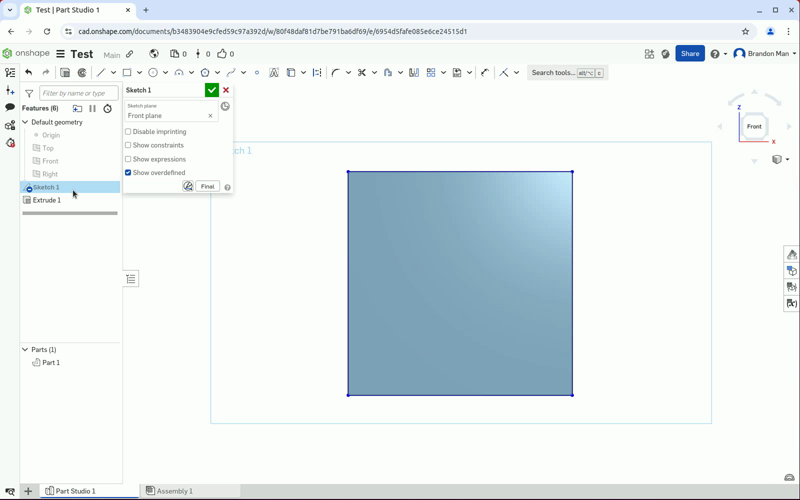
mouse_move(229, 92)
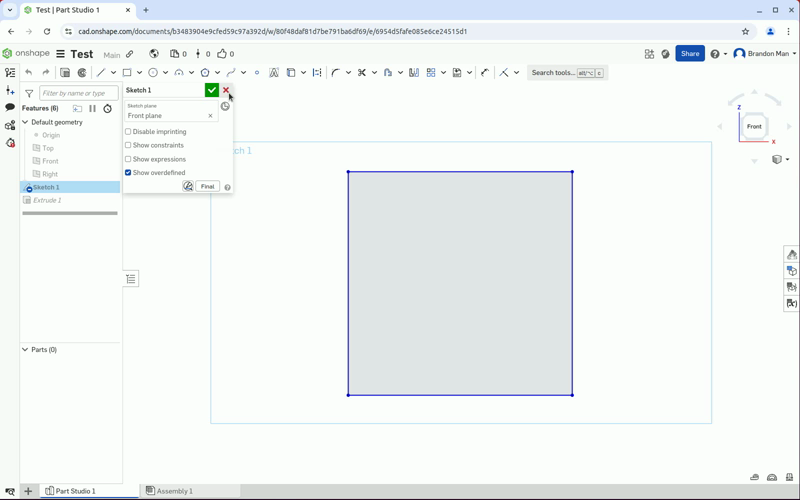
click(229, 92)
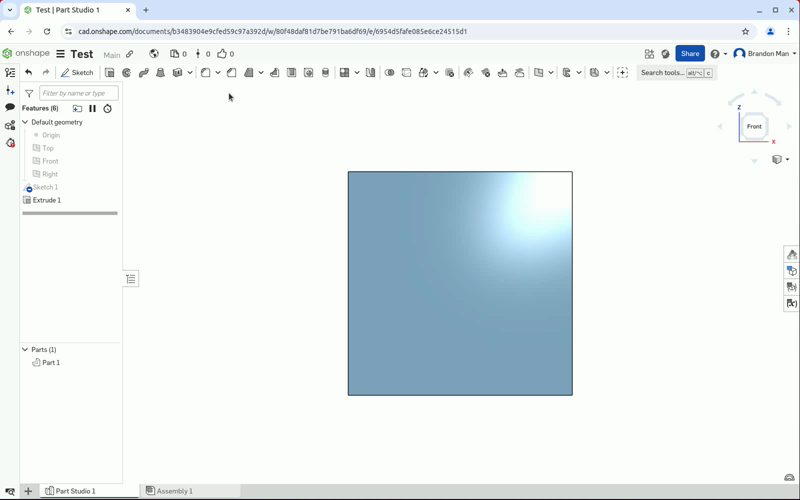
mouse_move(541, 75)
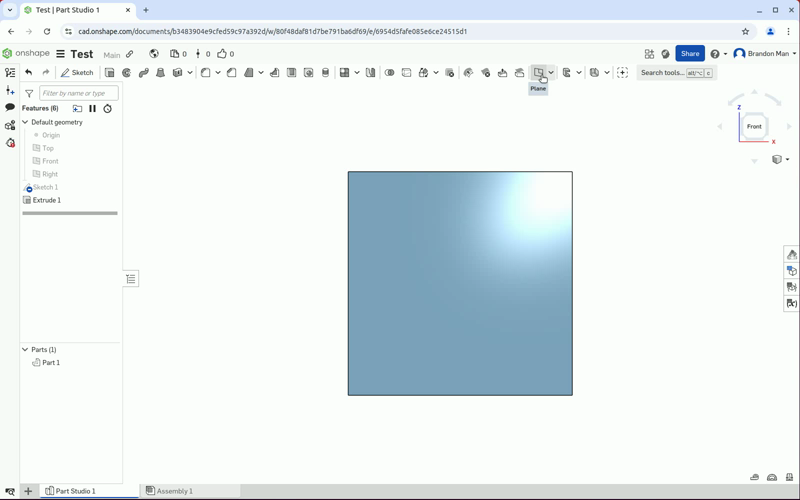
click(541, 75)
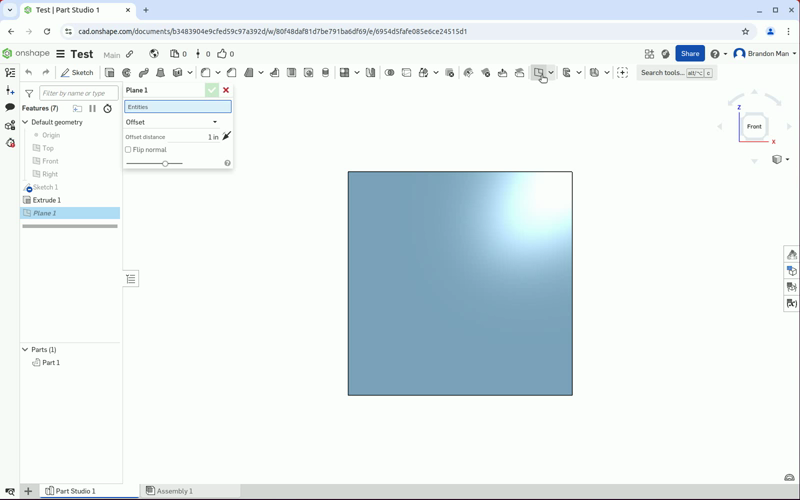
mouse_move(73, 163)
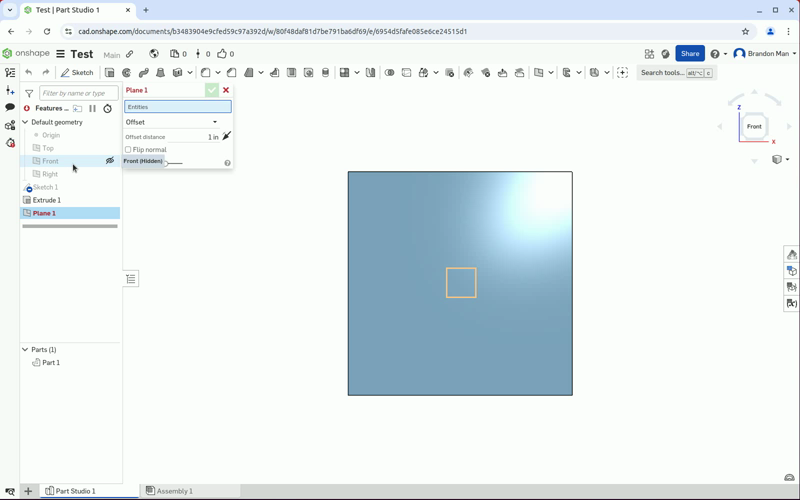
click(73, 163)
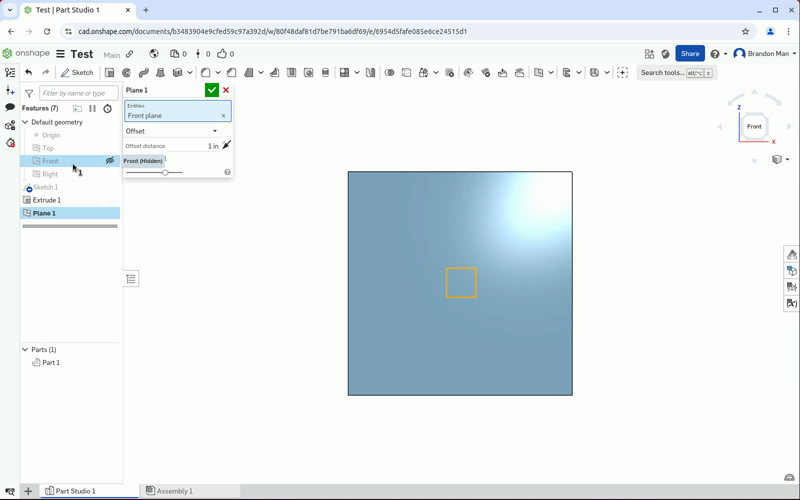
key(tab, 2)
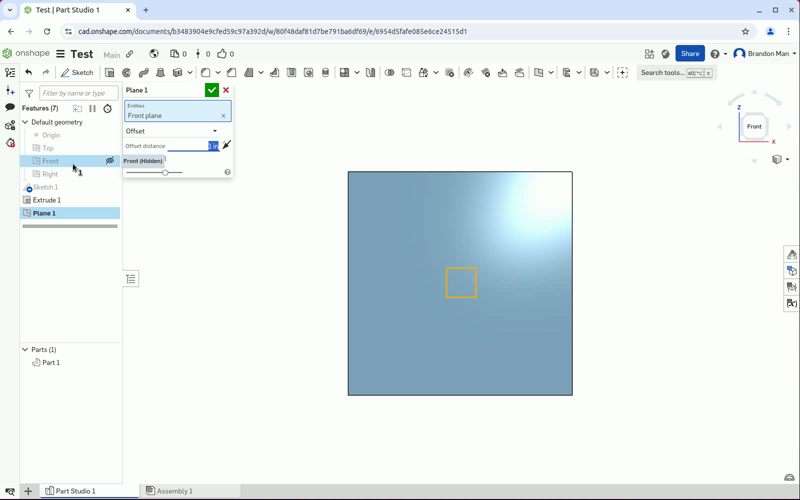
text(23.108)
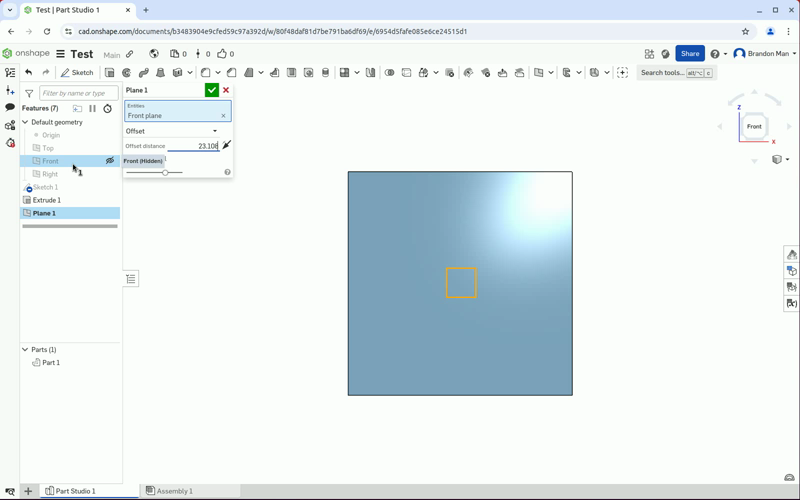
key(enter, 2)
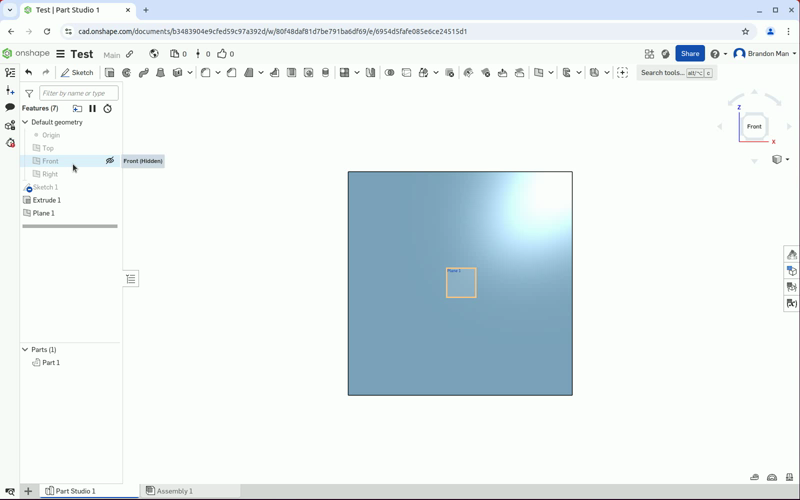
key(shift+s)
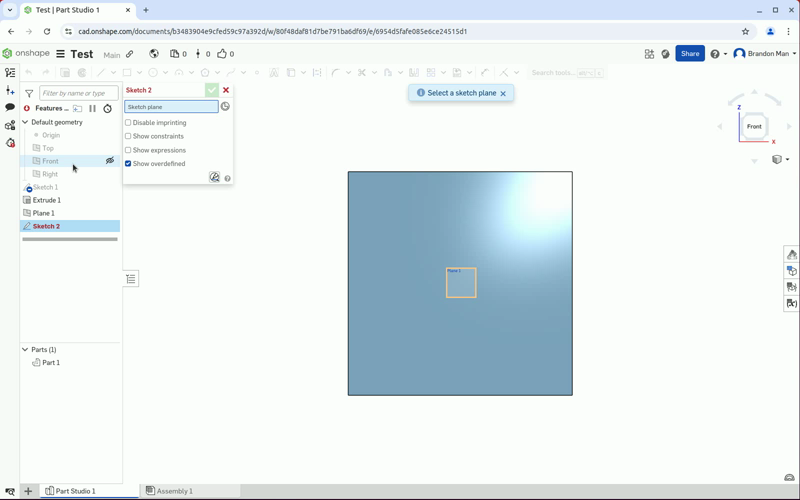
mouse_move(73, 215)
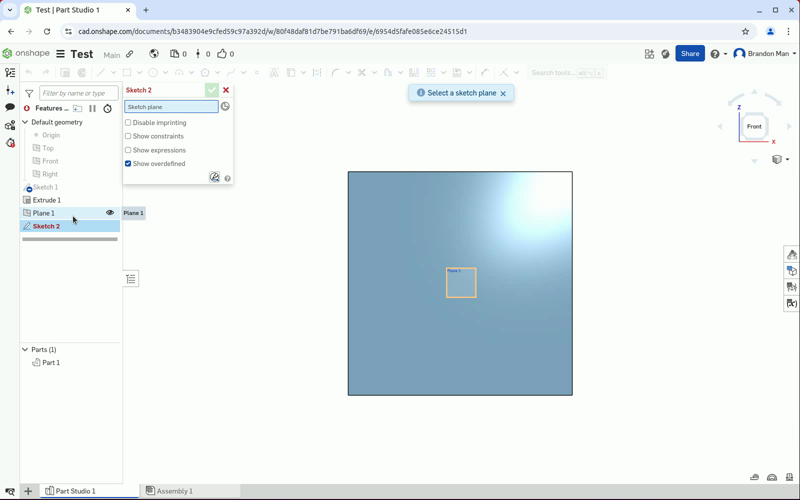
click(73, 215)
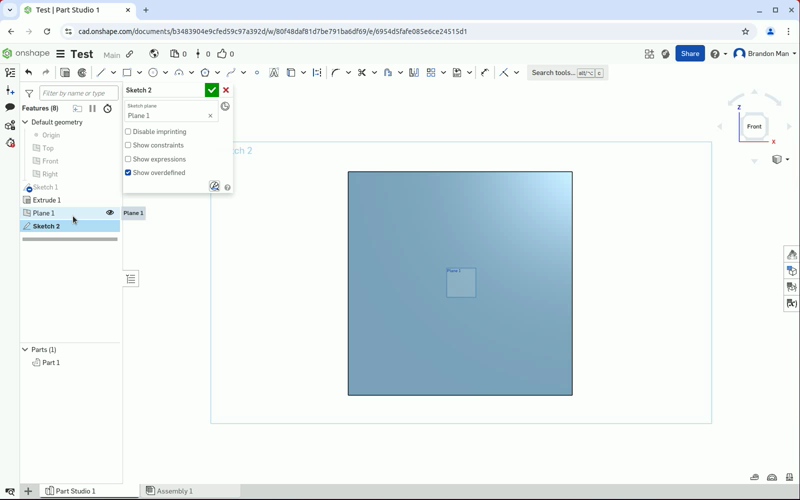
mouse_move(73, 352)
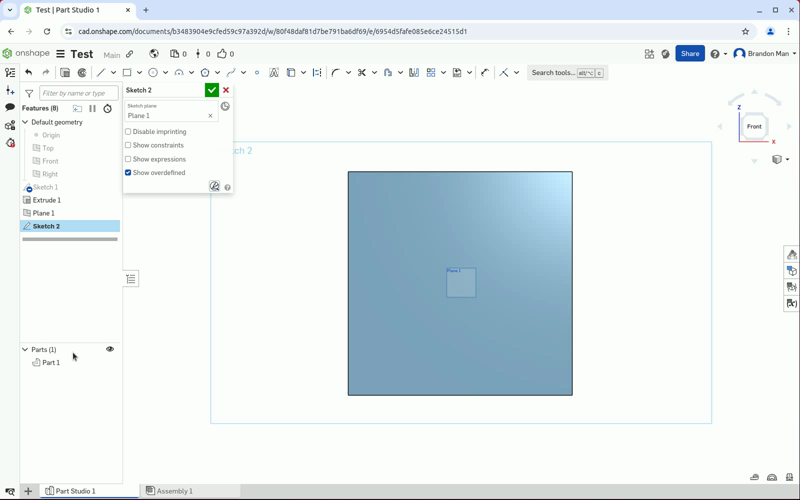
key(y)
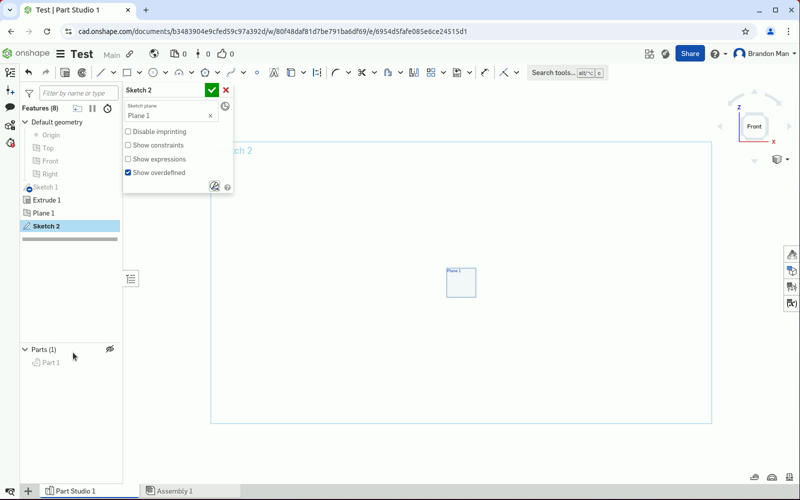
key(a)
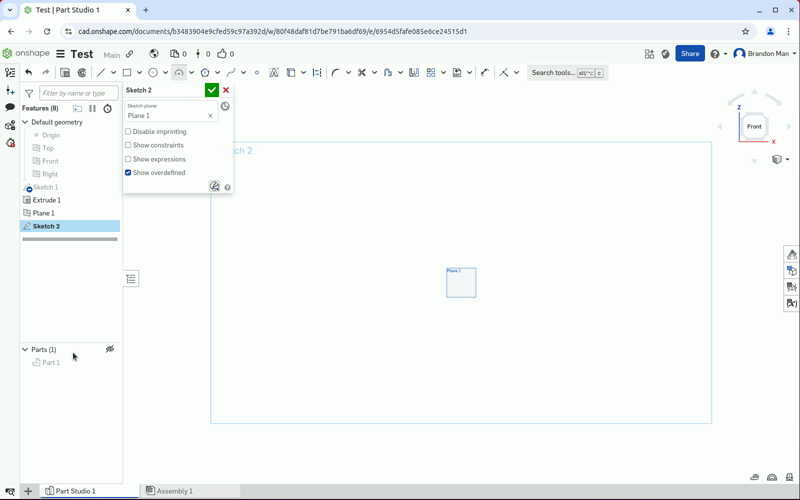
key_down(shift)
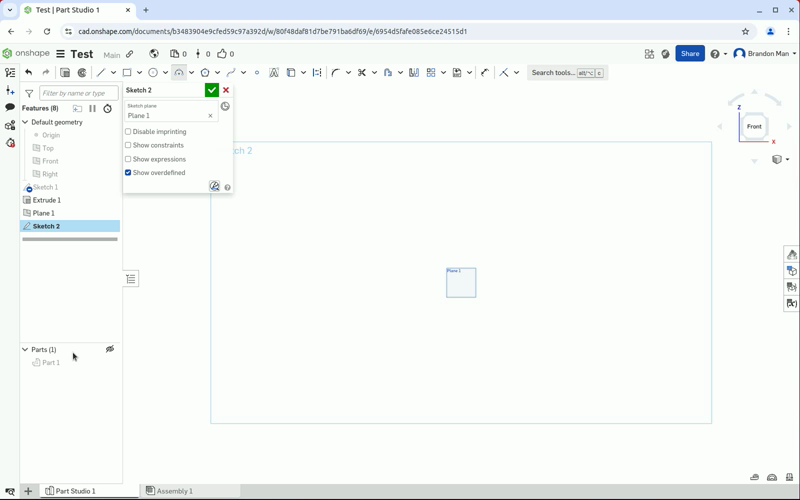
mouse_move(573, 240)
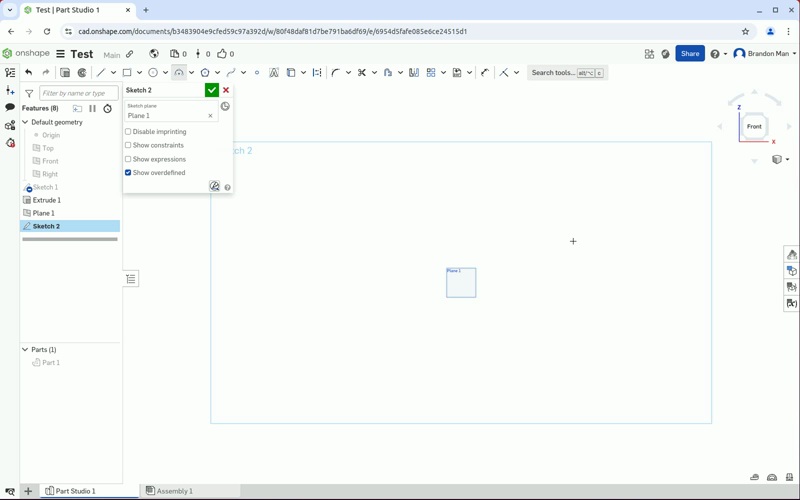
click(573, 240)
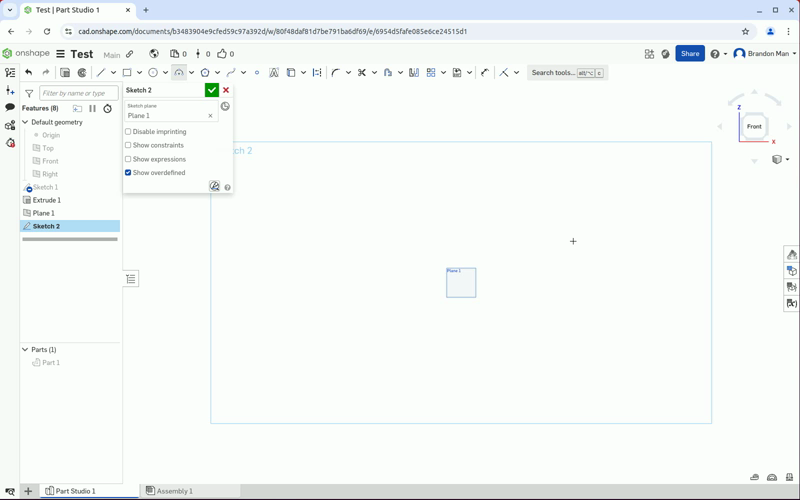
key_up(shift)
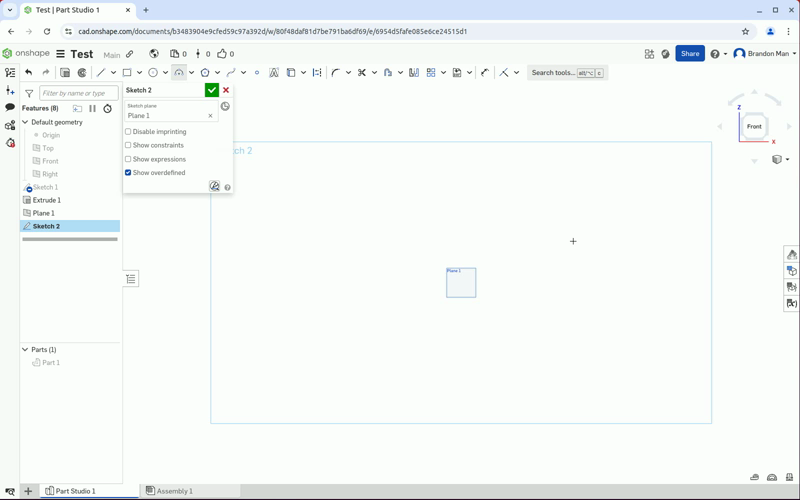
key_down(shift)
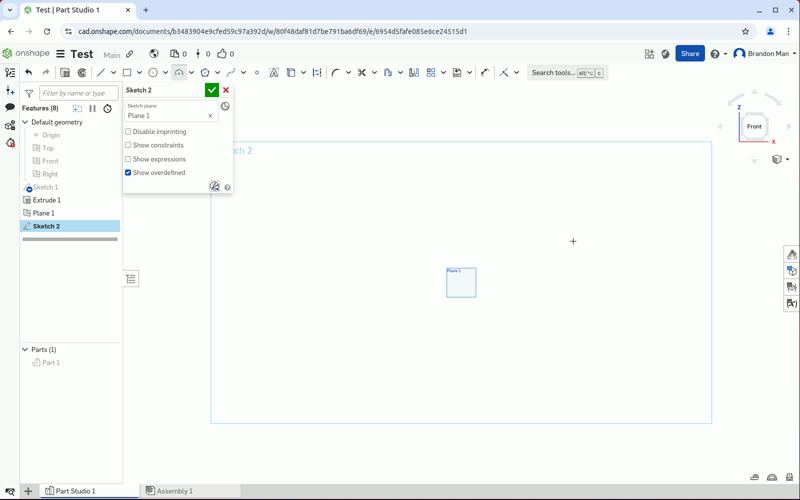
mouse_move(573, 183)
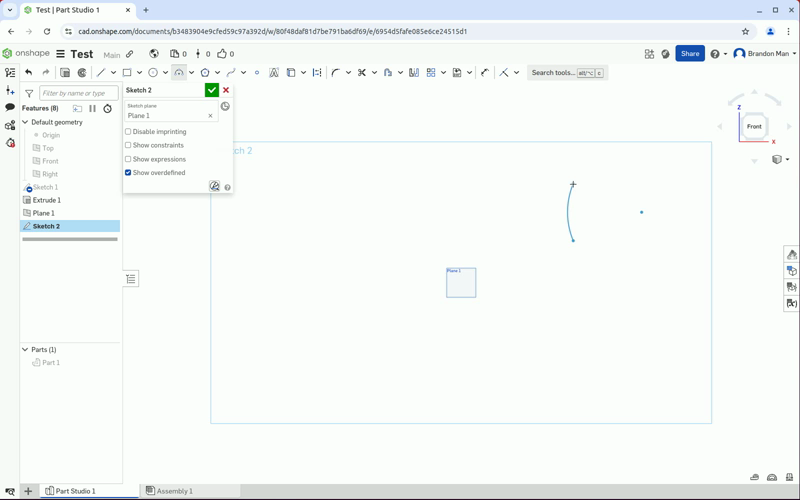
click(573, 183)
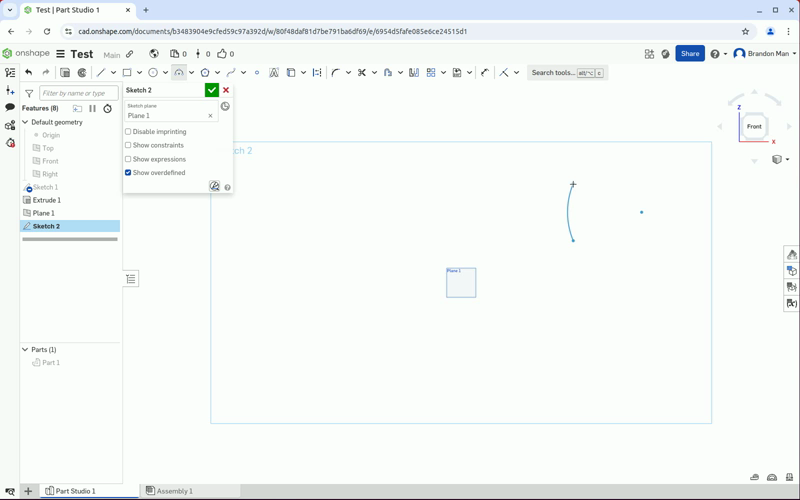
mouse_move(589, 212)
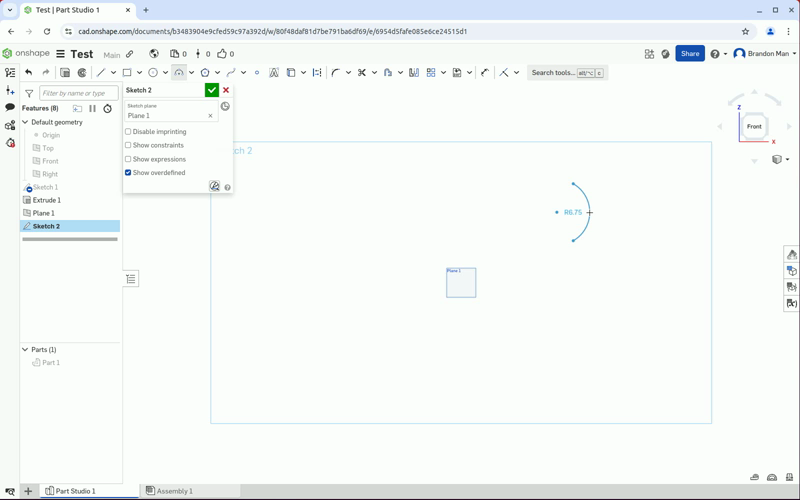
click(589, 212)
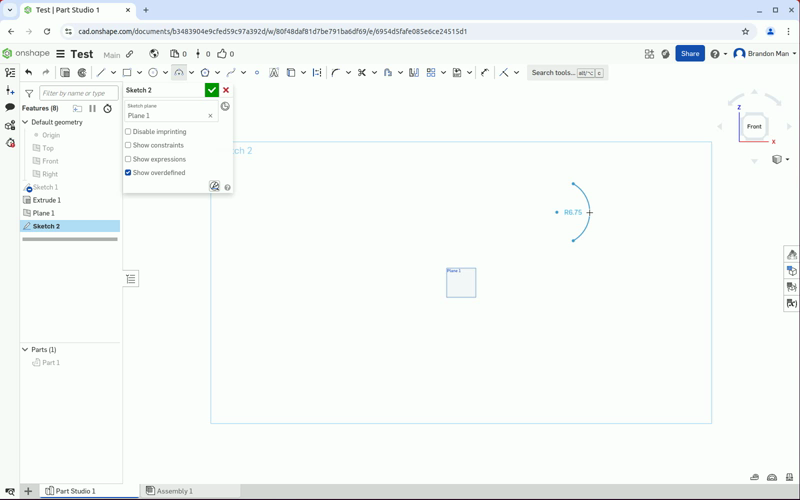
key_up(shift)
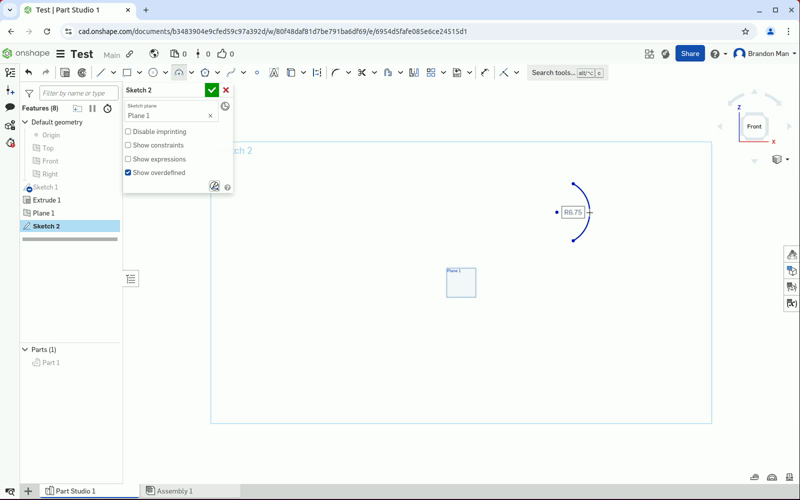
key(esc)
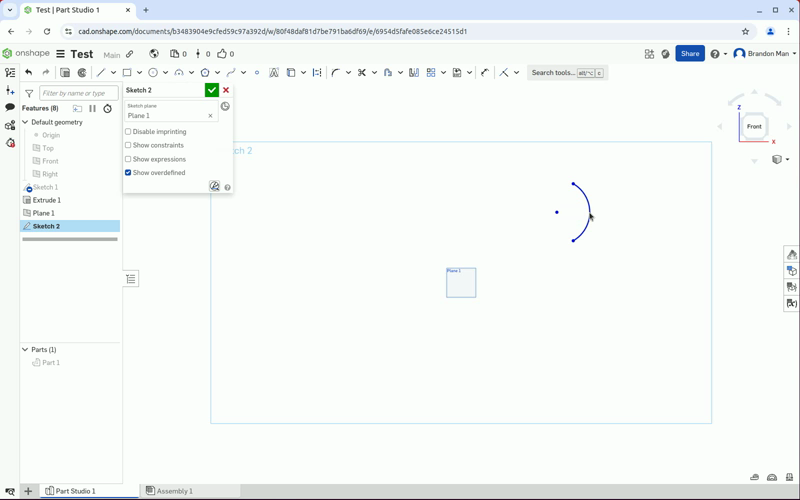
key(l)
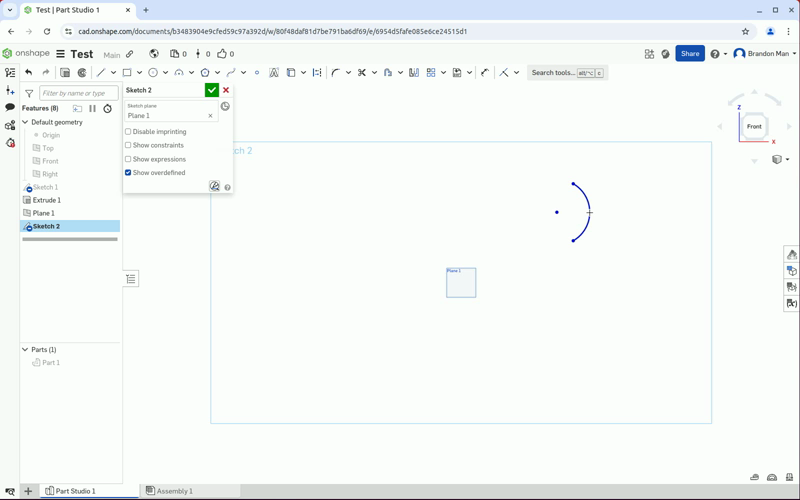
mouse_move(573, 183)
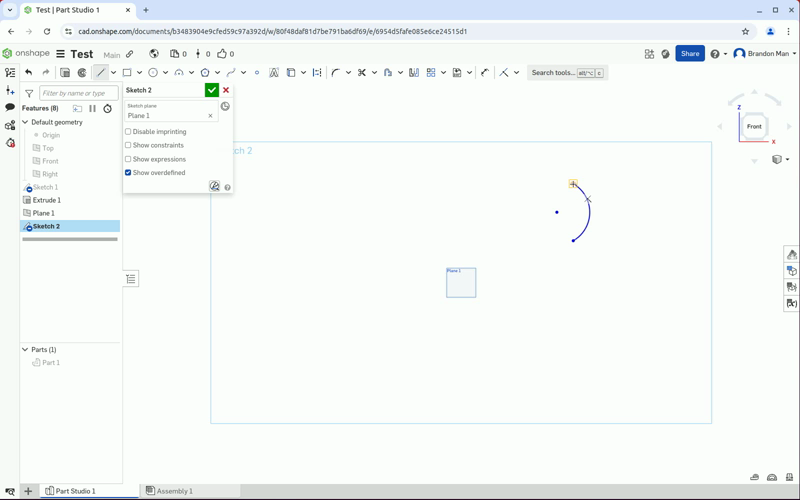
click(573, 183)
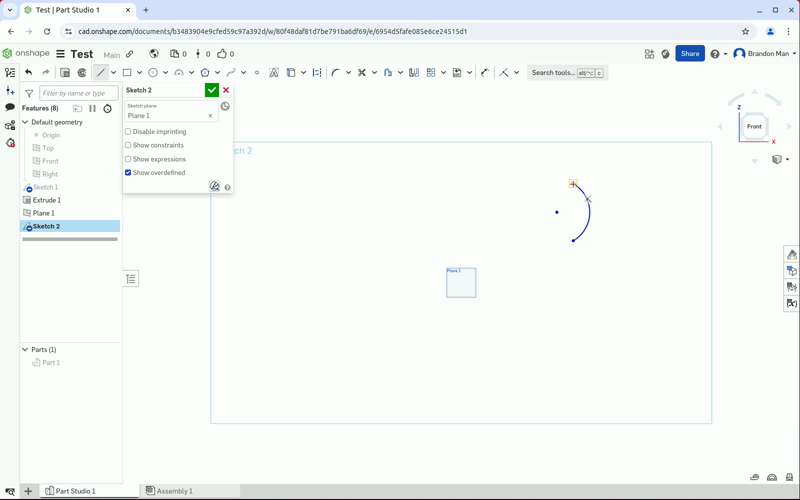
mouse_move(589, 183)
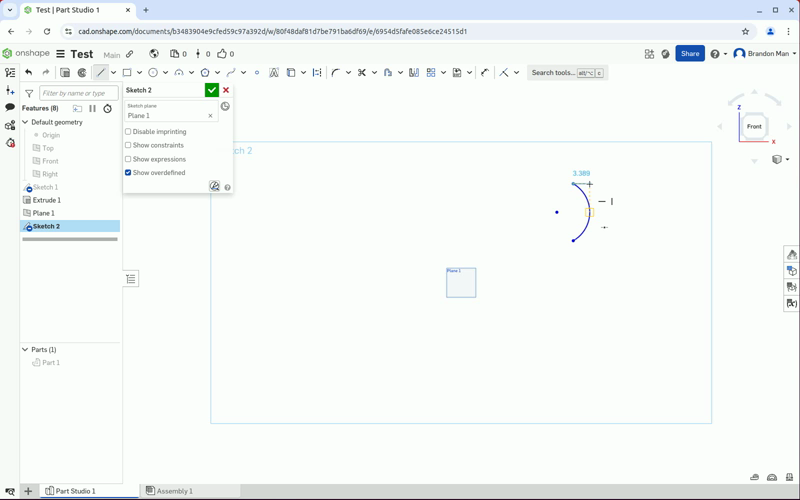
key_down(shift)
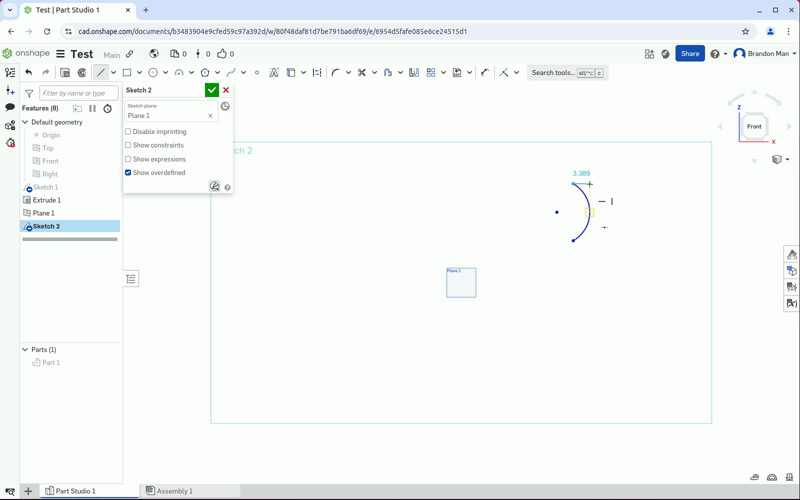
mouse_move(573, 240)
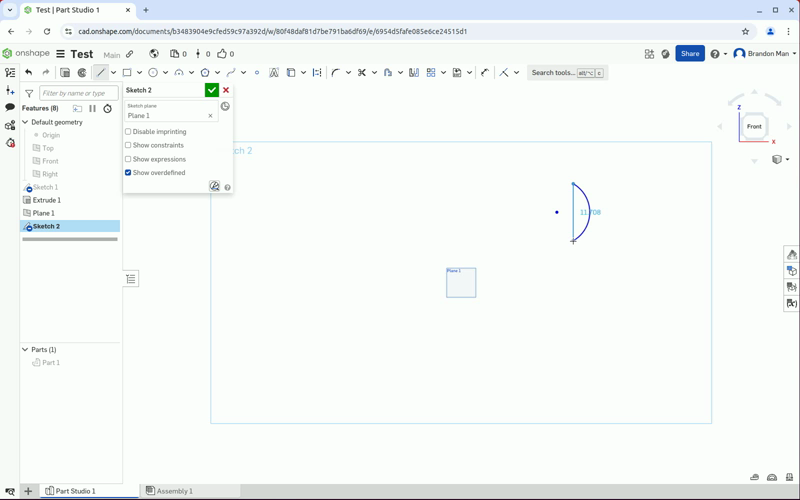
key_up(shift)
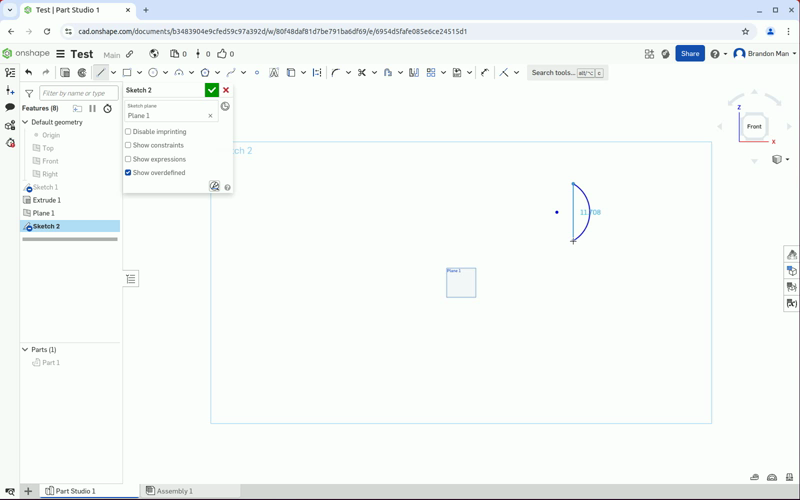
click(573, 240)
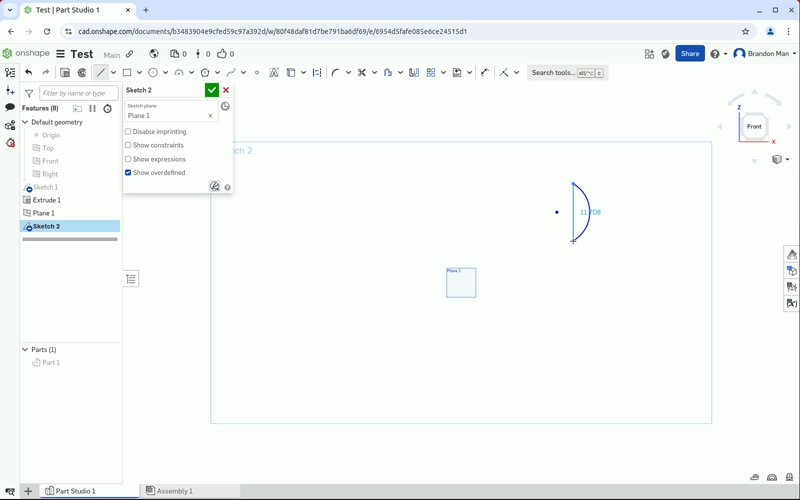
key(esc)
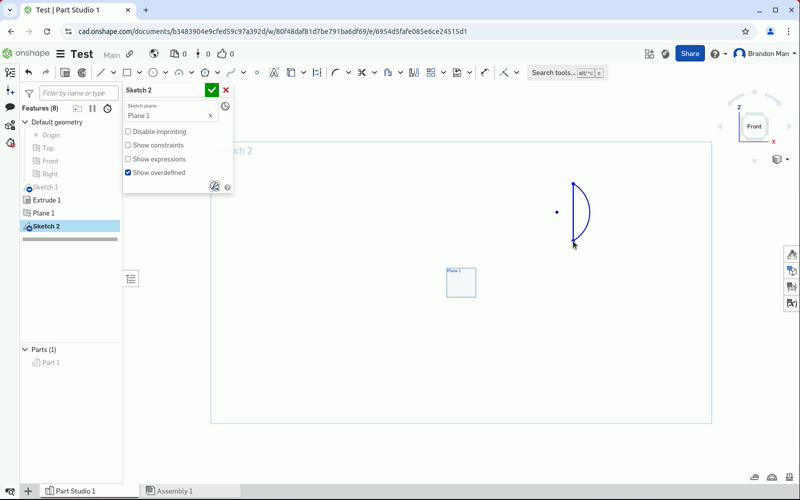
mouse_move(581, 200)
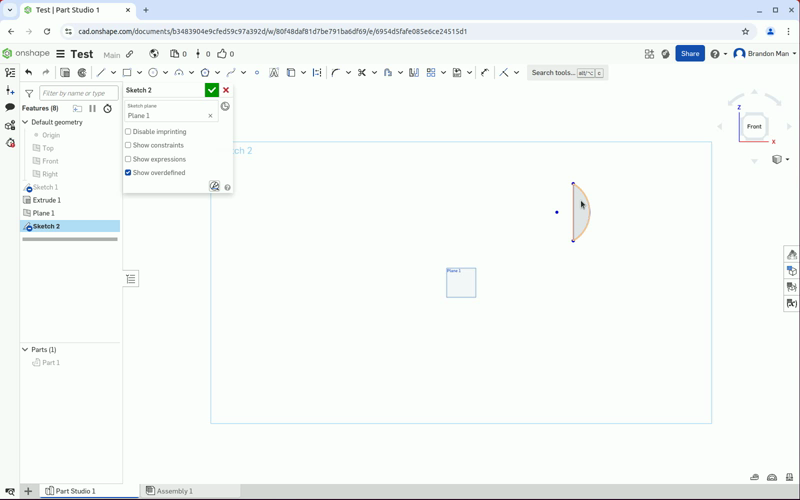
scroll(6)
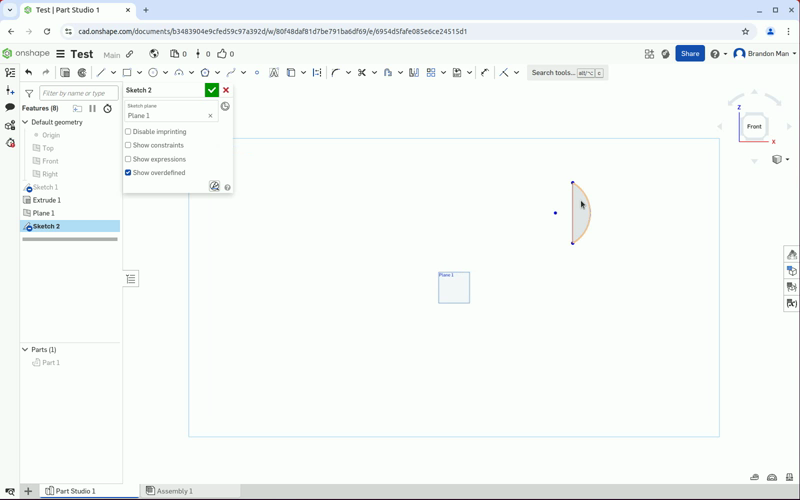
scroll(6)
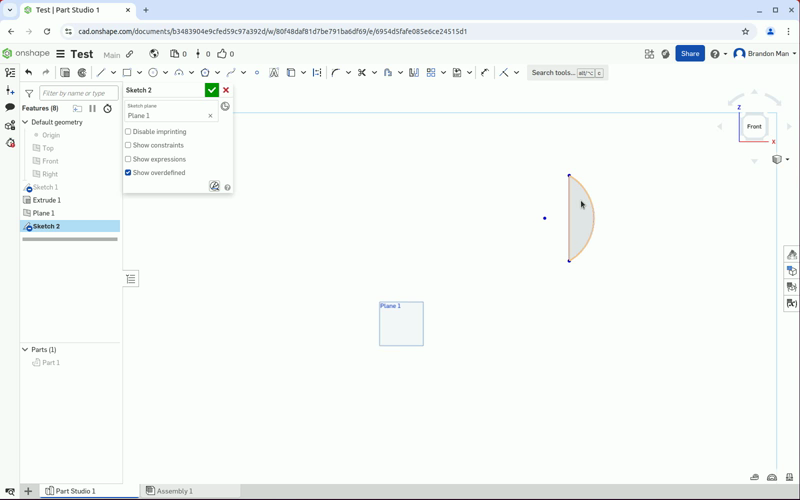
scroll(6)
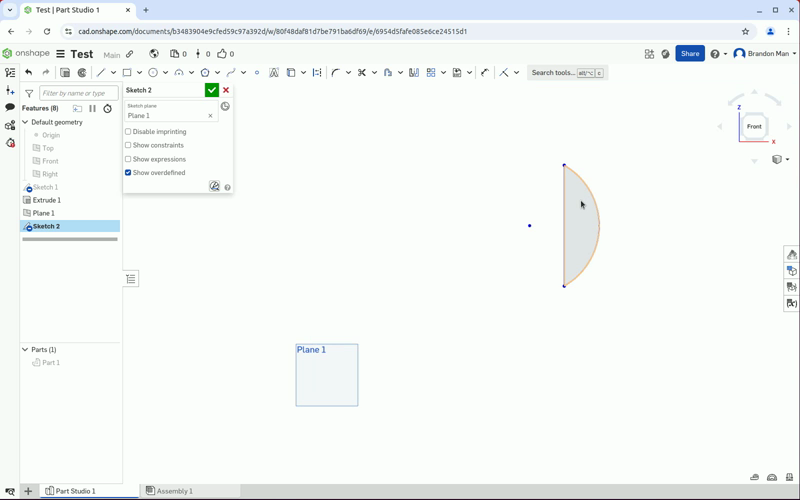
scroll(6)
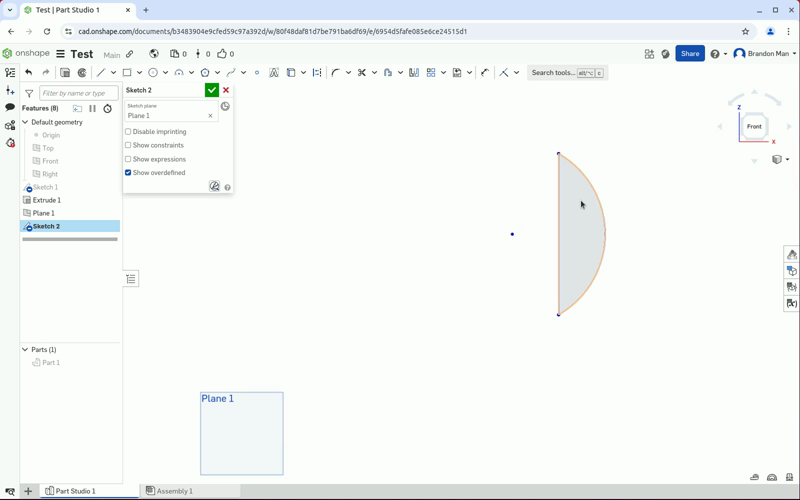
scroll(6)
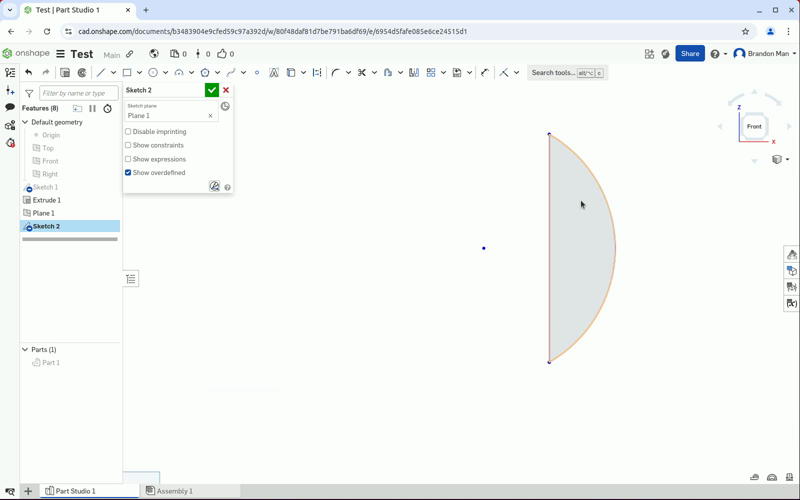
scroll(6)
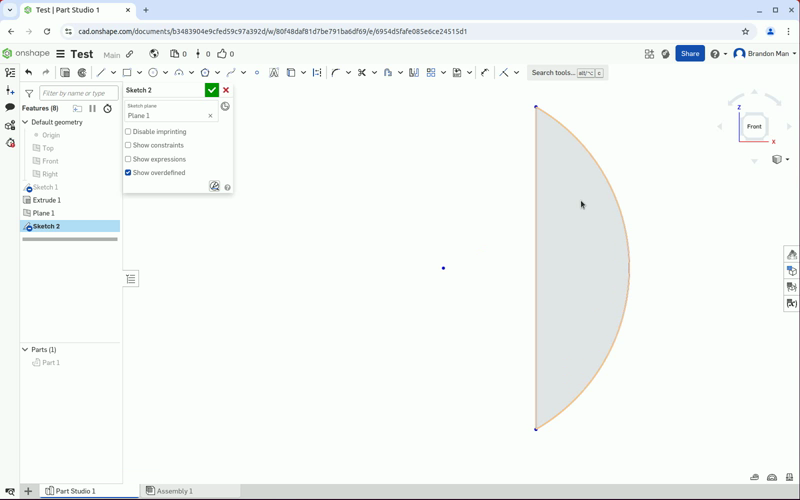
scroll(6)
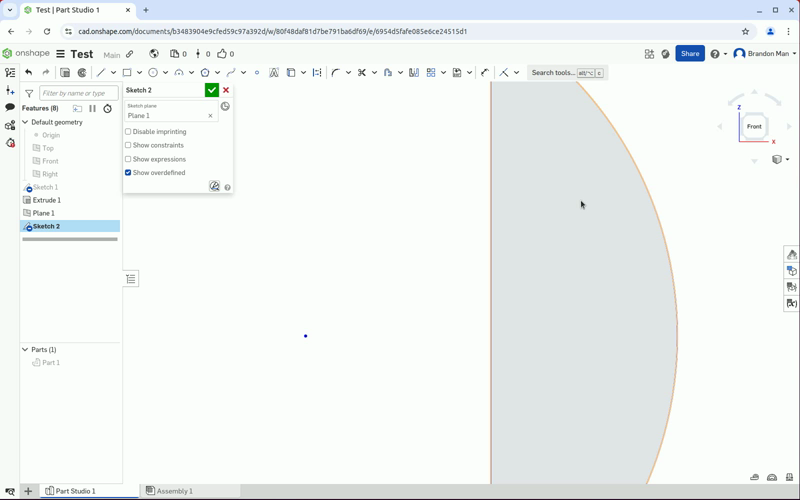
click(581, 200)
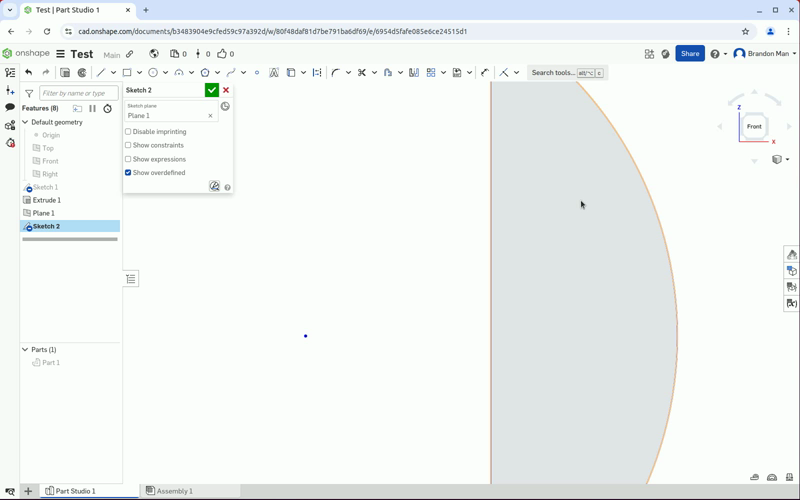
scroll(-6)
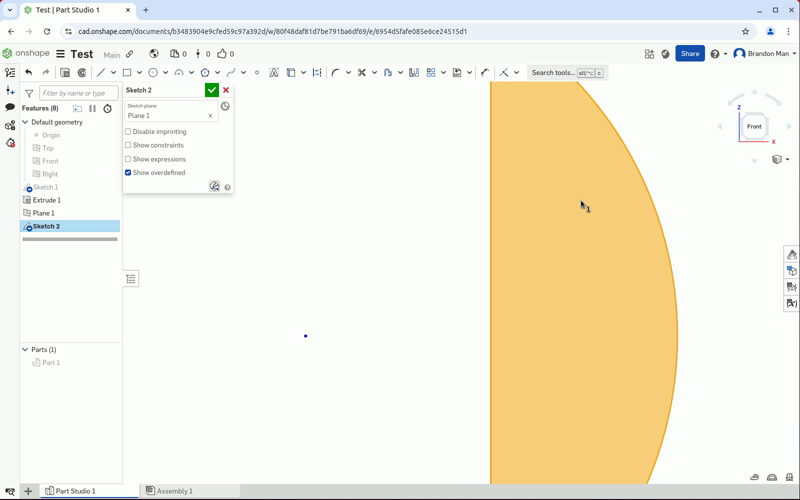
scroll(-6)
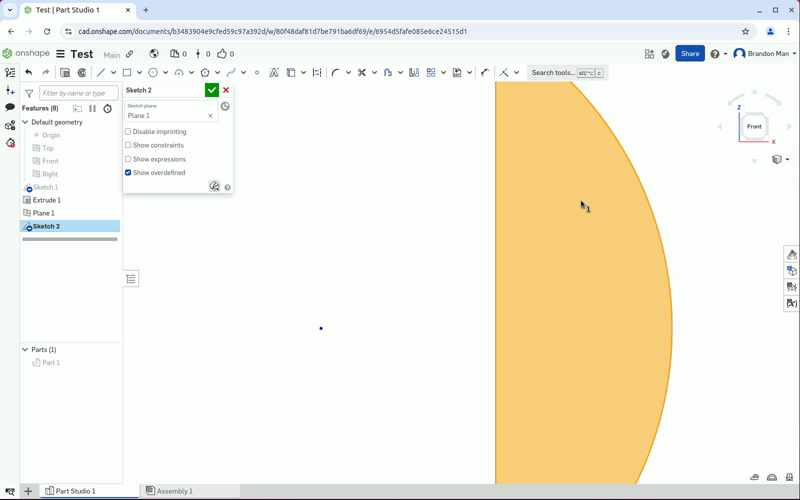
scroll(-6)
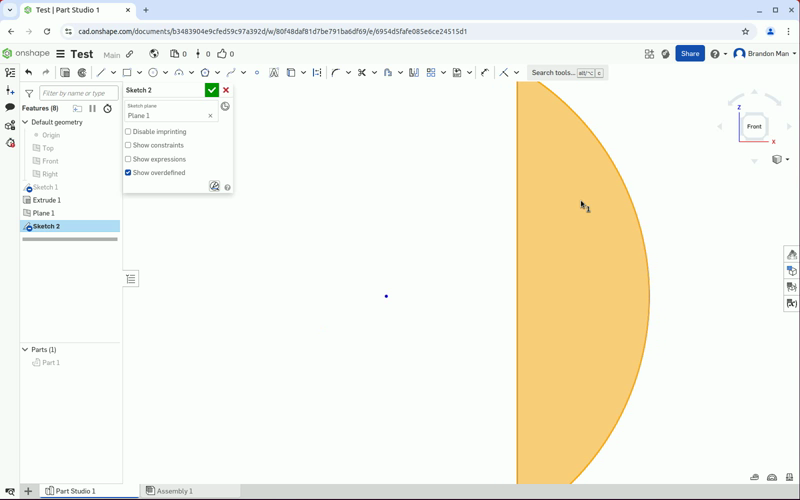
scroll(-6)
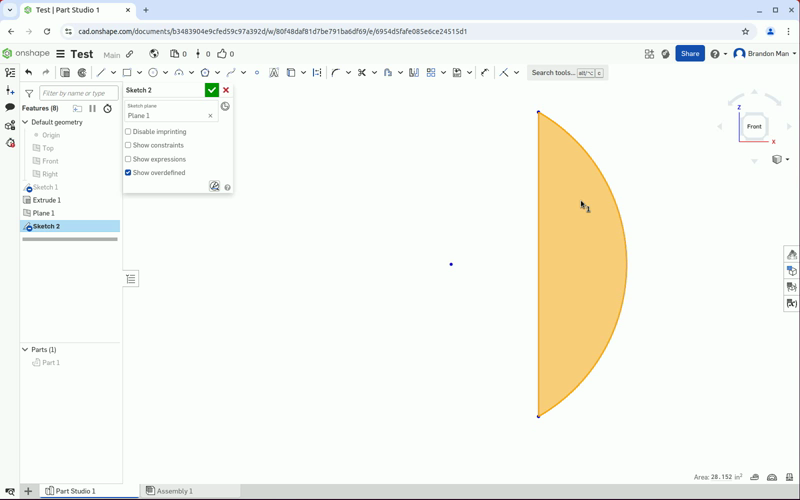
scroll(-6)
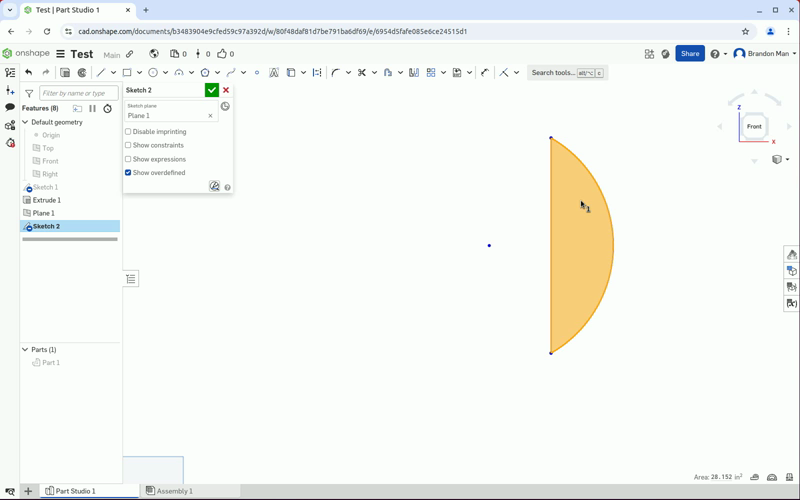
scroll(-6)
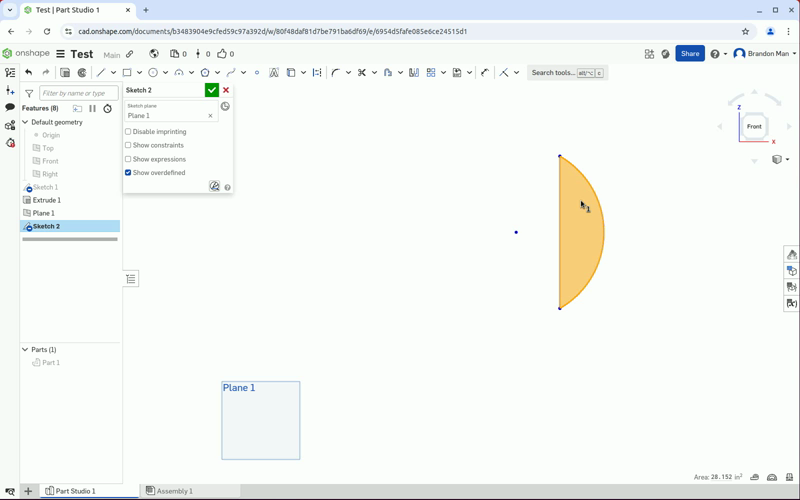
scroll(-6)
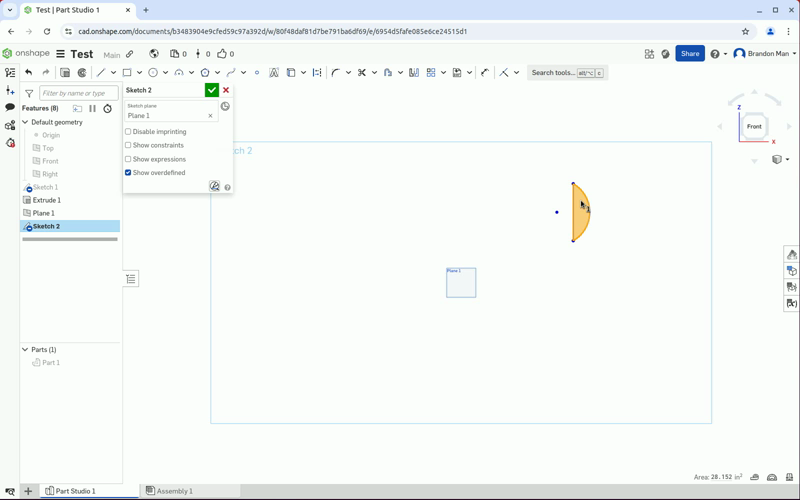
mouse_move(73, 352)
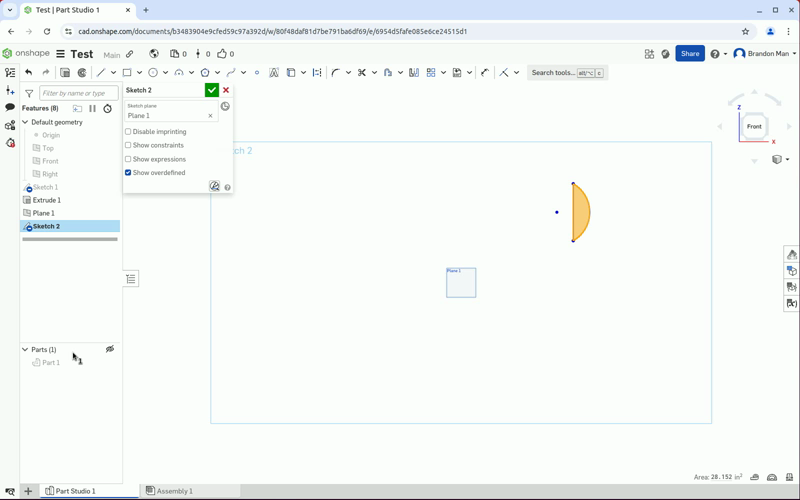
key(shift+y)
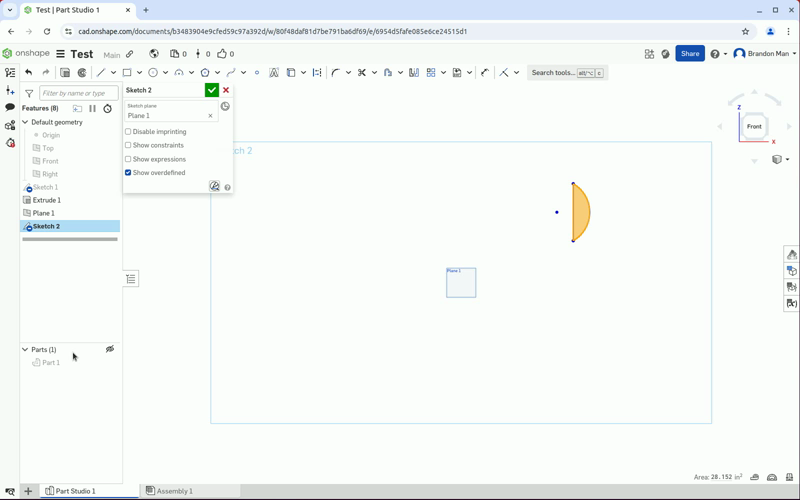
key(shift+e)
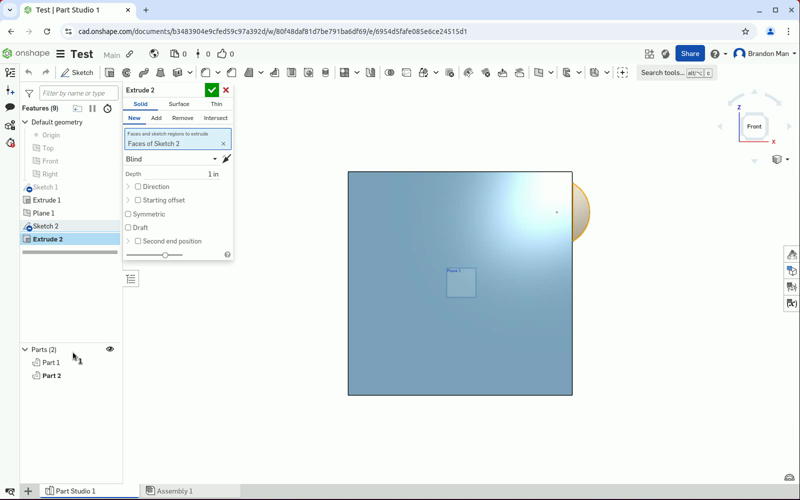
mouse_move(143, 106)
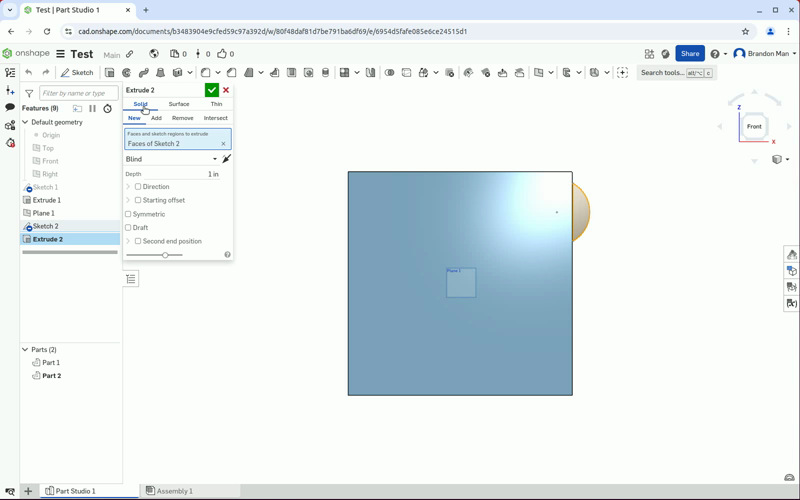
click(143, 106)
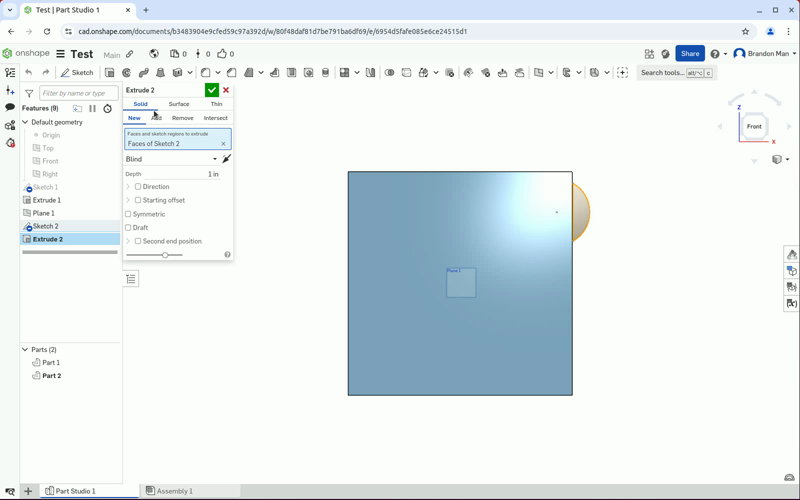
mouse_move(186, 120)
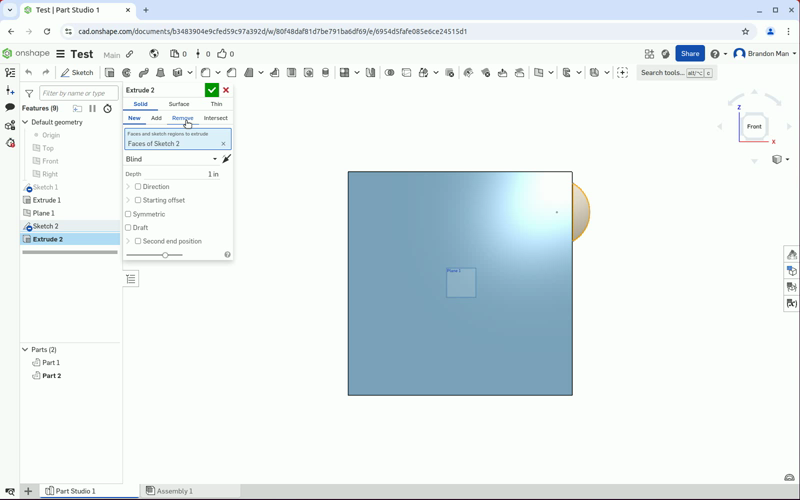
click(186, 120)
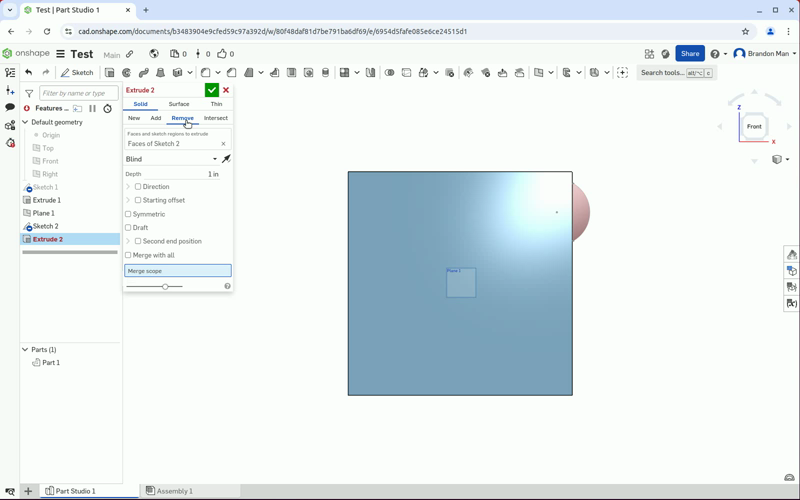
key(tab, 4)
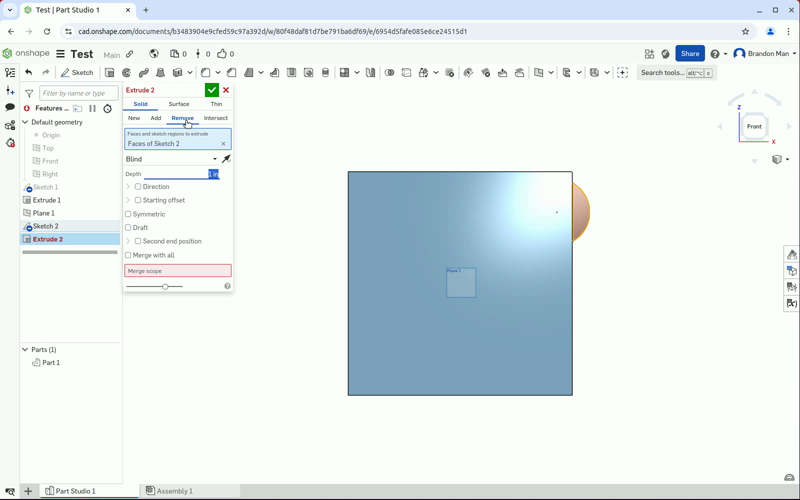
text(2.889)
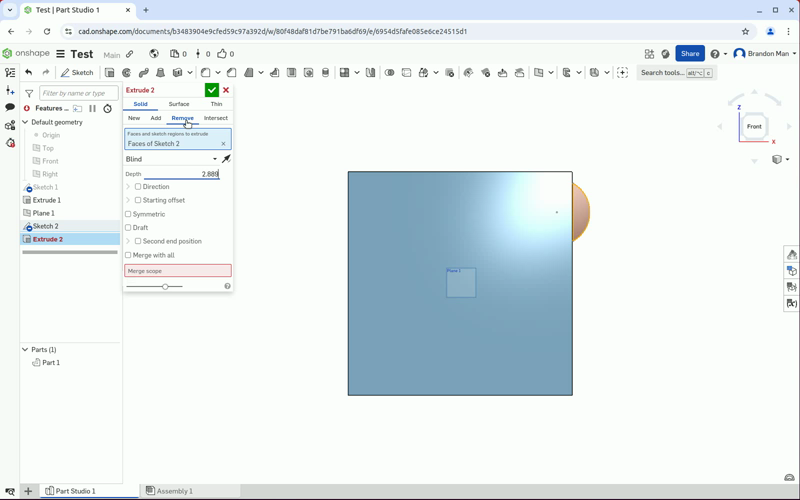
key(tab, 6)
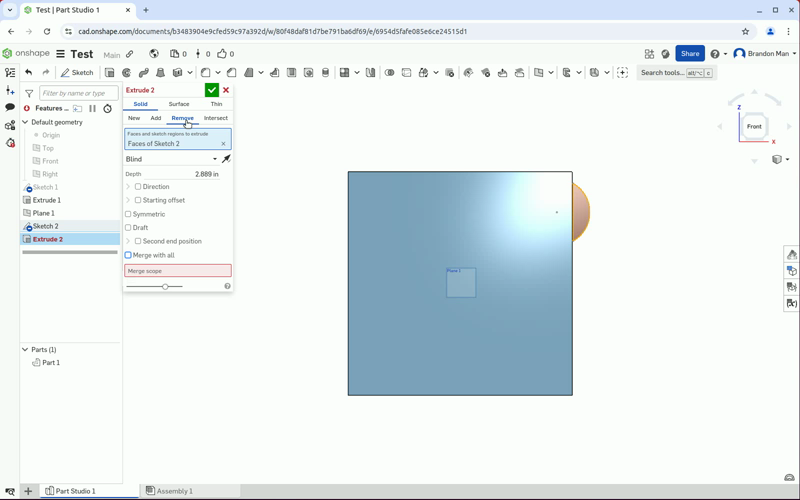
key(space)
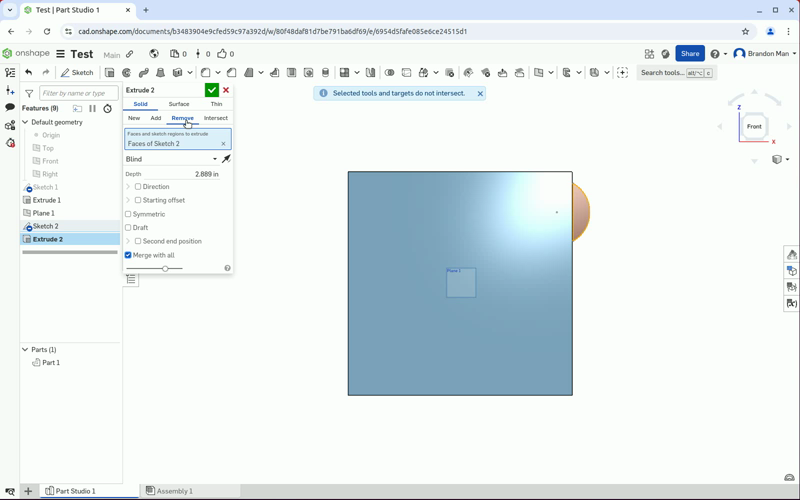
key(enter)
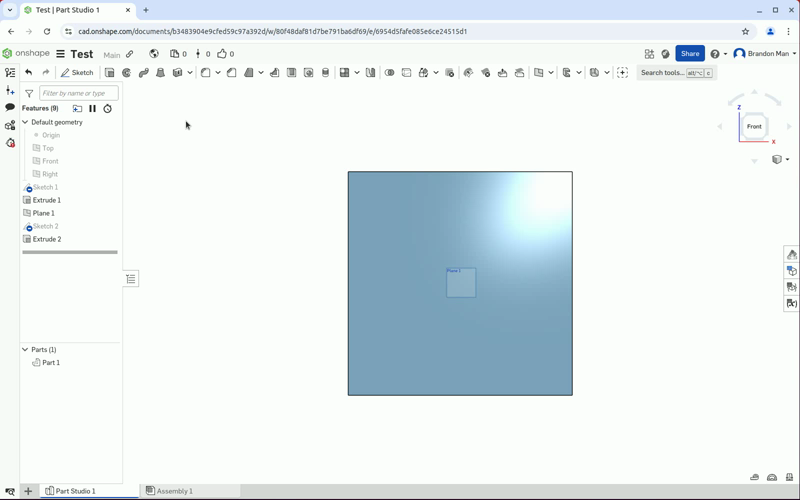
key(shift+h)
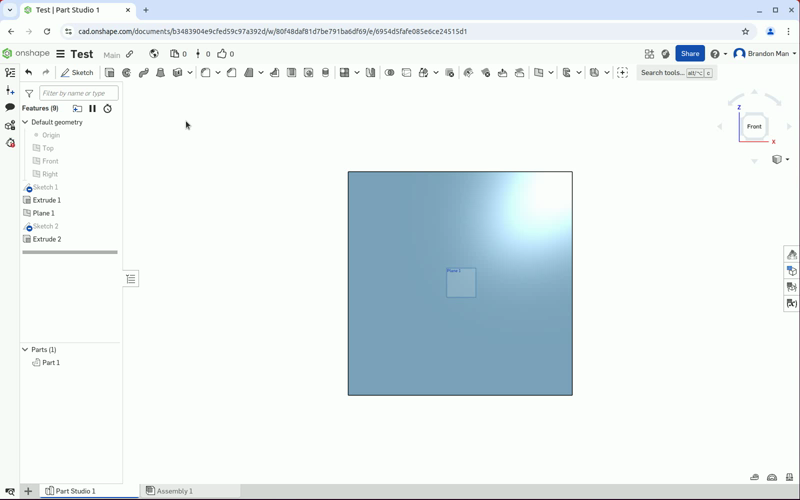
key(shift+h)
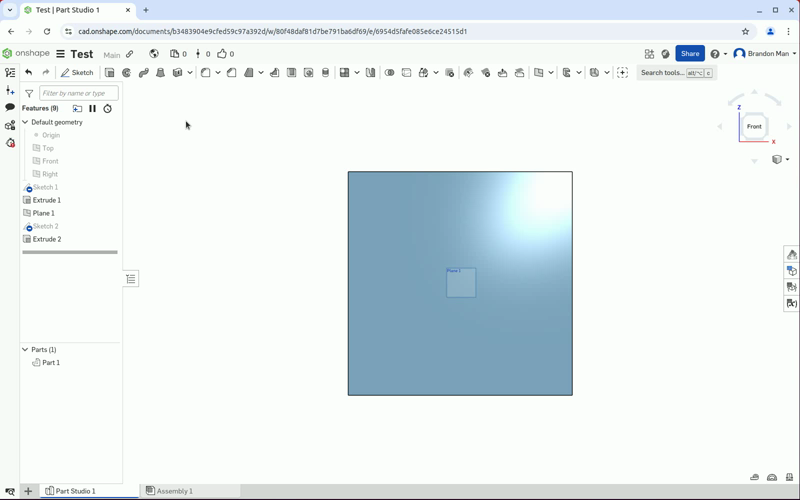
mouse_move(73, 189)
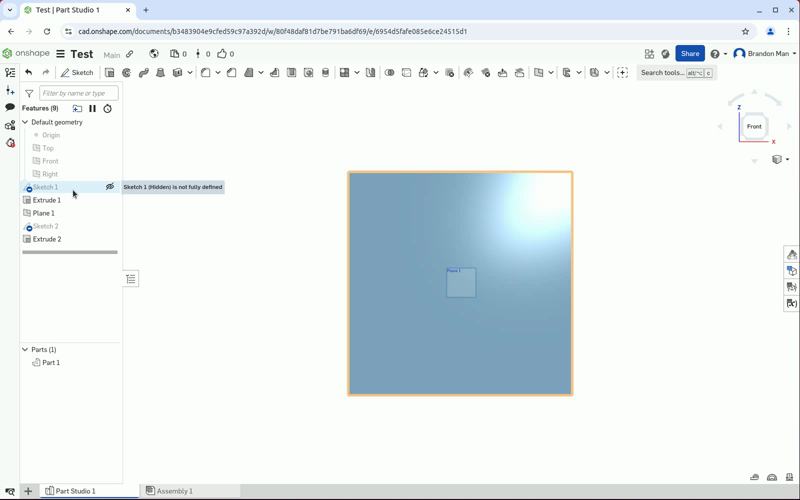
click(73, 189)
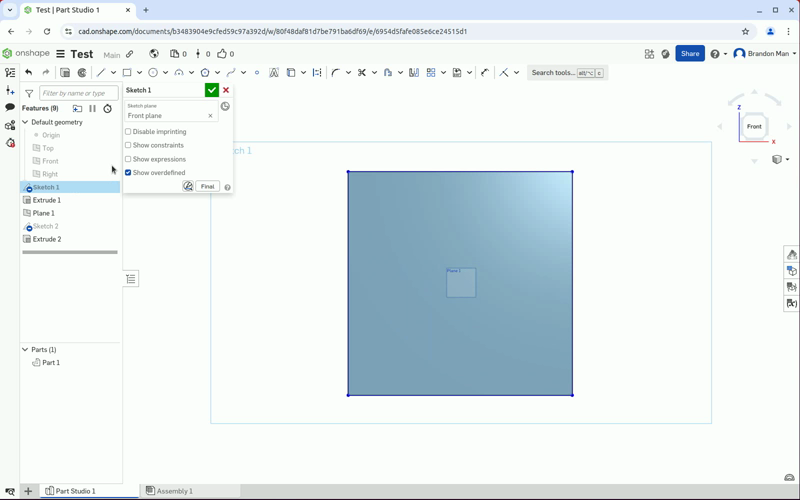
mouse_move(229, 92)
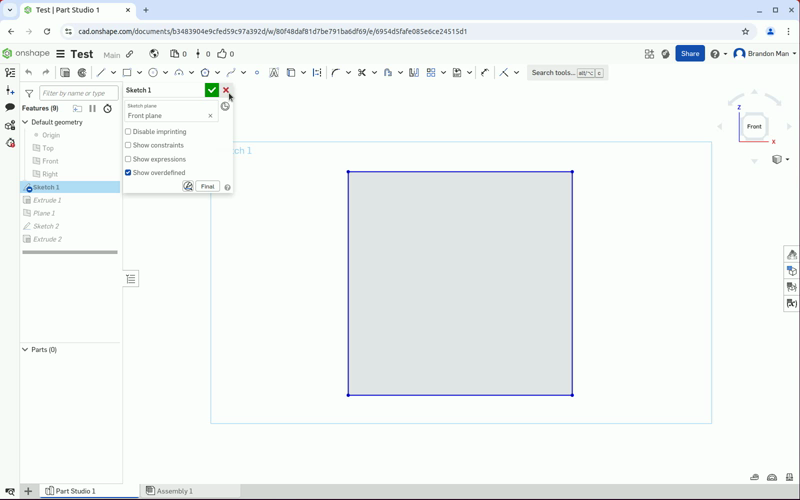
click(229, 92)
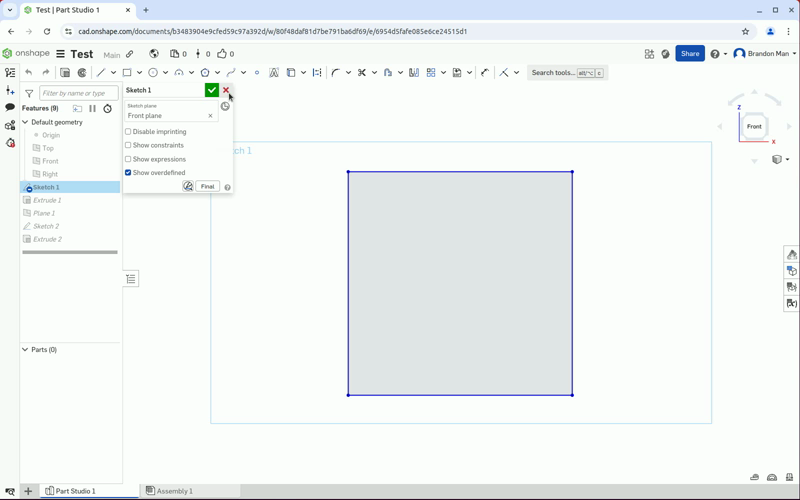
key(shift+s)
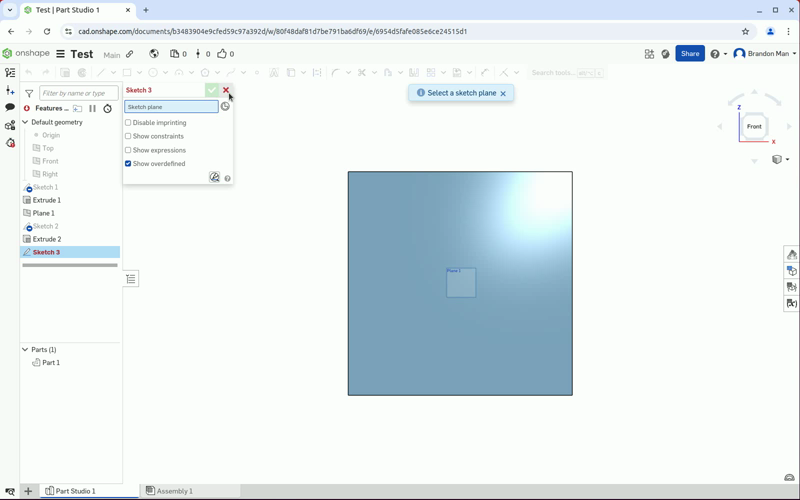
mouse_move(73, 215)
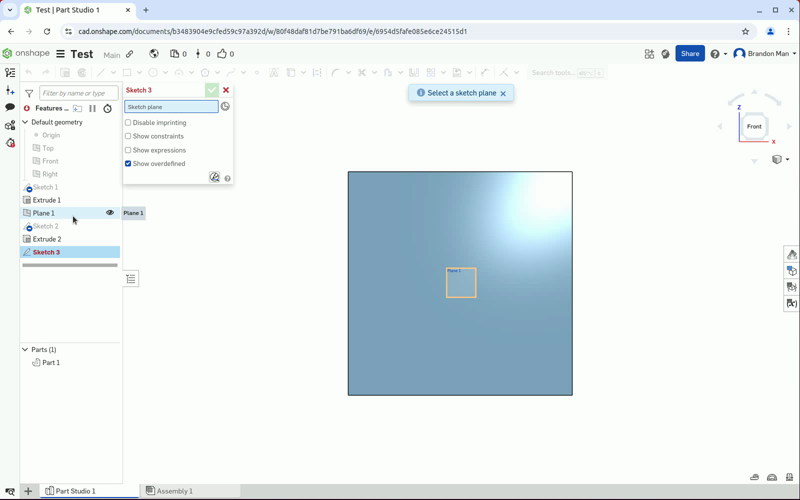
click(73, 215)
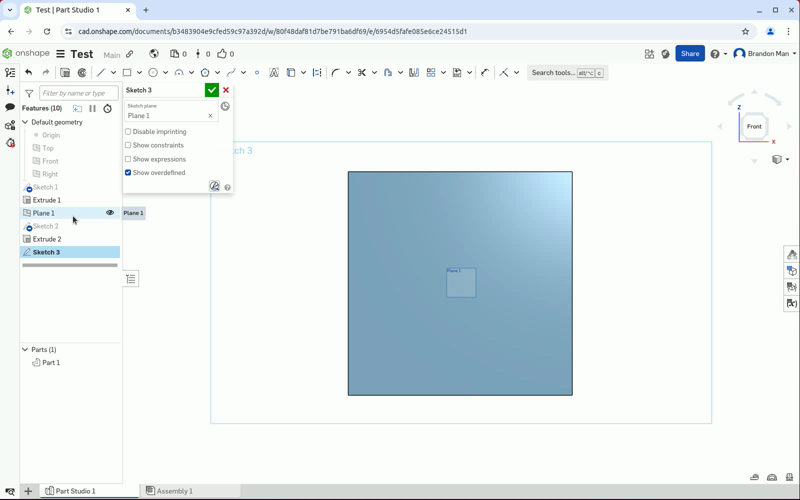
mouse_move(73, 352)
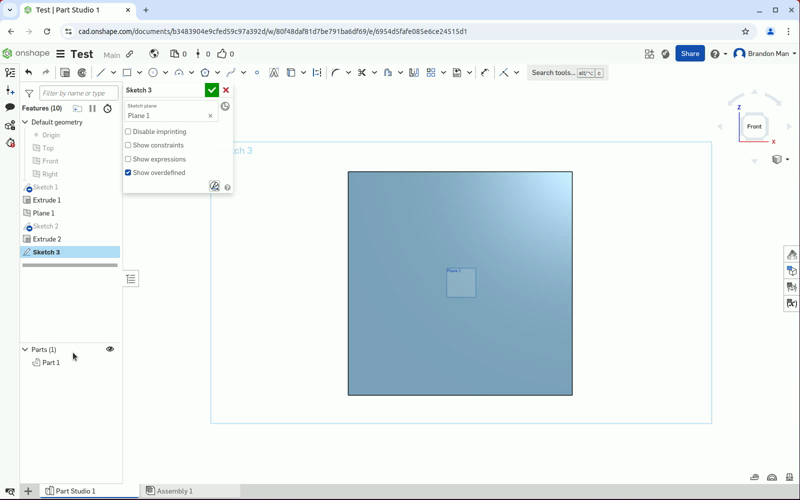
key(y)
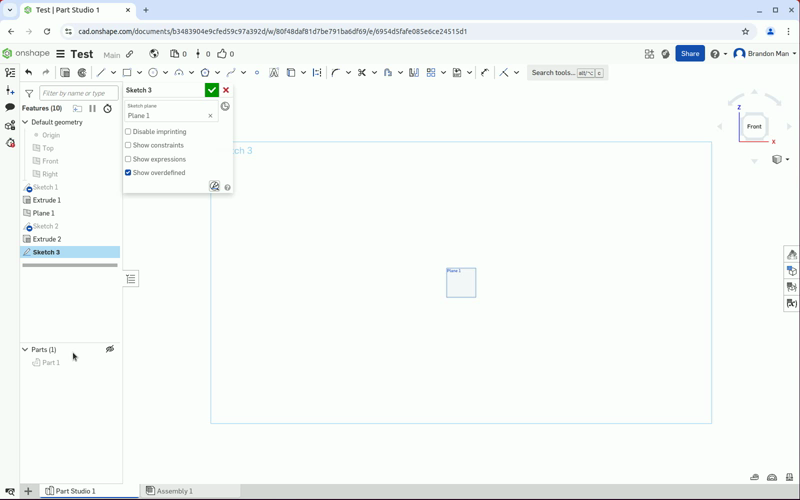
key(l)
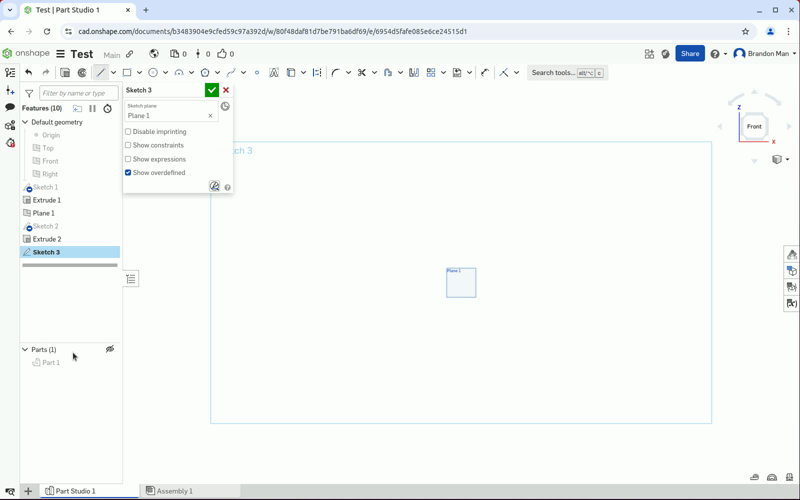
key_down(shift)
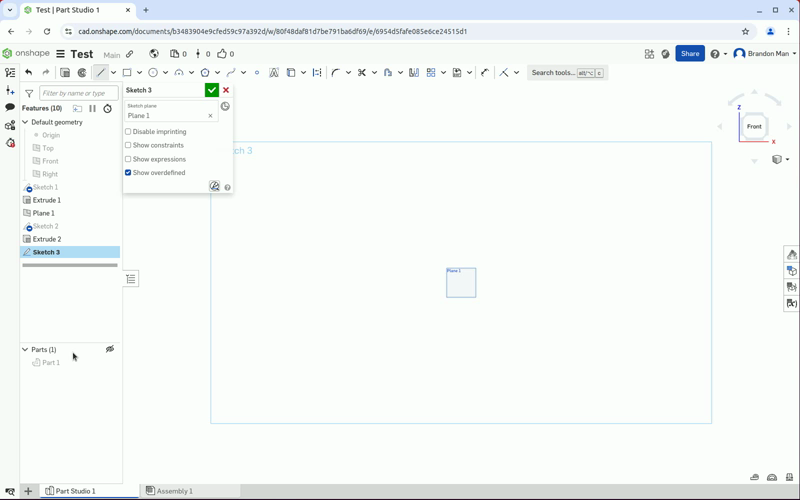
mouse_move(573, 240)
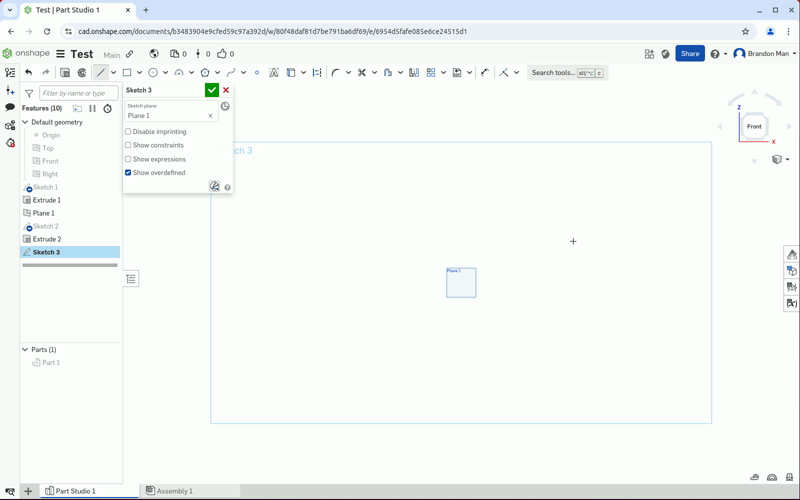
click(573, 240)
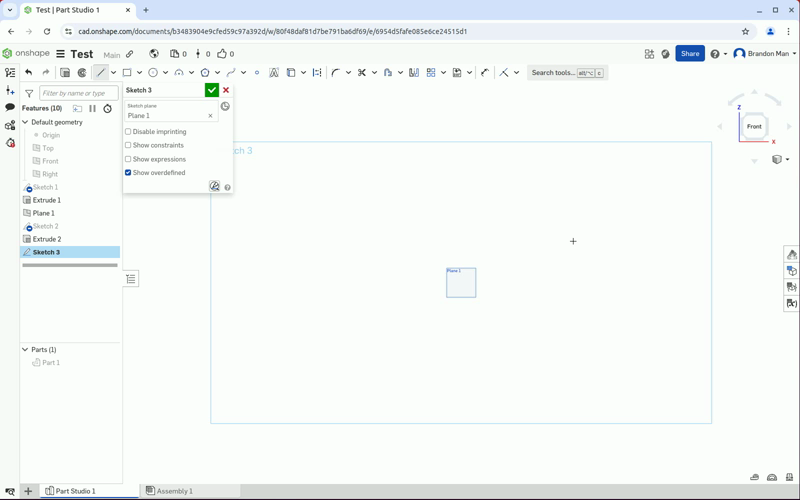
key_up(shift)
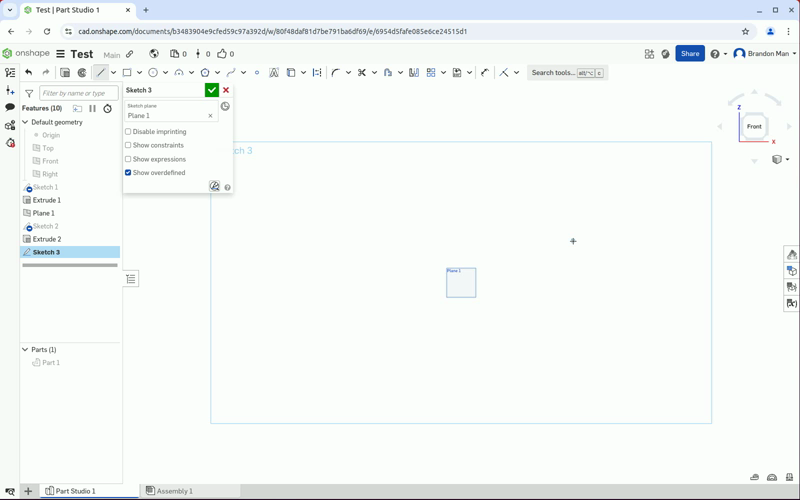
key_down(shift)
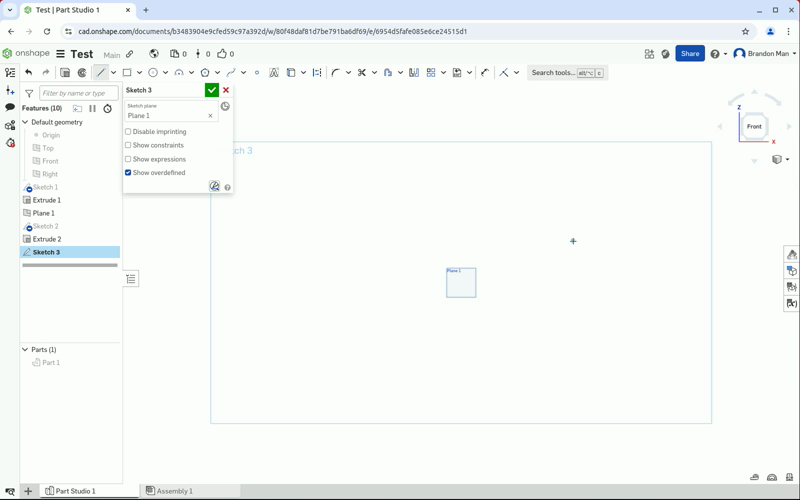
mouse_move(589, 240)
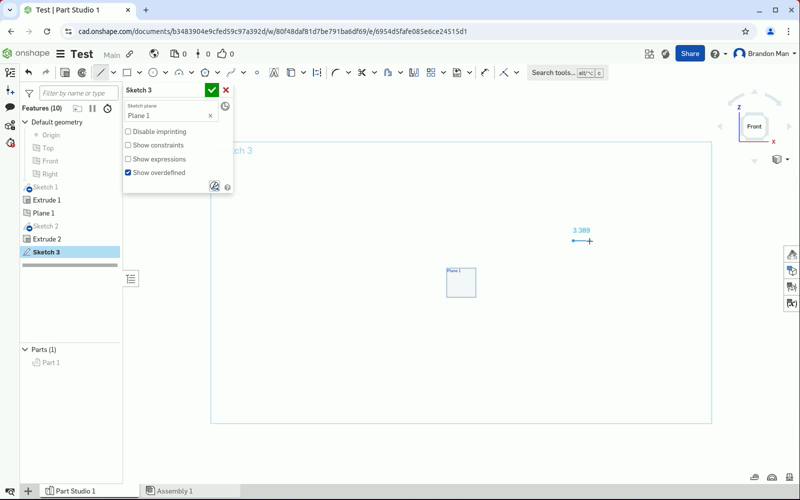
mouse_move(573, 183)
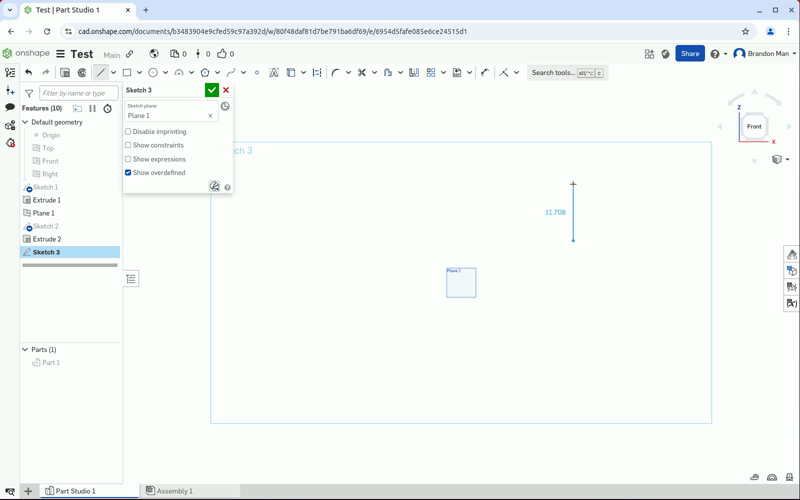
click(573, 183)
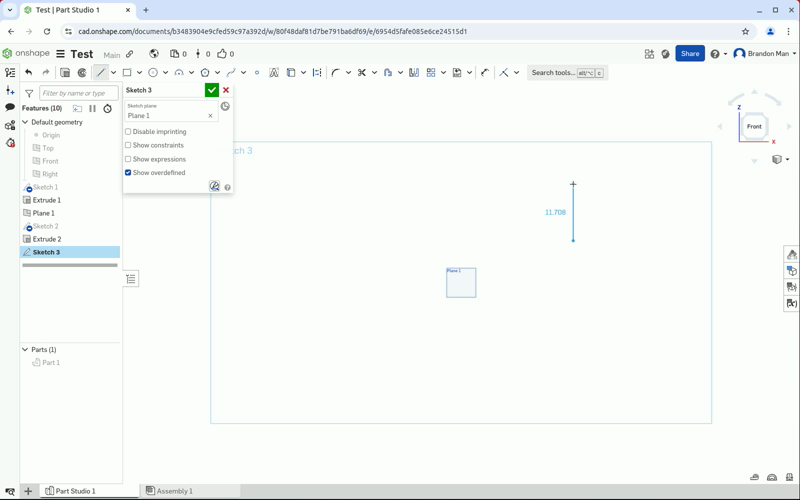
key_up(shift)
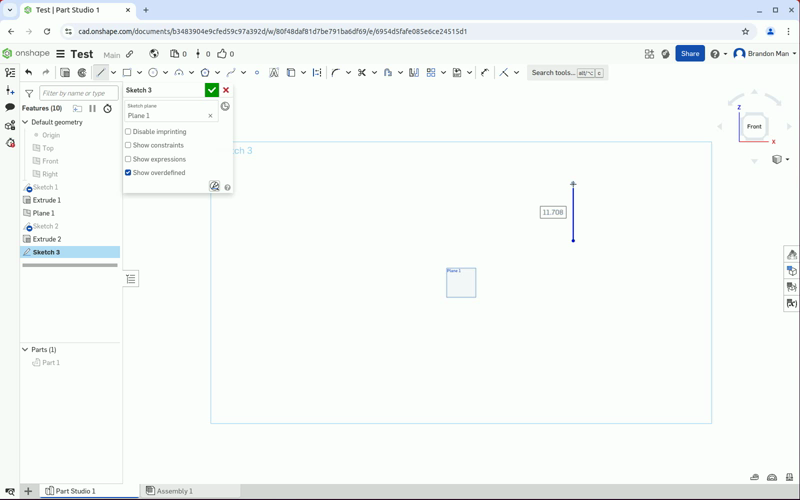
key(esc)
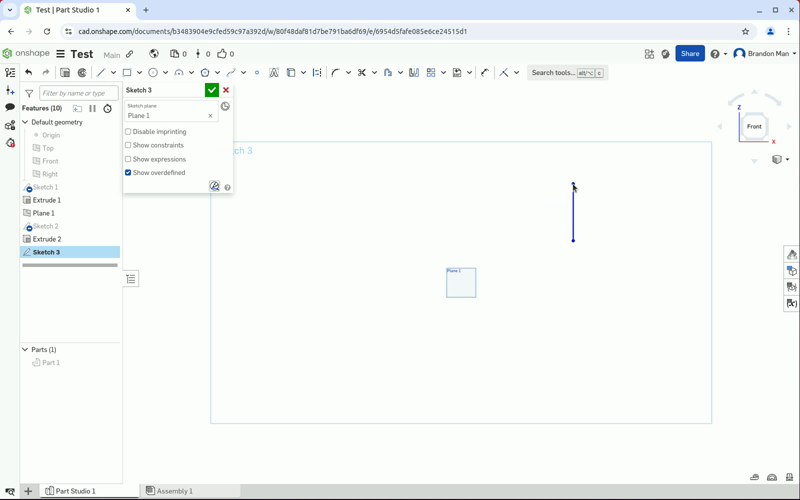
key(a)
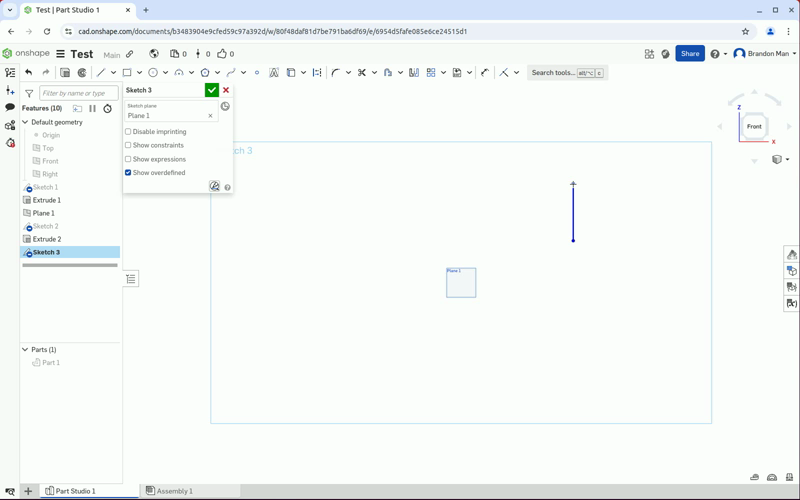
mouse_move(573, 183)
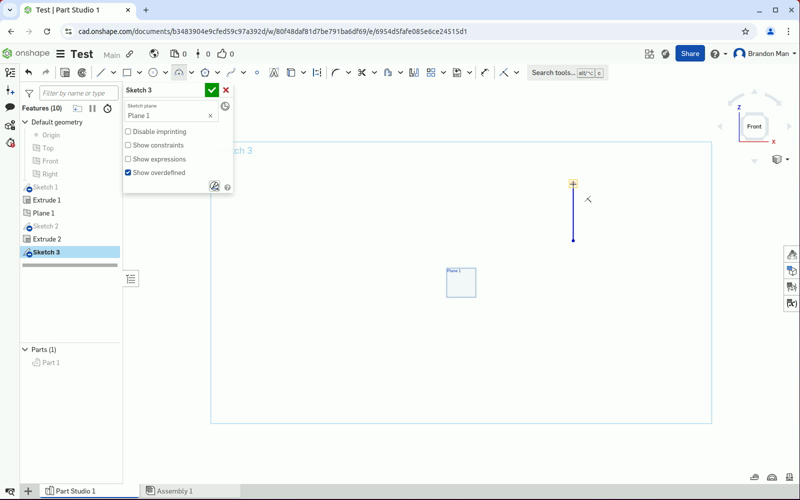
click(573, 183)
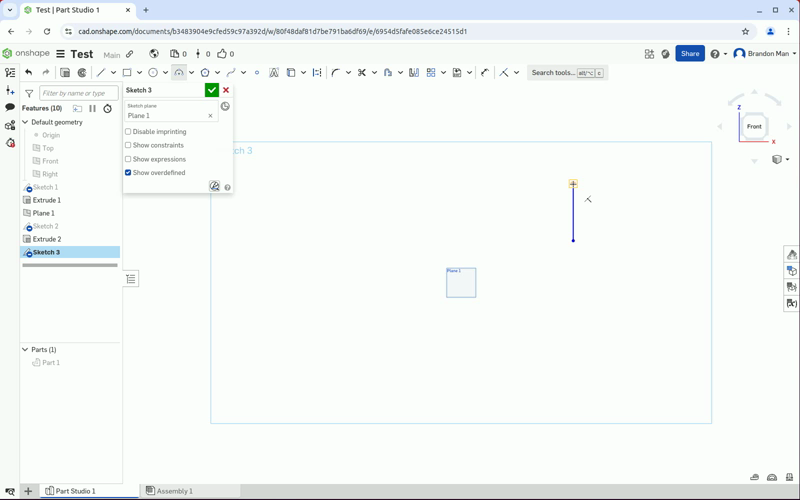
mouse_move(573, 240)
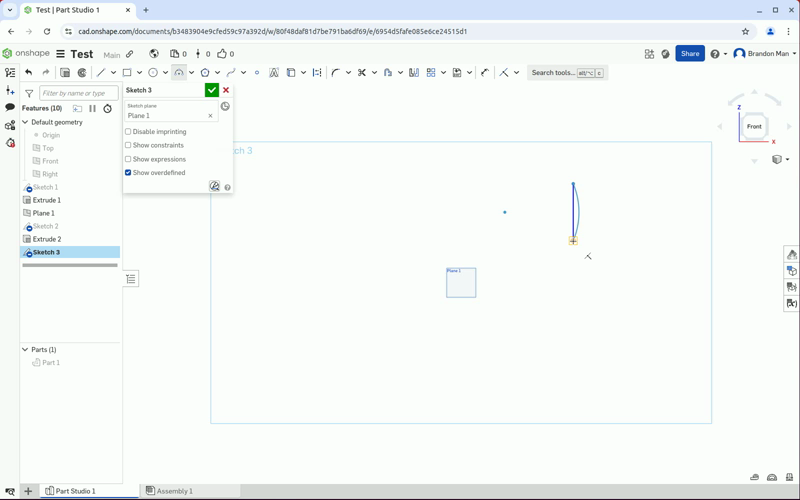
click(573, 240)
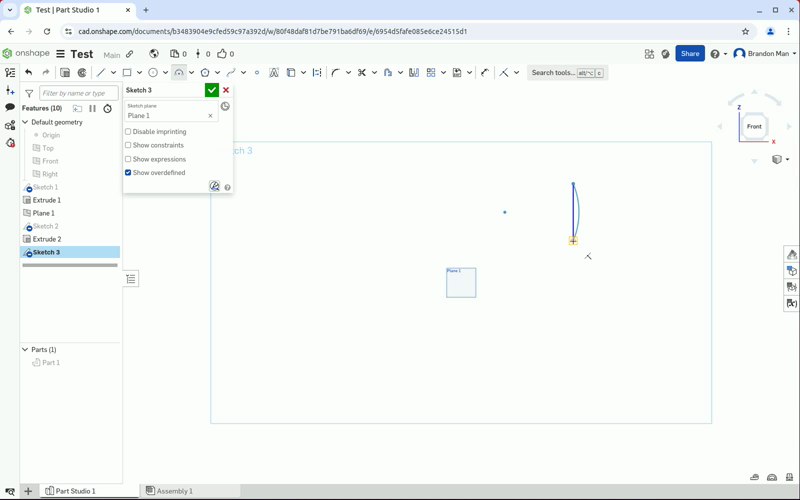
key_down(shift)
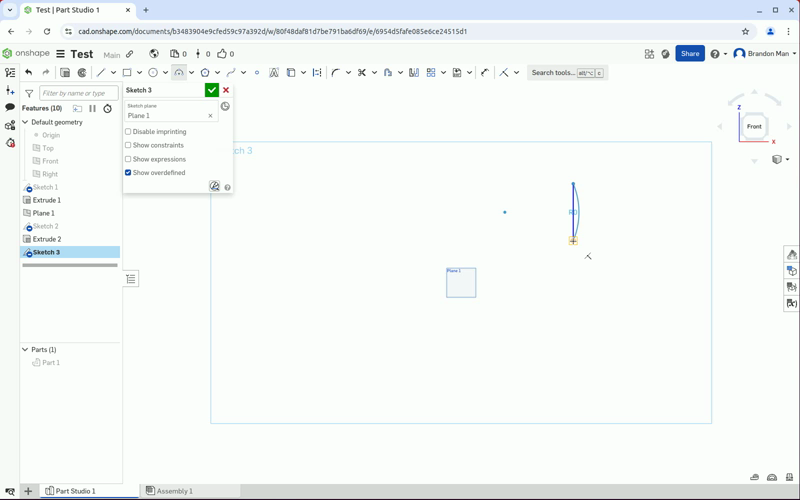
mouse_move(544, 212)
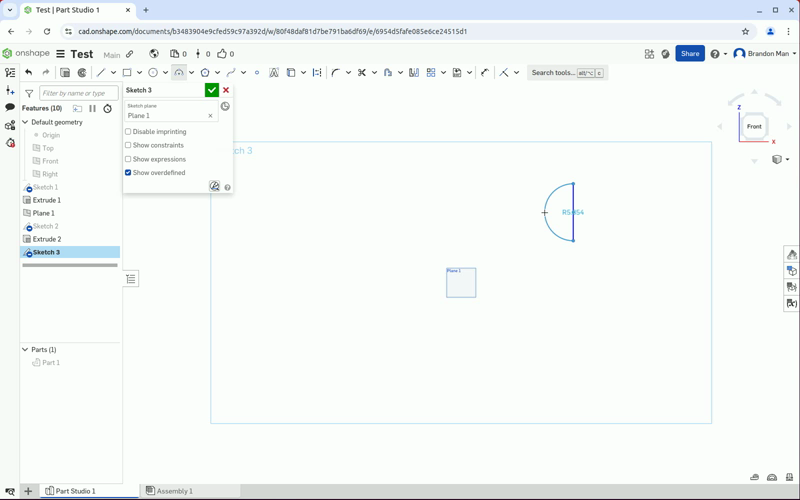
click(544, 212)
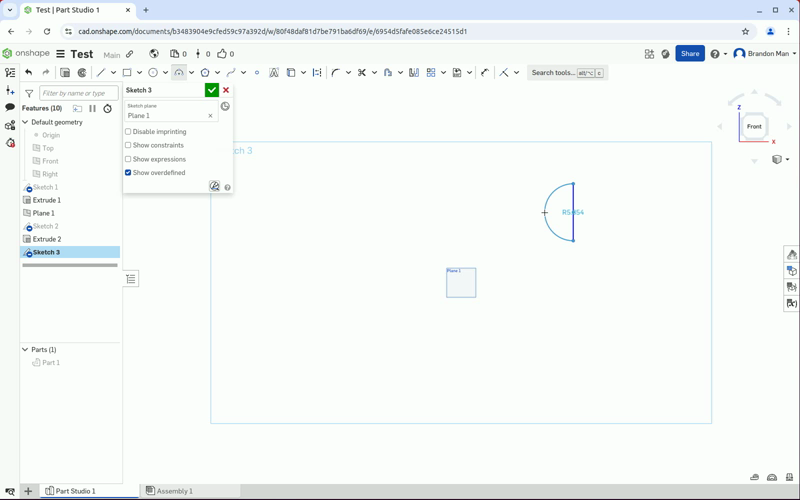
key_up(shift)
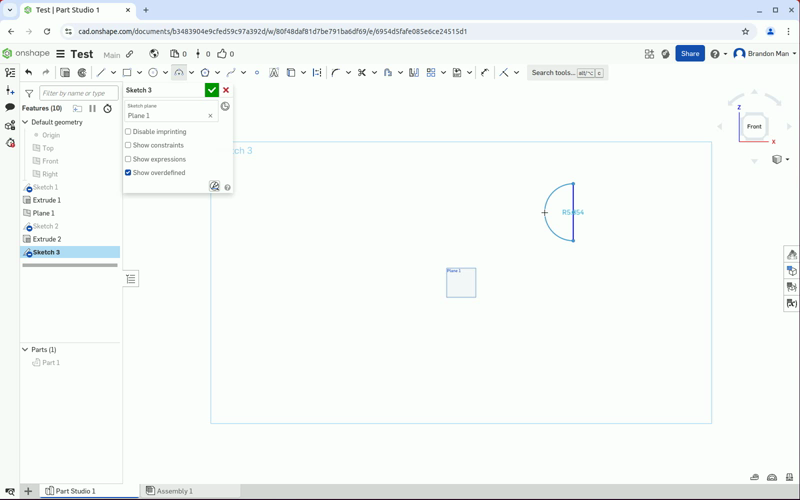
key(esc)
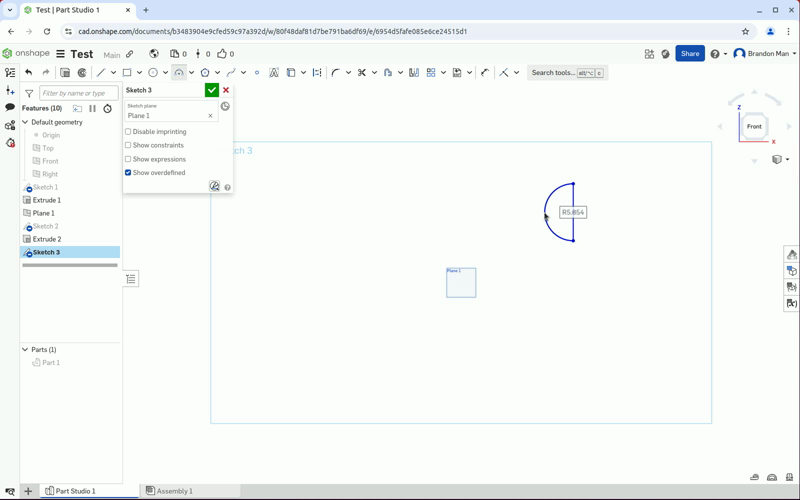
mouse_move(568, 225)
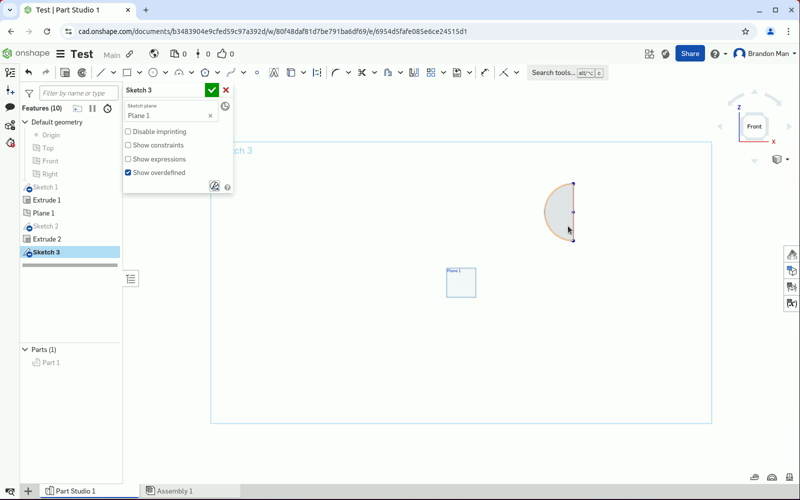
scroll(6)
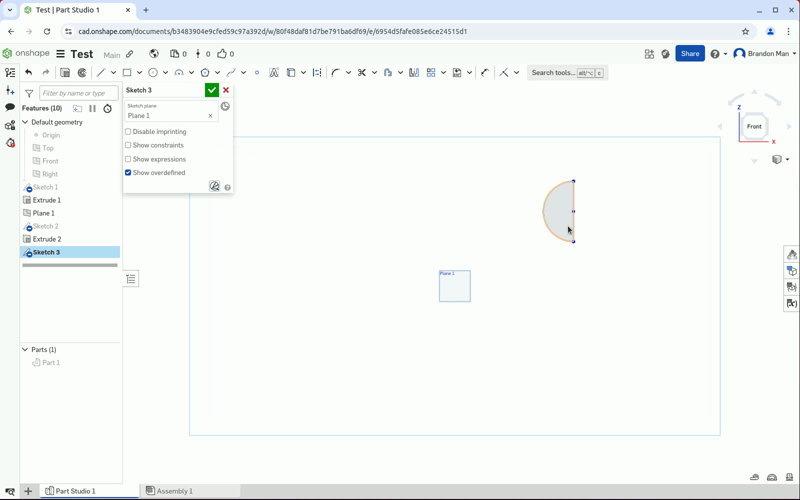
scroll(6)
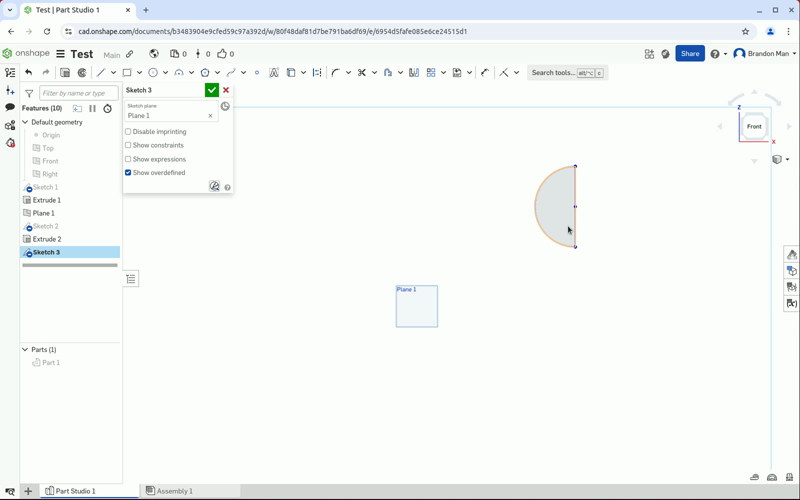
scroll(6)
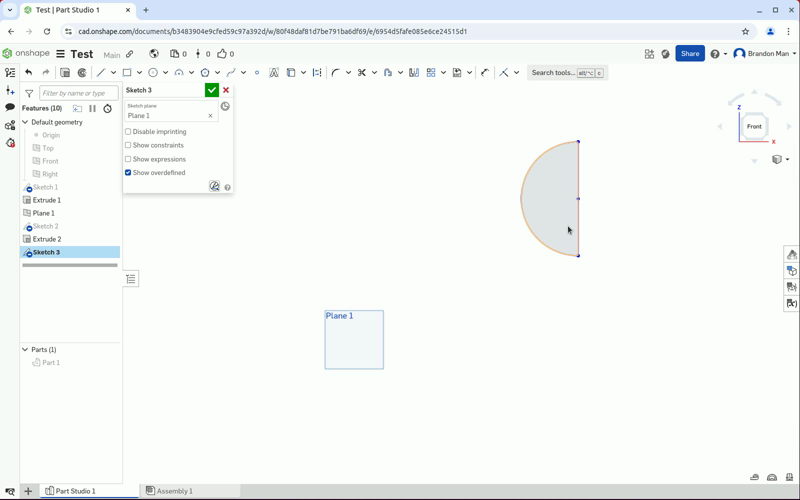
scroll(6)
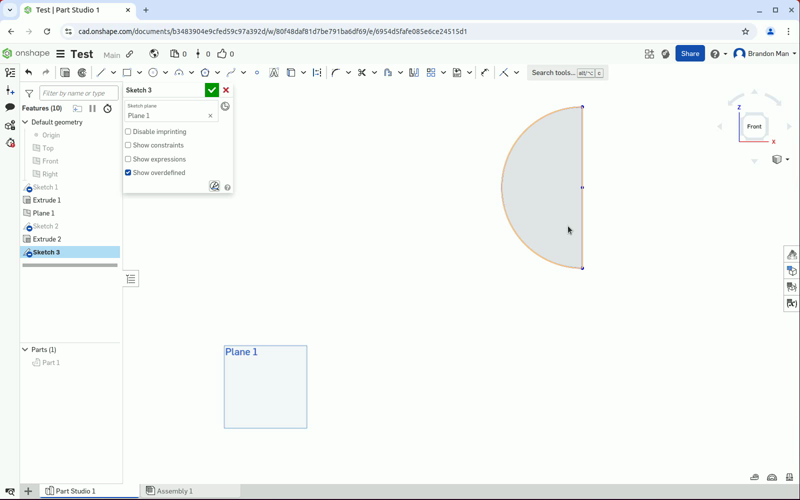
scroll(6)
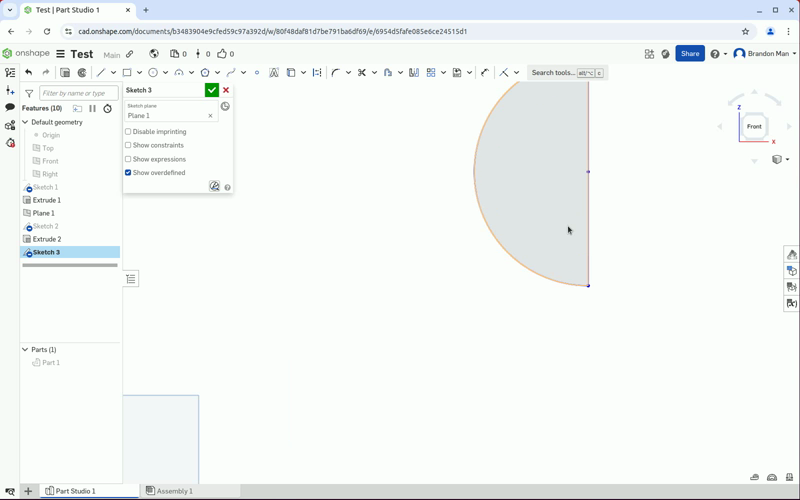
scroll(6)
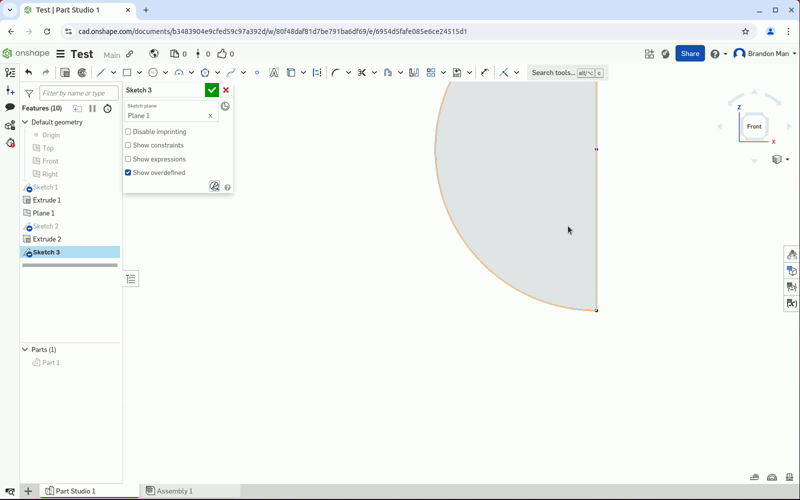
scroll(6)
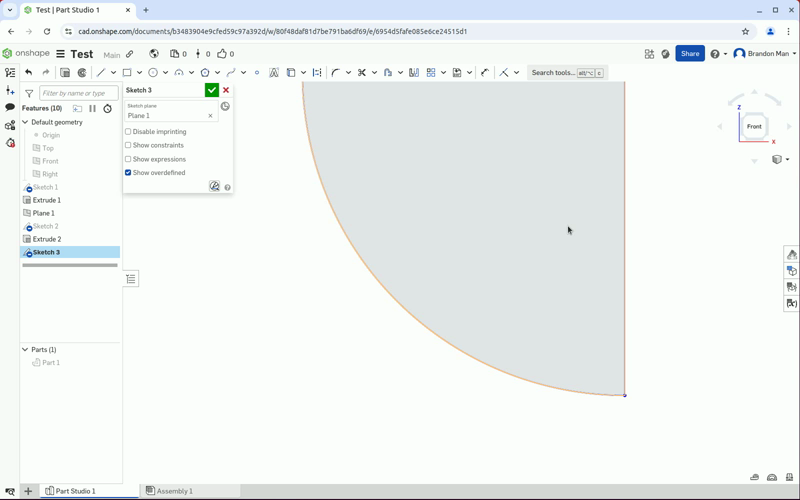
click(568, 225)
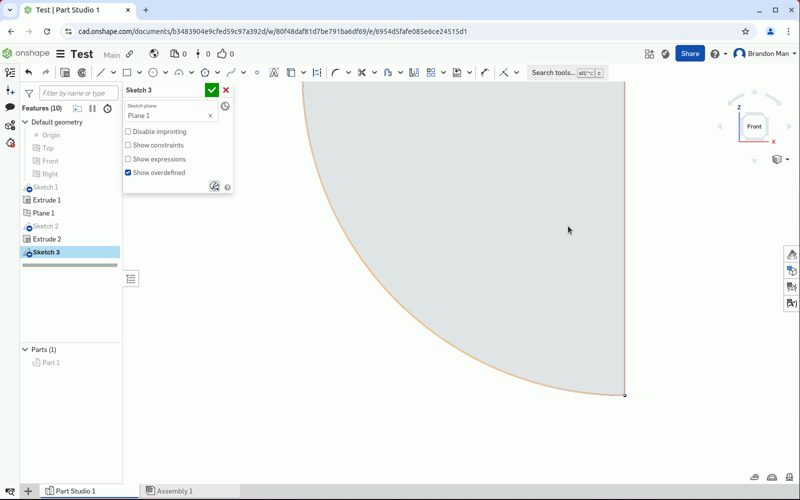
scroll(-6)
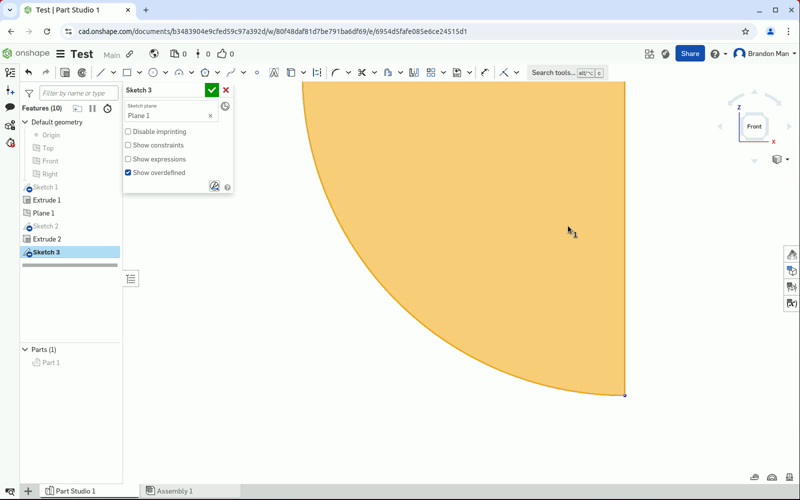
scroll(-6)
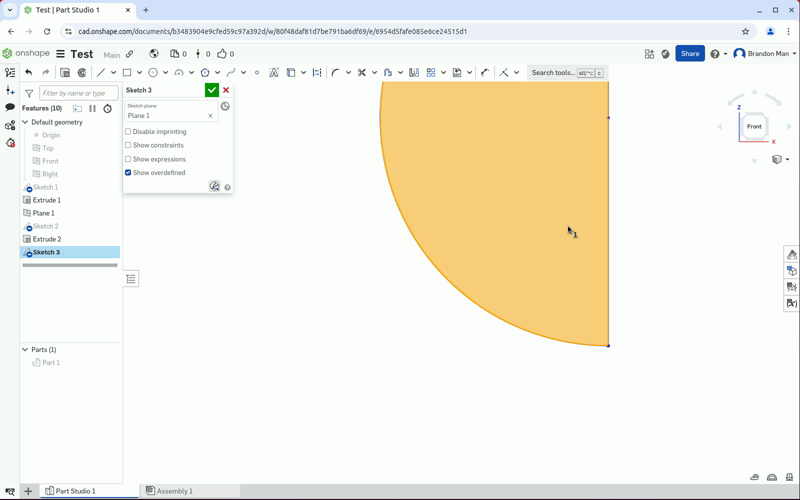
scroll(-6)
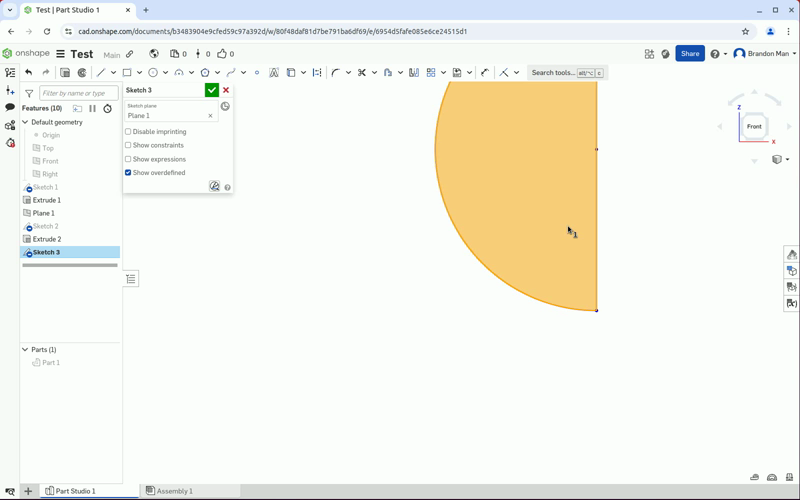
scroll(-6)
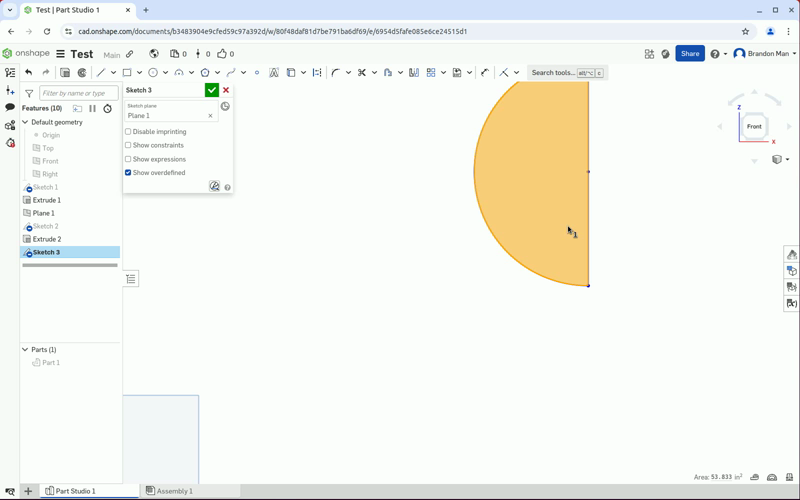
scroll(-6)
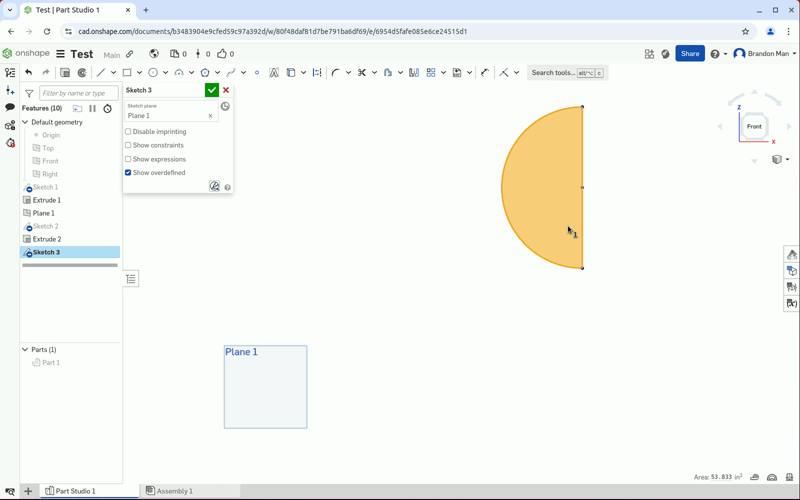
scroll(-6)
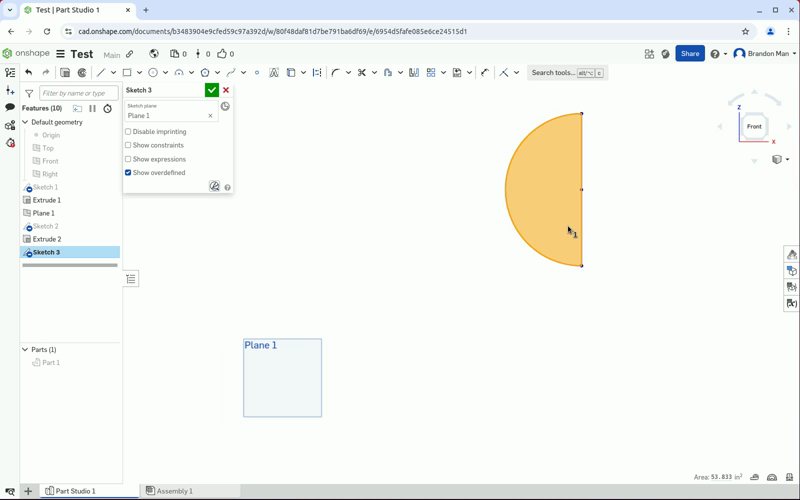
scroll(-6)
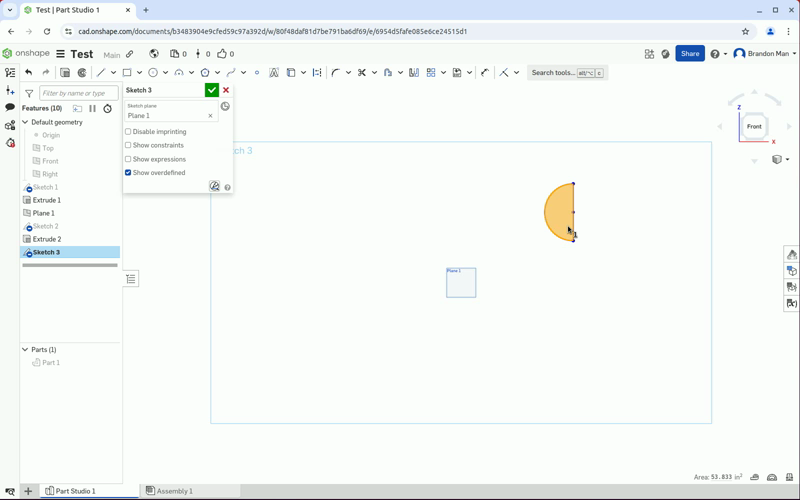
mouse_move(73, 352)
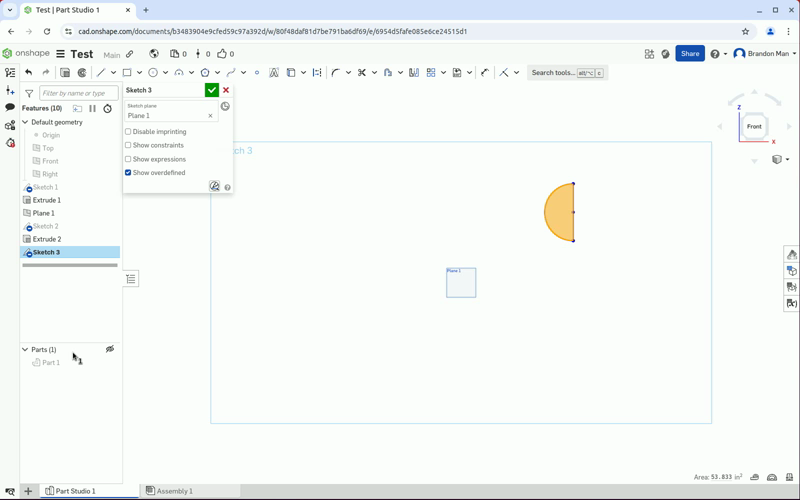
key(shift+y)
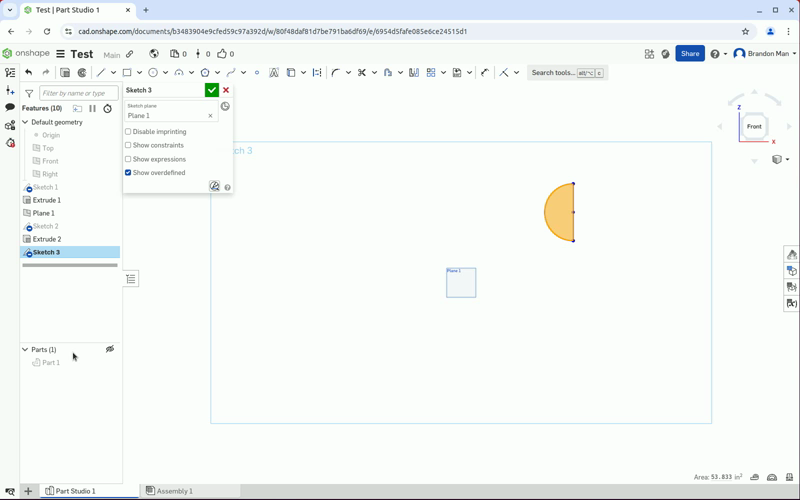
key(shift+e)
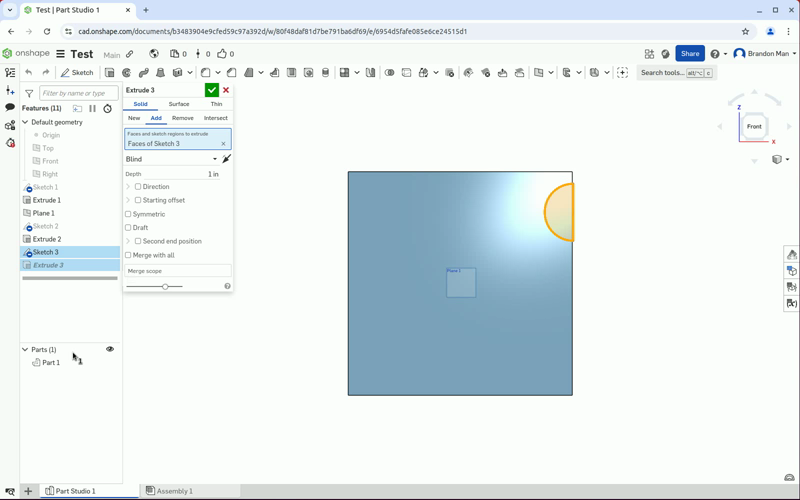
mouse_move(143, 106)
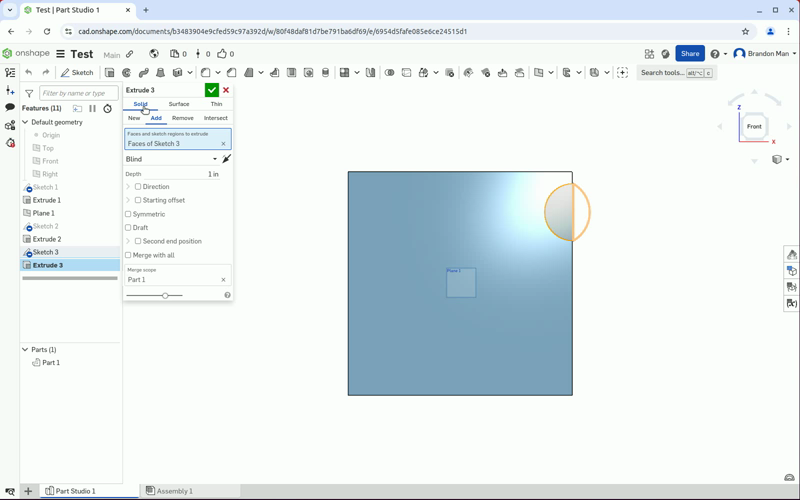
click(143, 106)
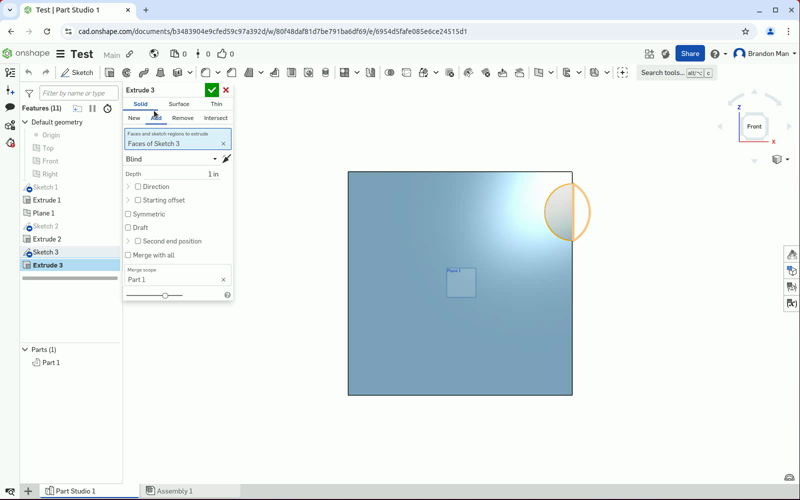
mouse_move(186, 120)
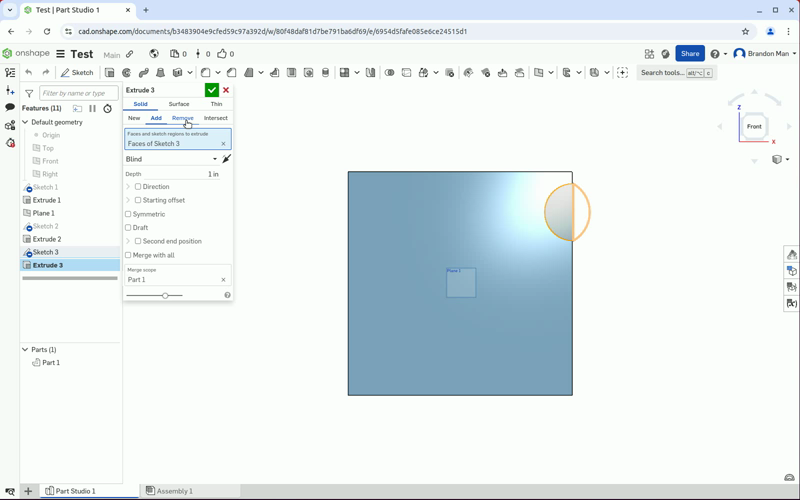
click(186, 120)
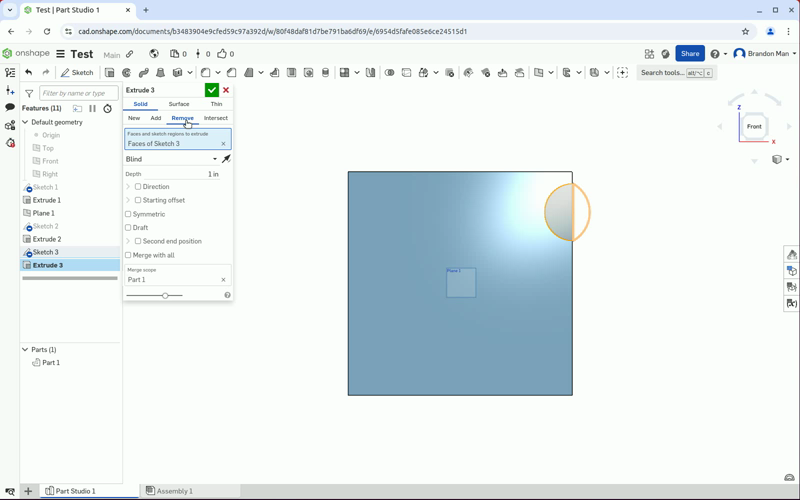
key(tab, 4)
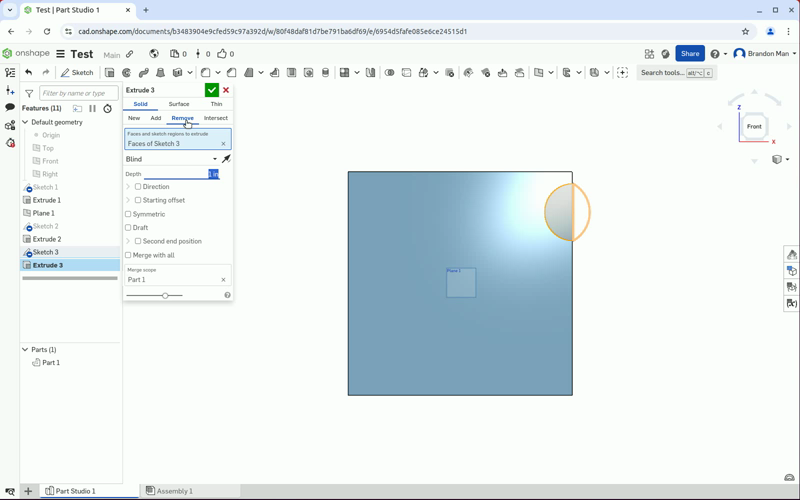
text(2.889)
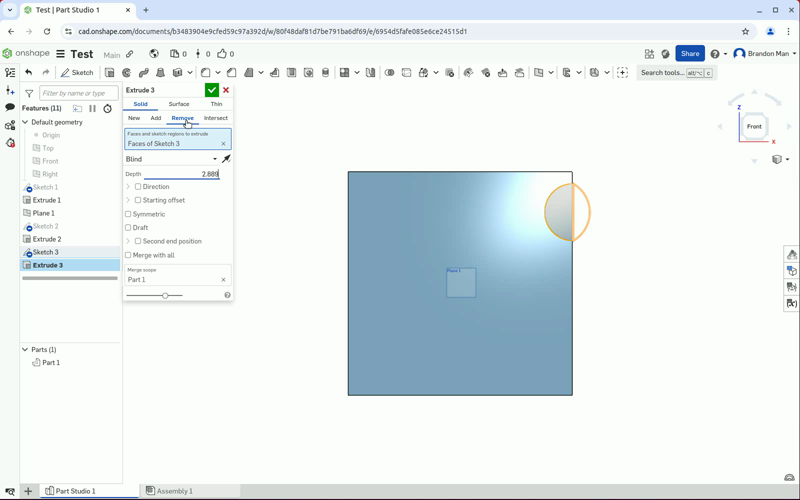
key(tab, 6)
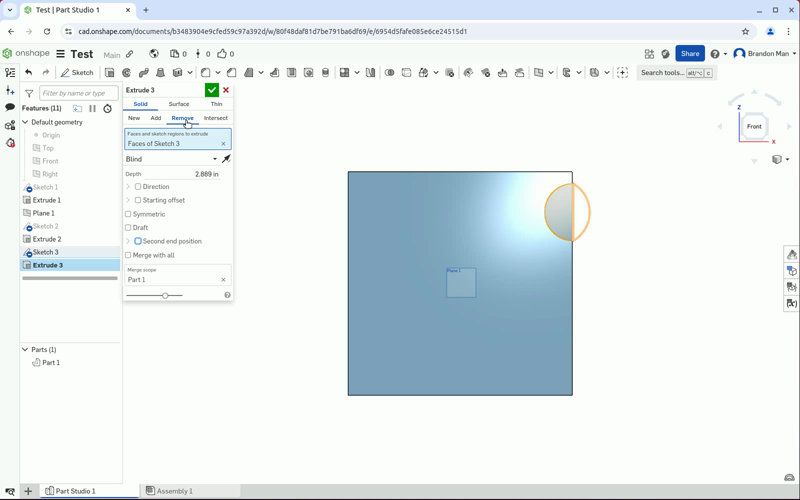
key(space)
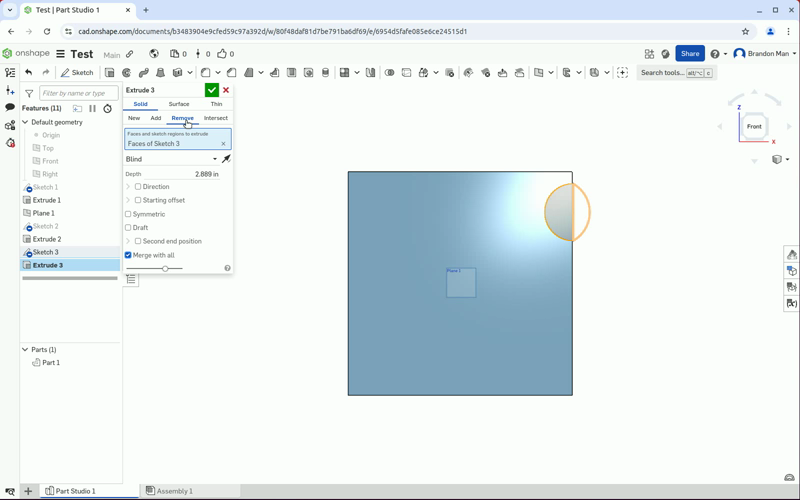
key(enter)
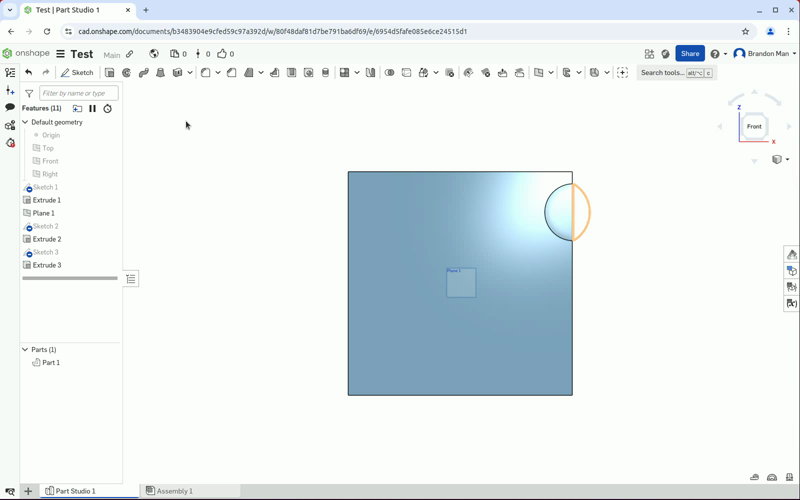
key(shift+h)
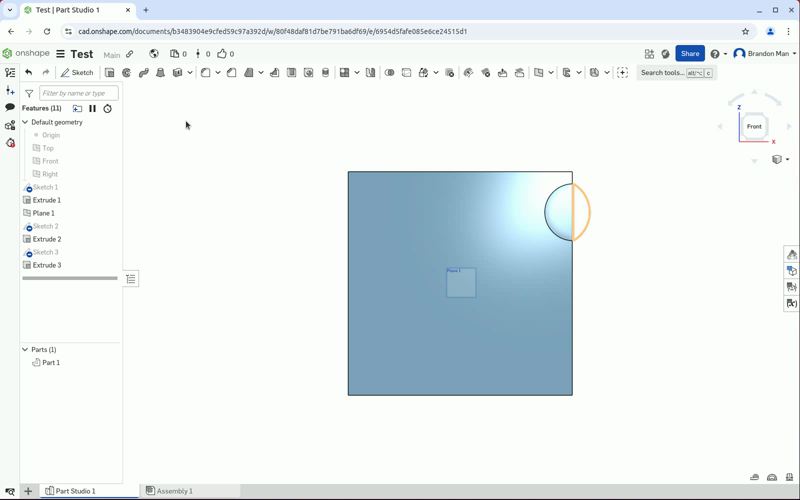
key(shift+h)
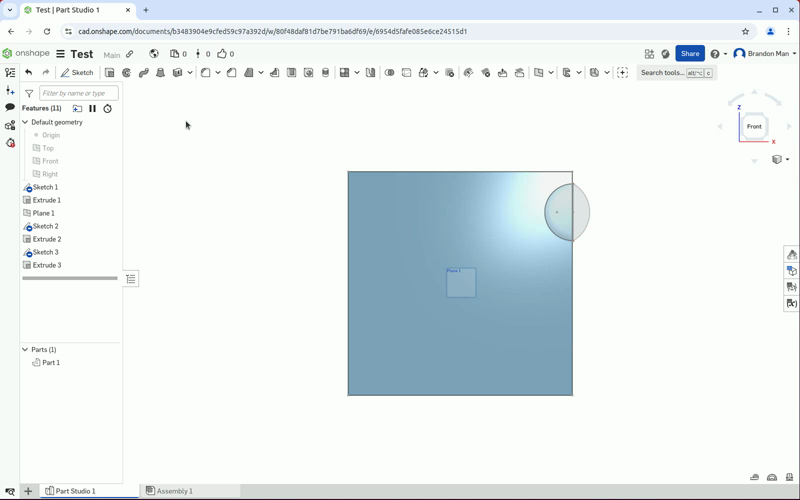
key(shift+7)
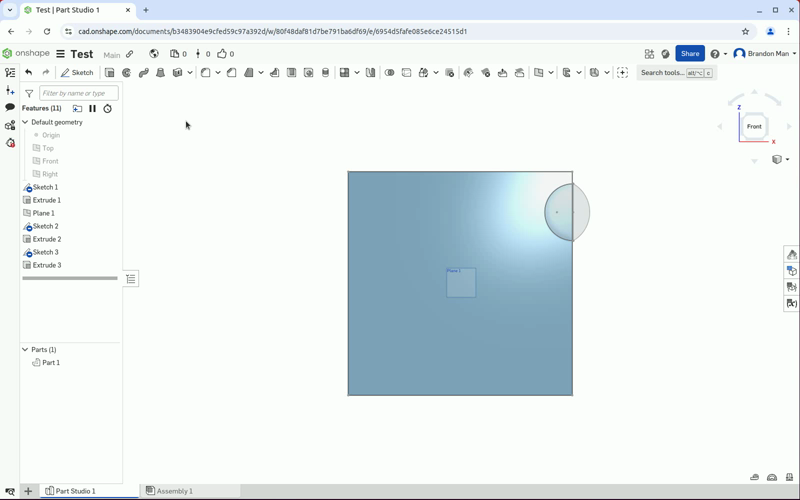
key(left, 2)
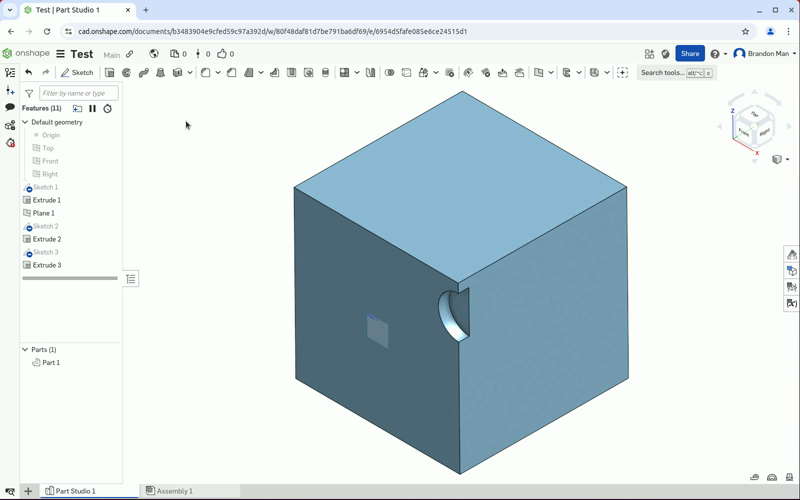
key(down, 2)
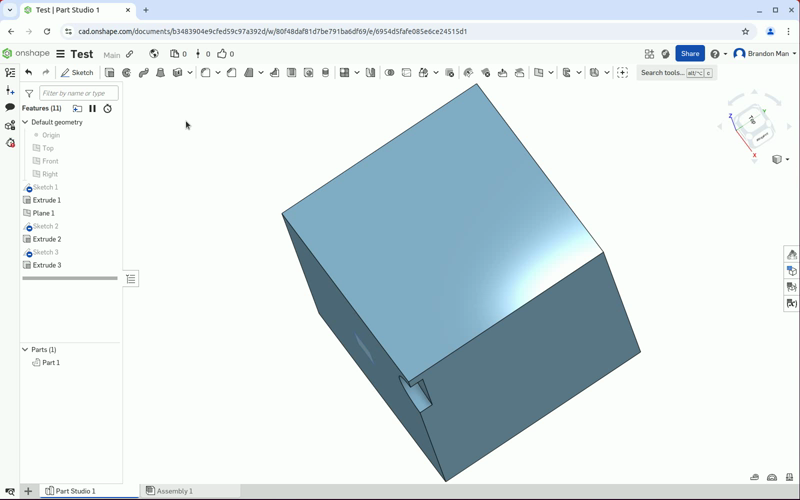
key(up, 2)
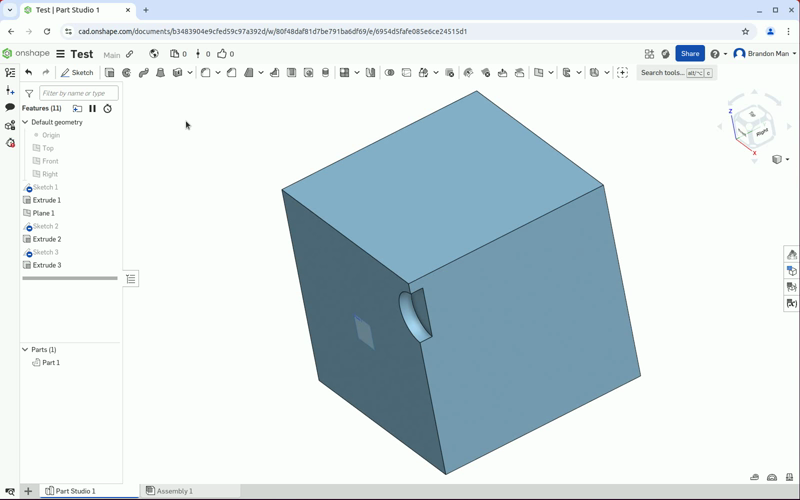
key(right, 2)
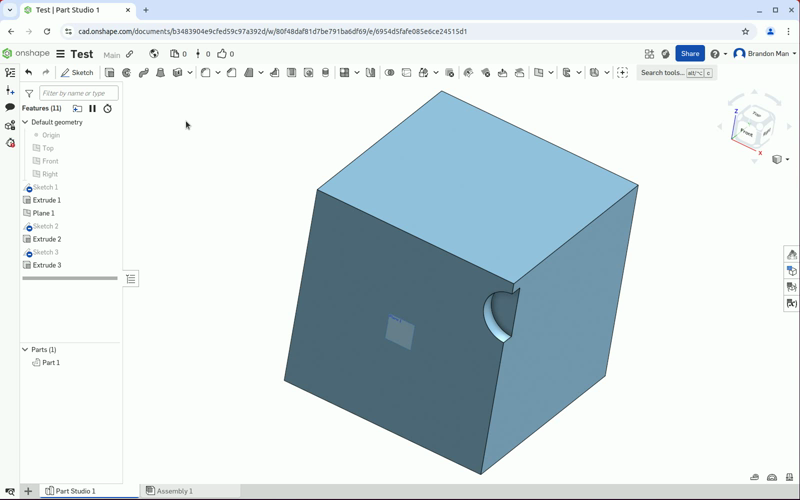
mouse_move(73, 189)
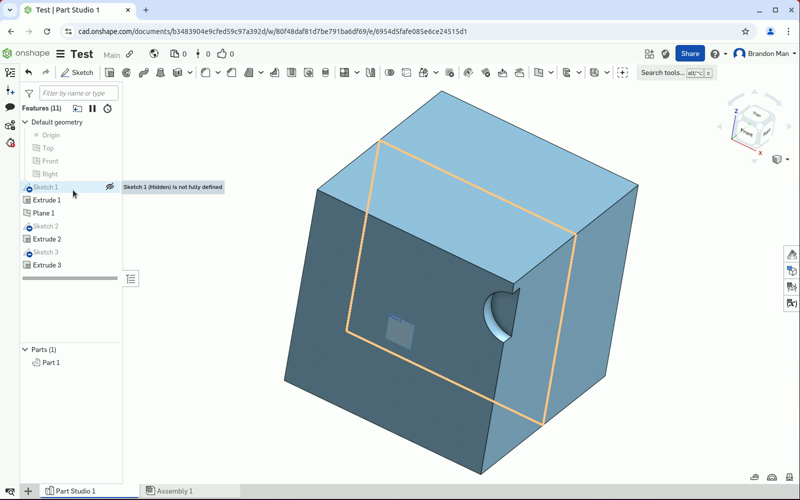
click(73, 189)